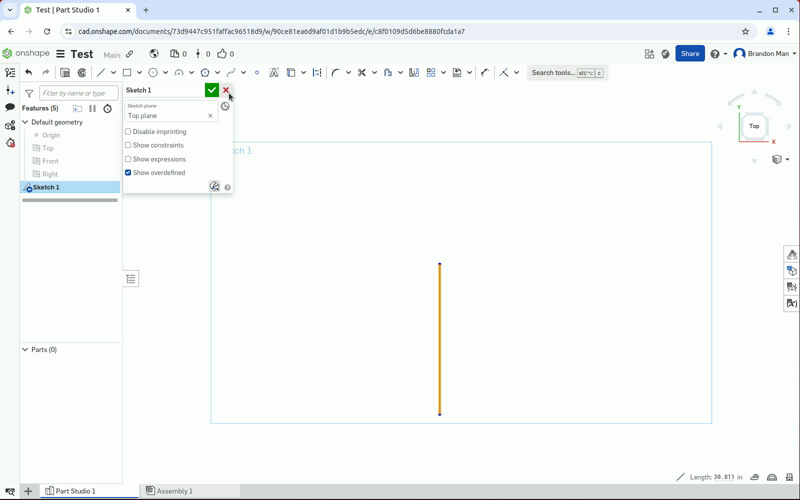
key(shift+h)
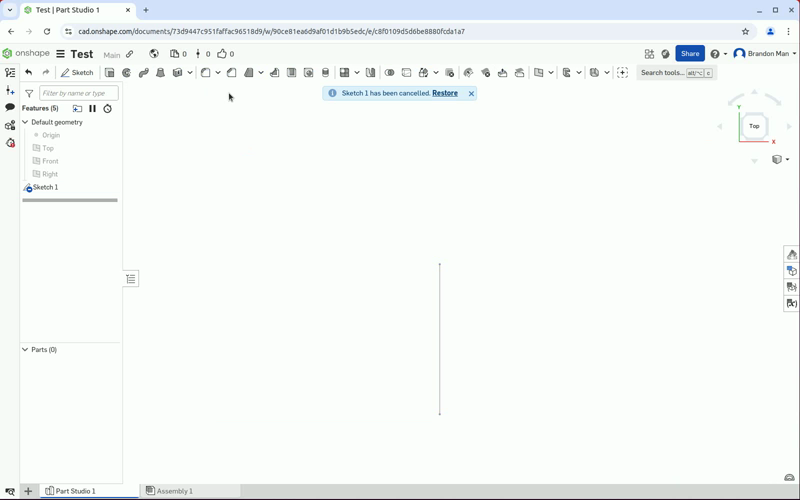
key(shift+s)
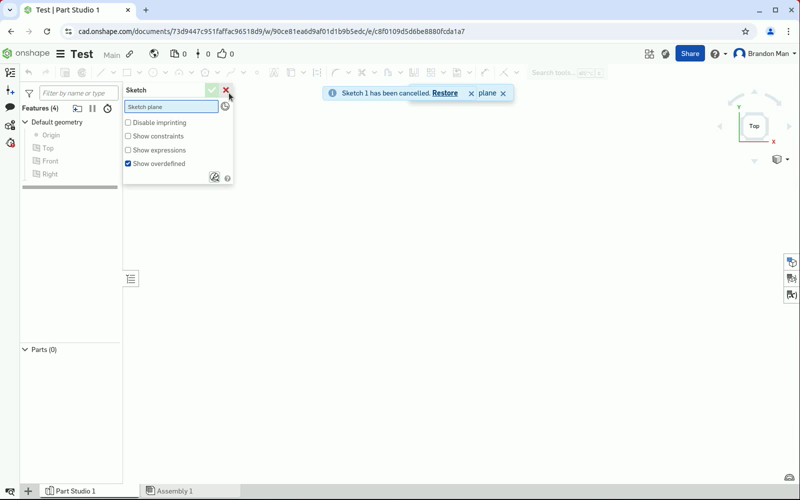
mouse_move(73, 150)
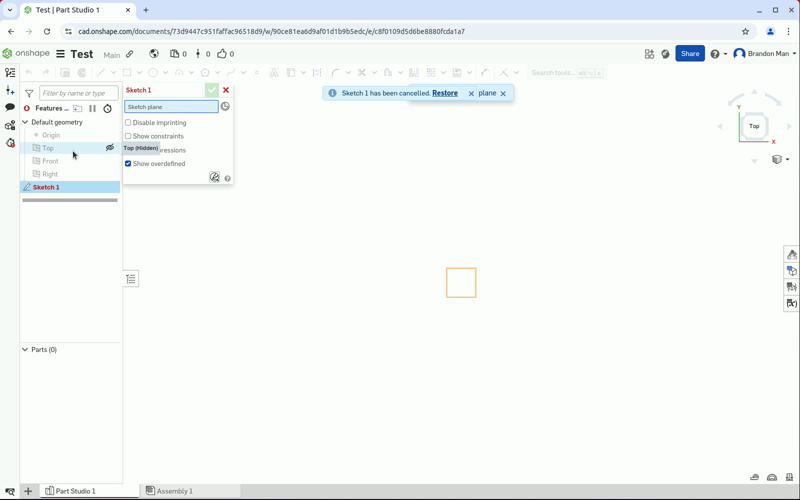
click(73, 150)
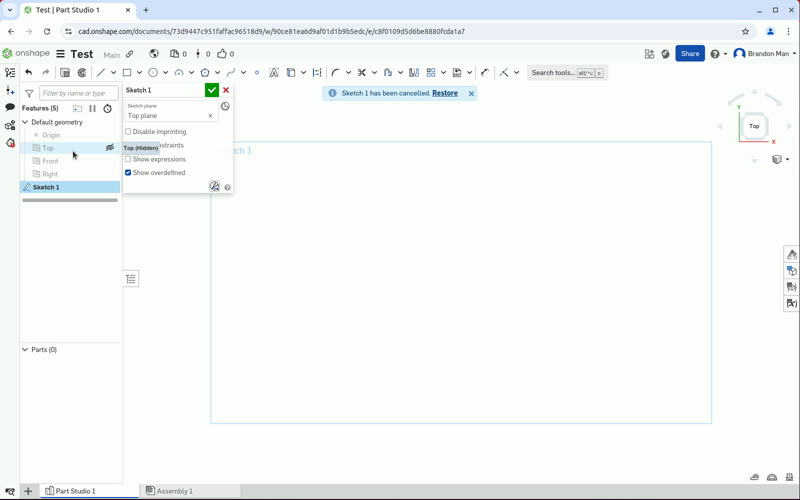
mouse_move(73, 352)
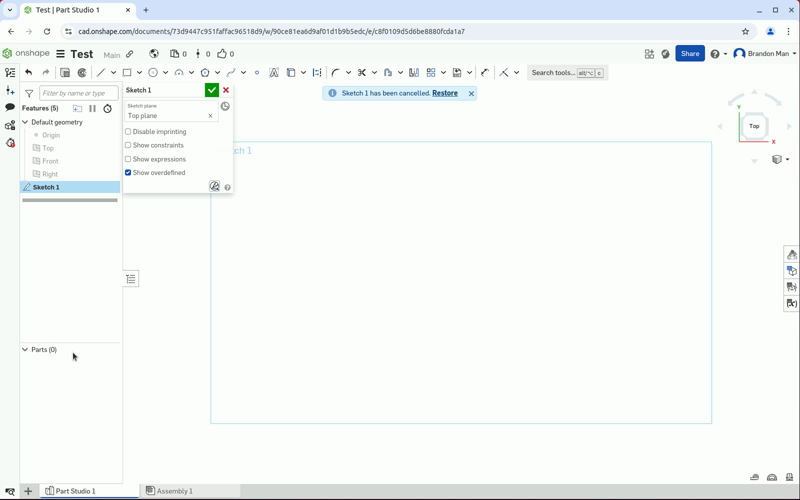
key(y)
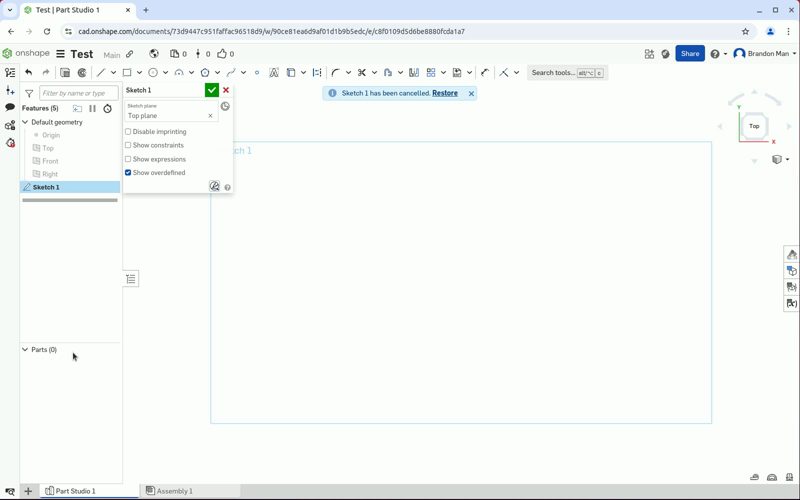
key(l)
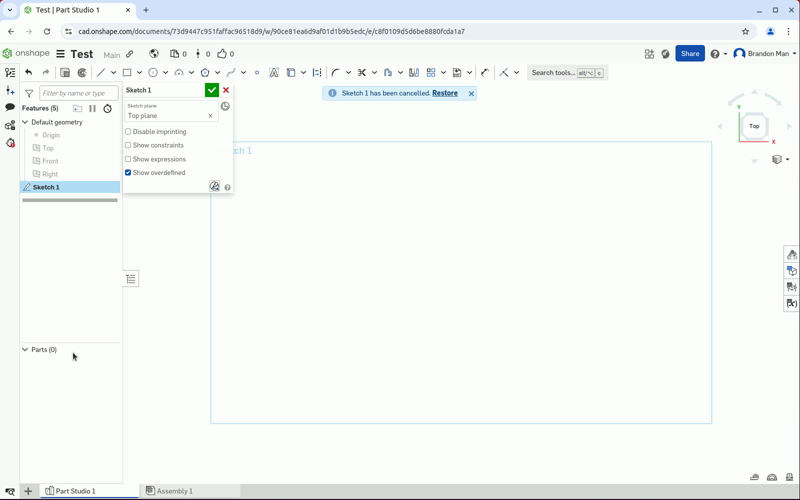
key_down(shift)
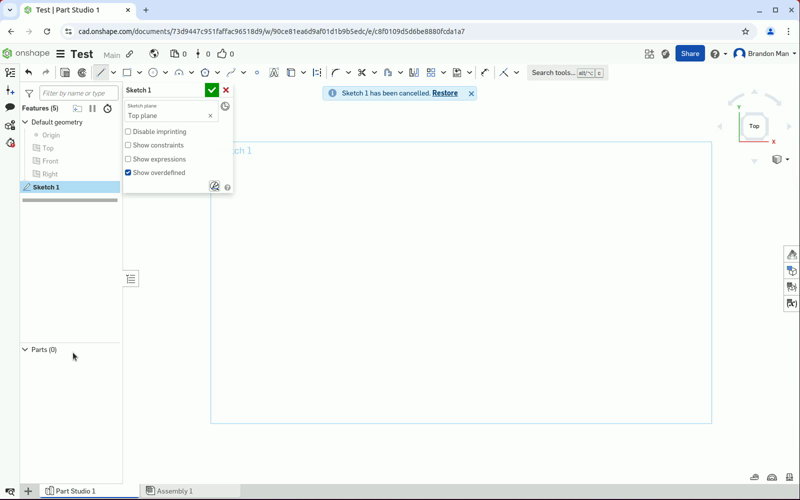
mouse_move(456, 287)
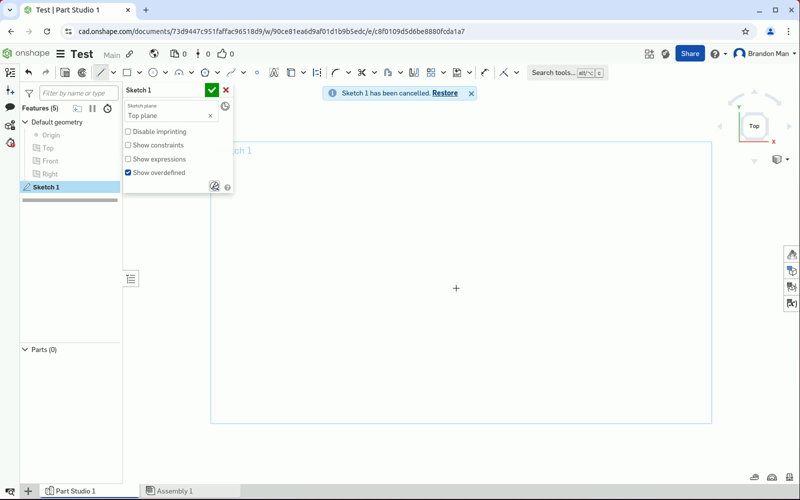
click(456, 287)
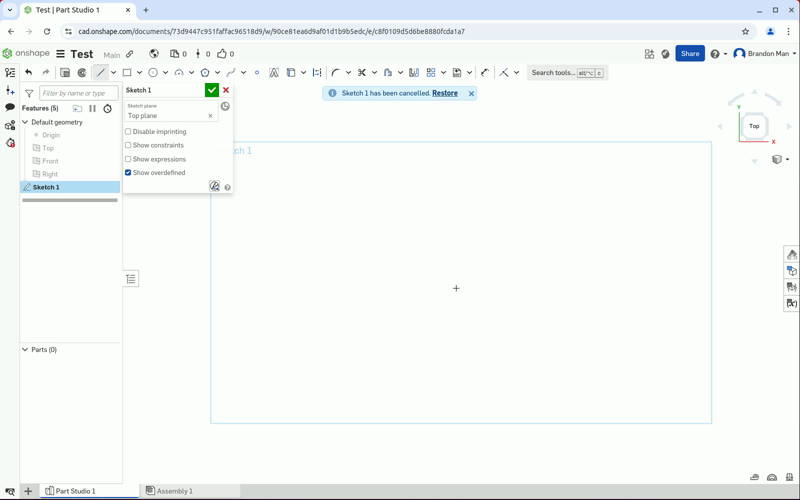
key_up(shift)
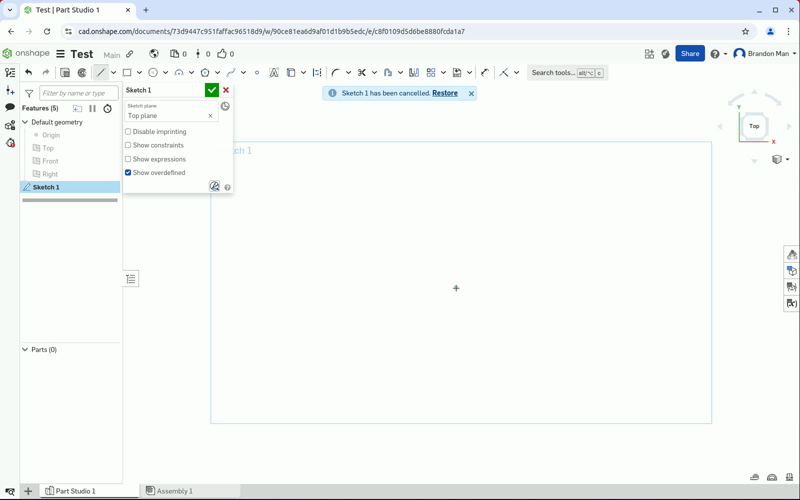
key_down(shift)
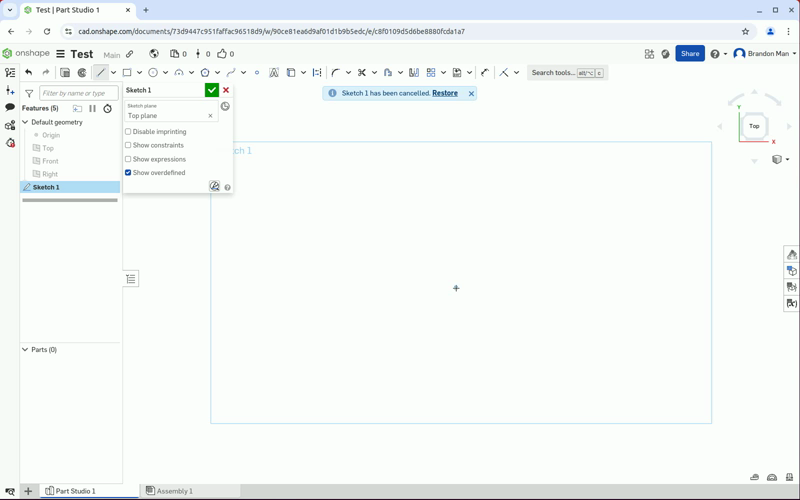
mouse_move(486, 287)
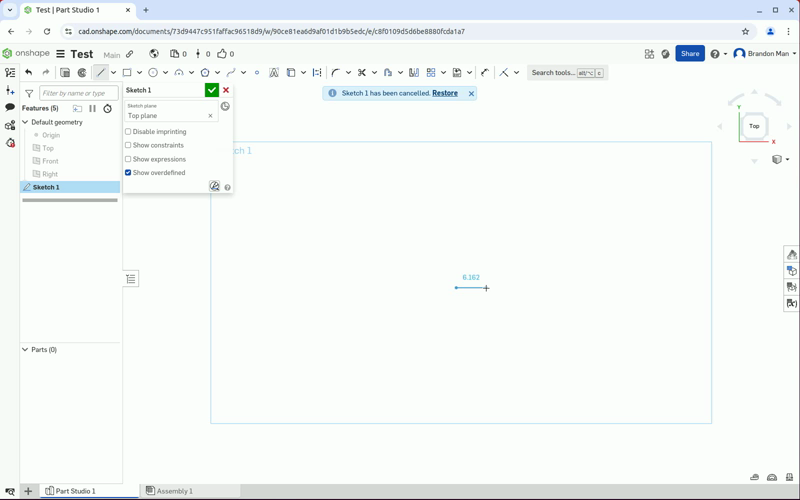
mouse_move(466, 287)
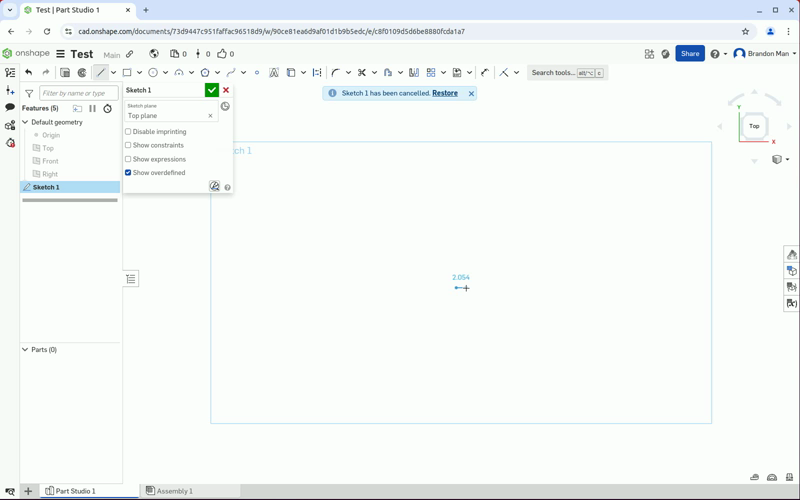
click(466, 287)
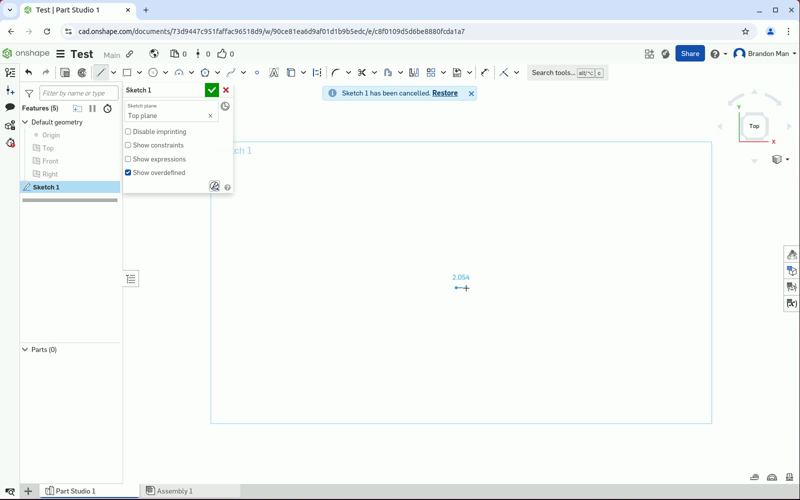
key_up(shift)
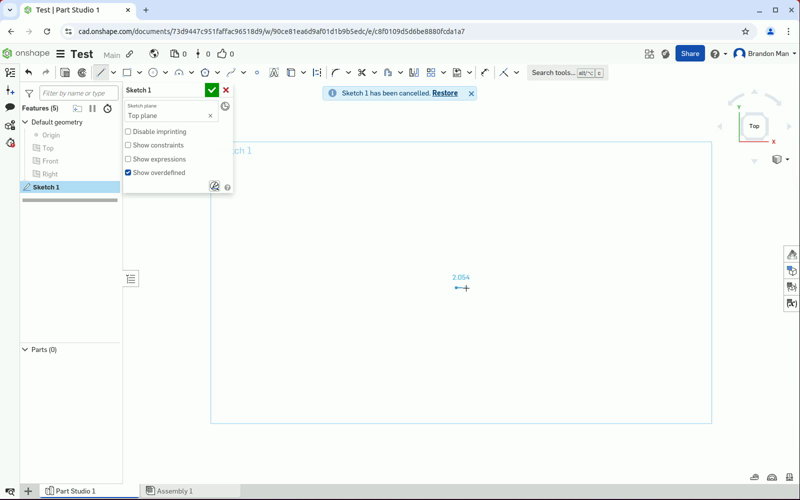
key_down(shift)
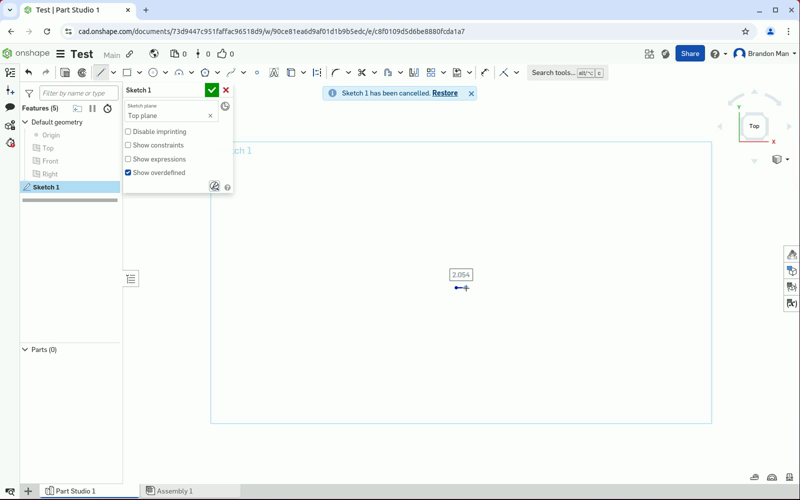
mouse_move(496, 287)
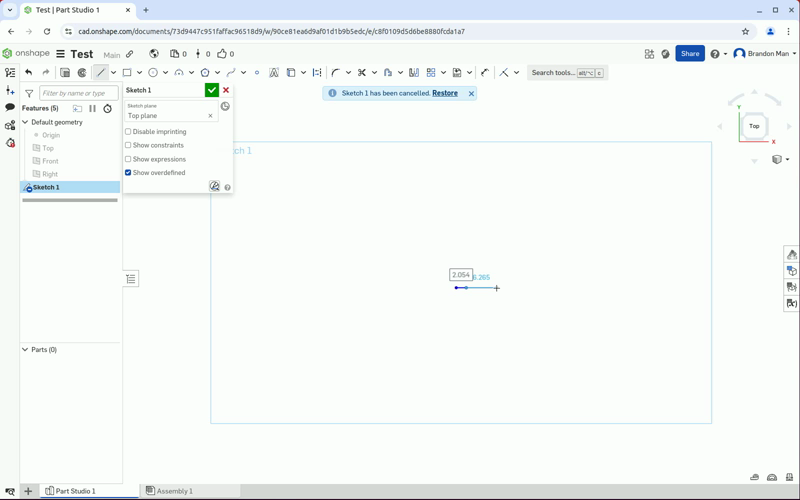
mouse_move(466, 277)
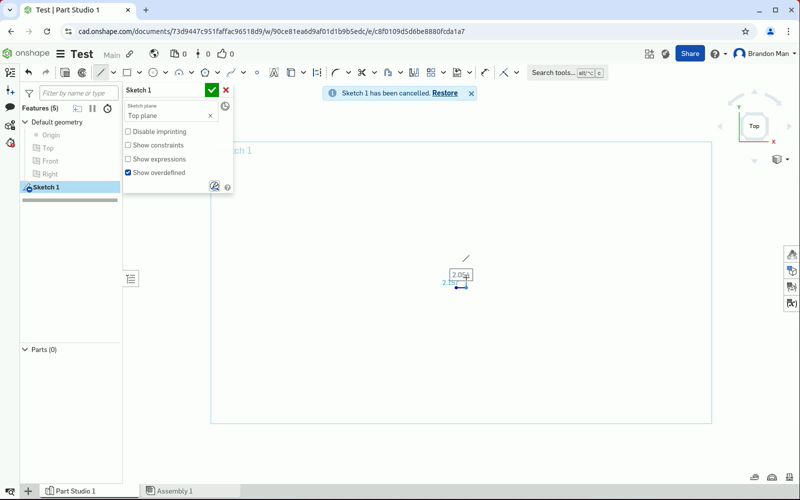
click(466, 277)
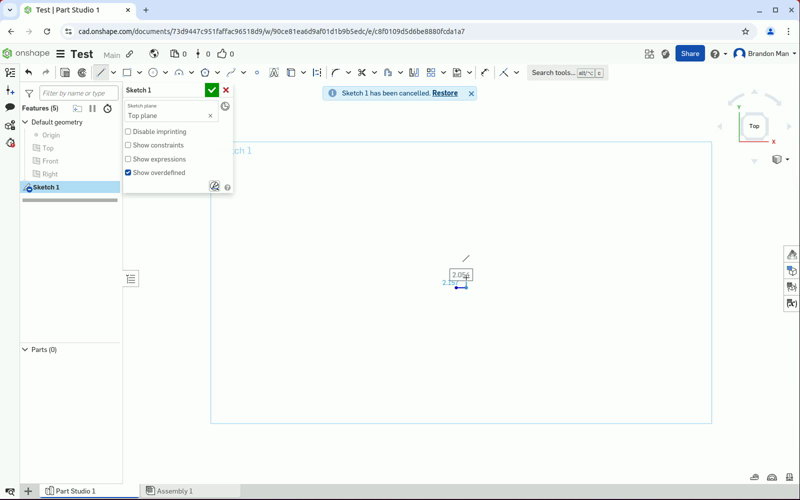
key_up(shift)
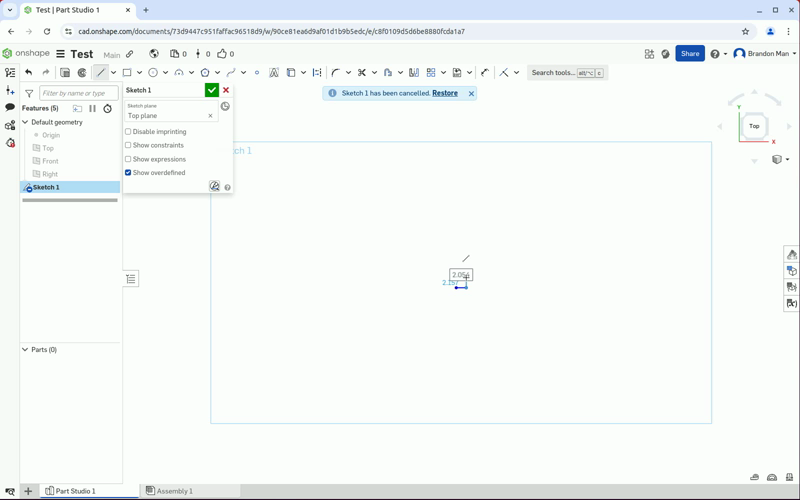
key_down(shift)
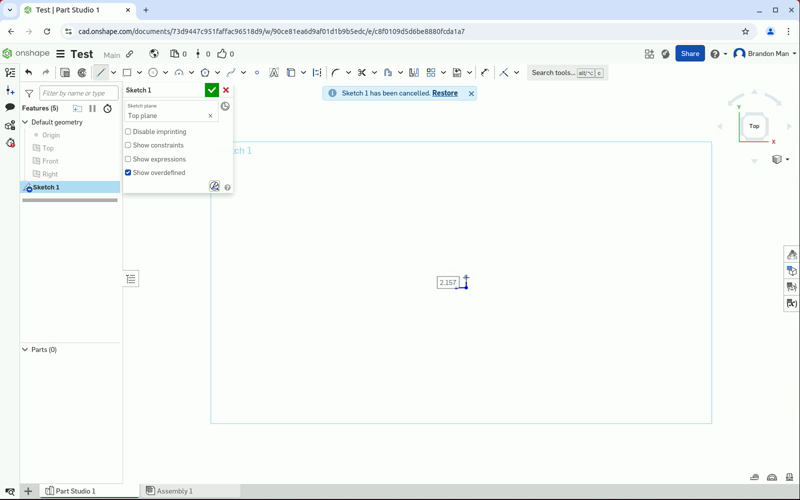
mouse_move(496, 277)
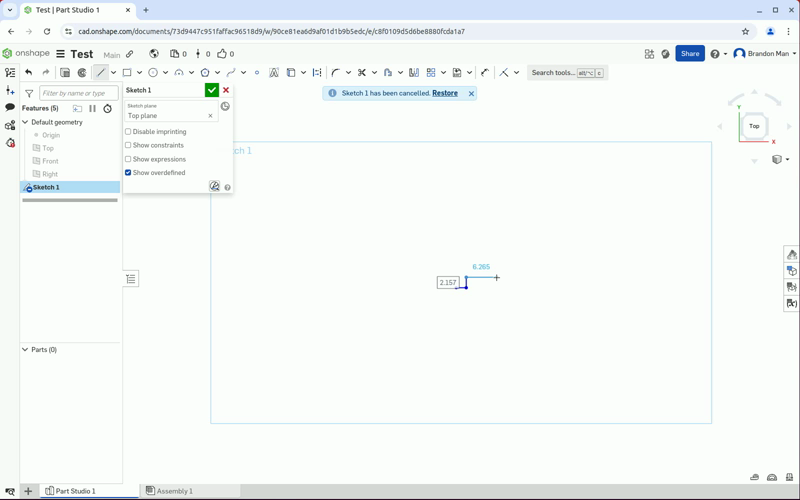
mouse_move(456, 277)
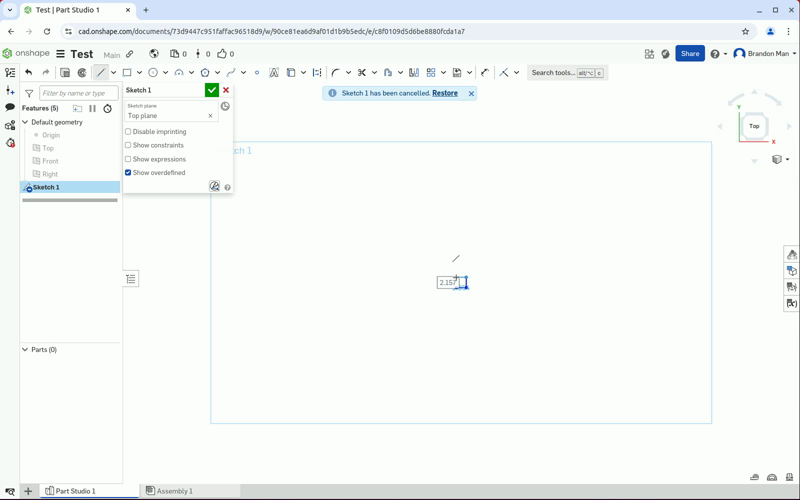
click(456, 277)
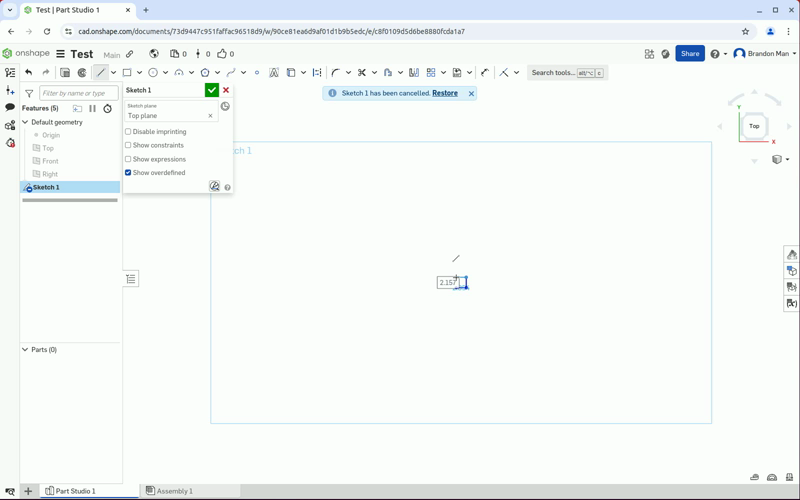
key_up(shift)
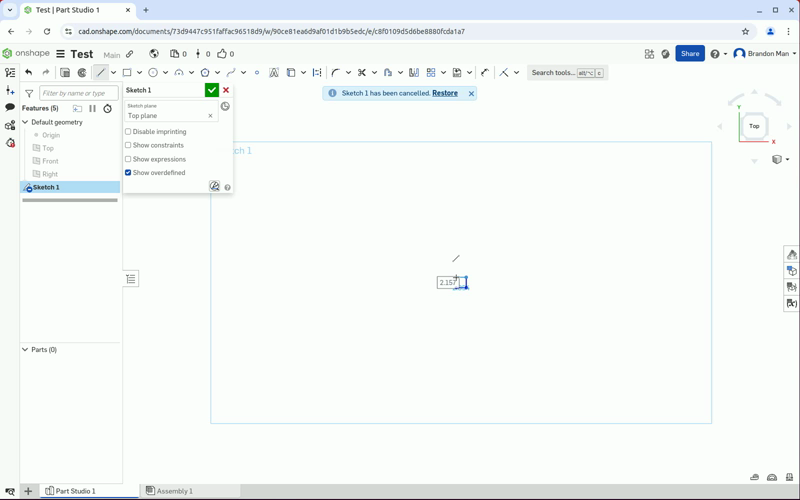
mouse_move(486, 277)
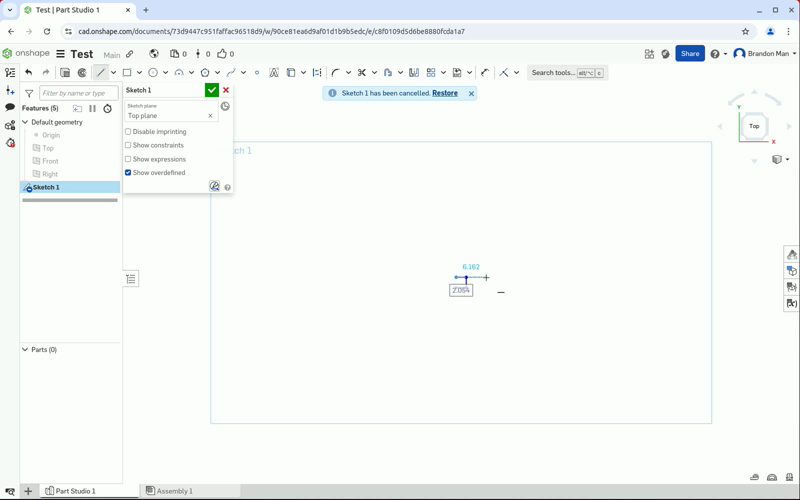
key_down(shift)
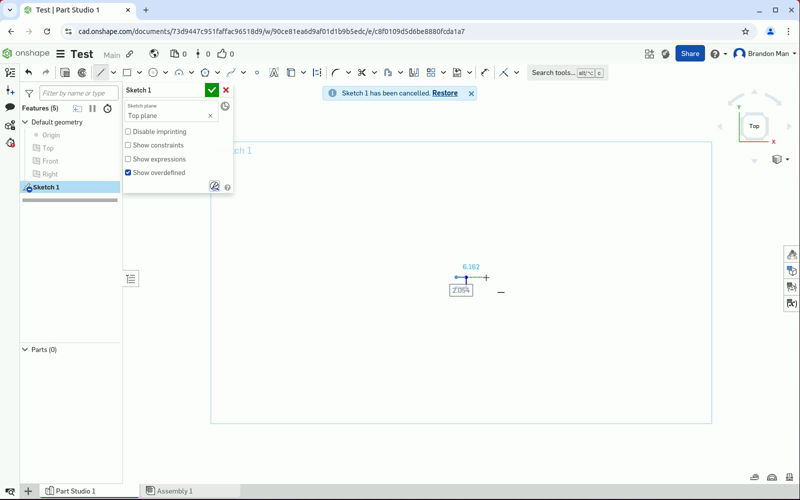
mouse_move(456, 287)
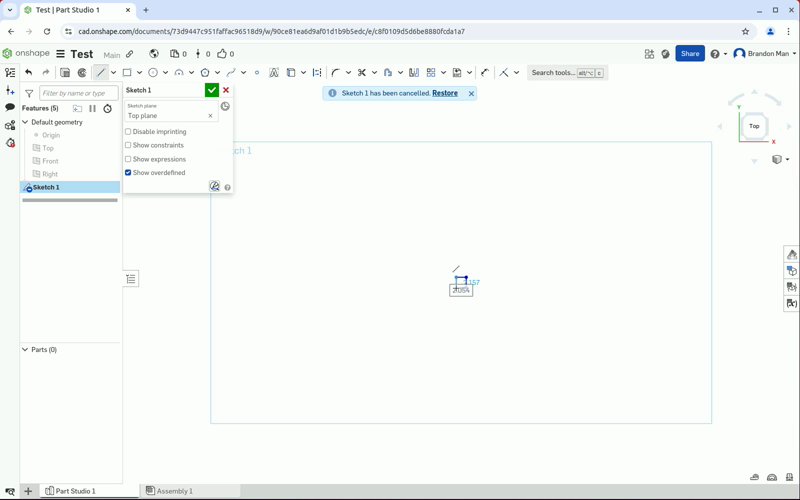
key_up(shift)
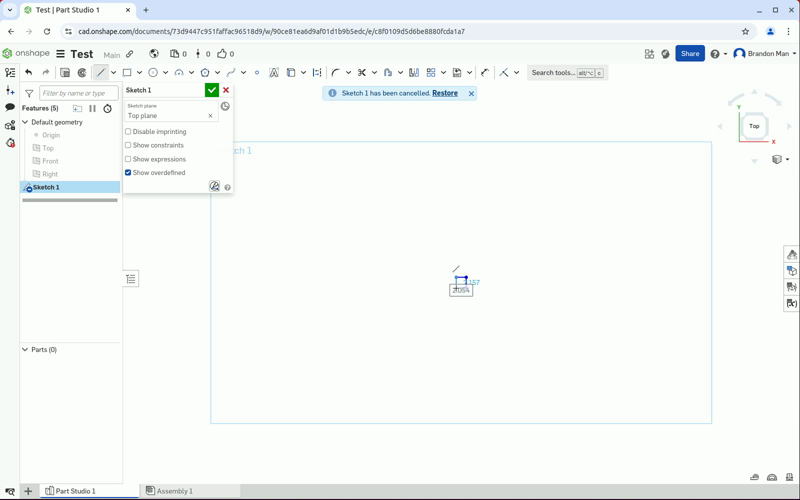
click(456, 287)
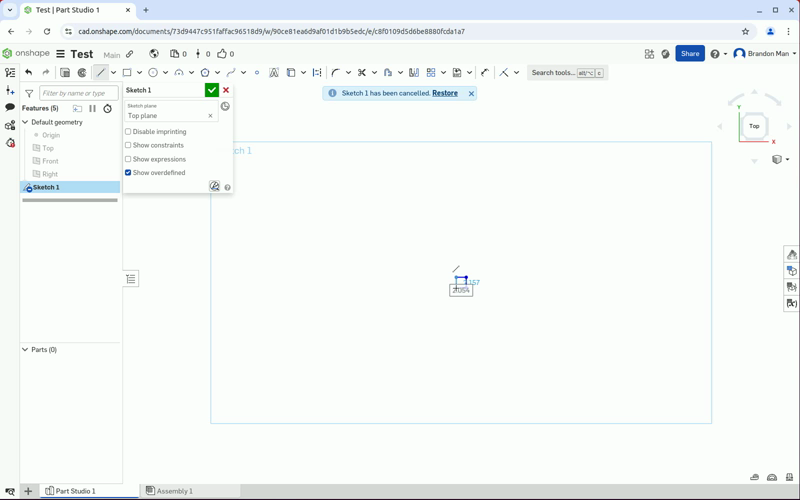
key(esc)
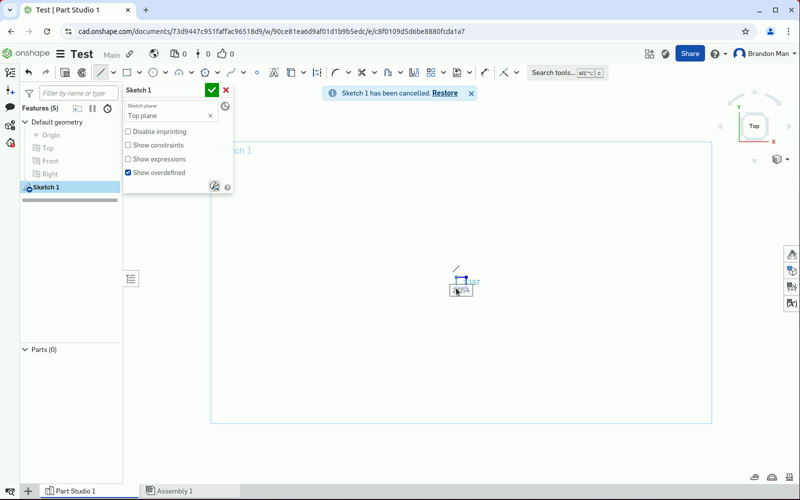
key(l)
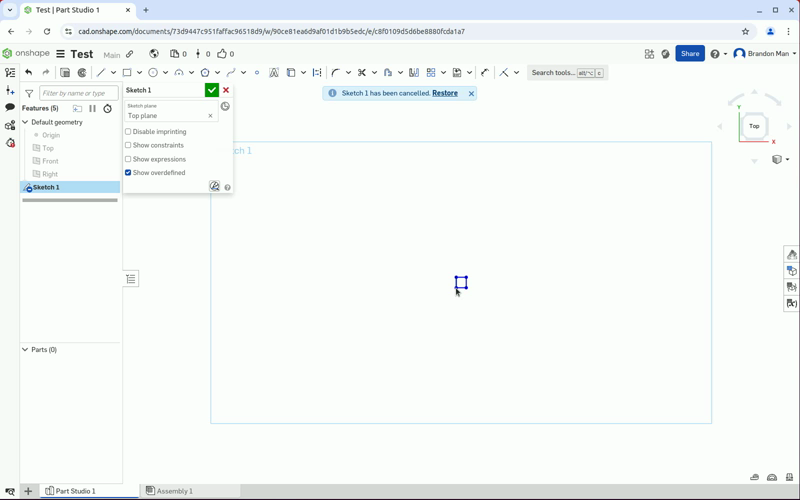
key_down(shift)
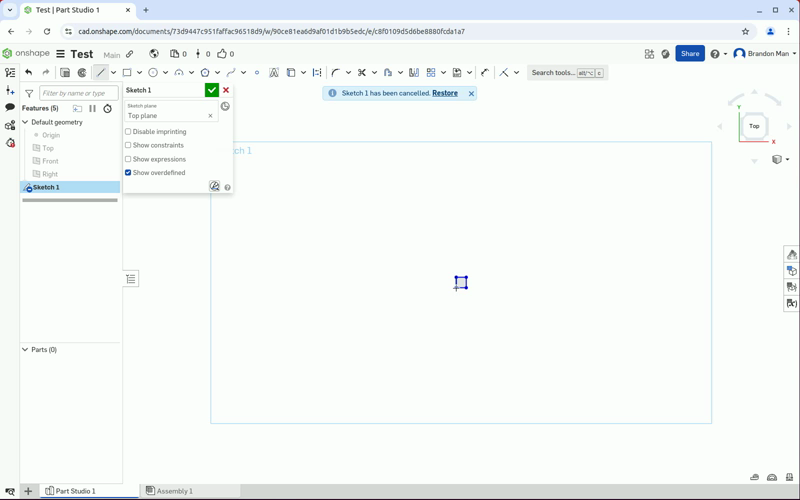
mouse_move(457, 286)
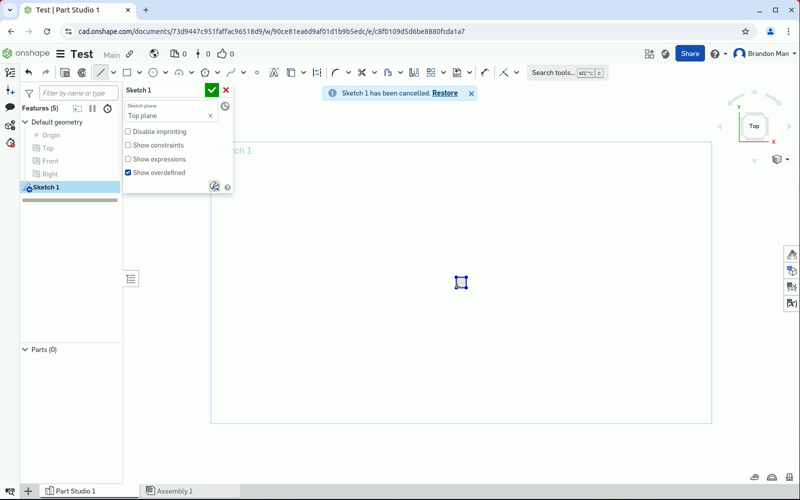
scroll(6)
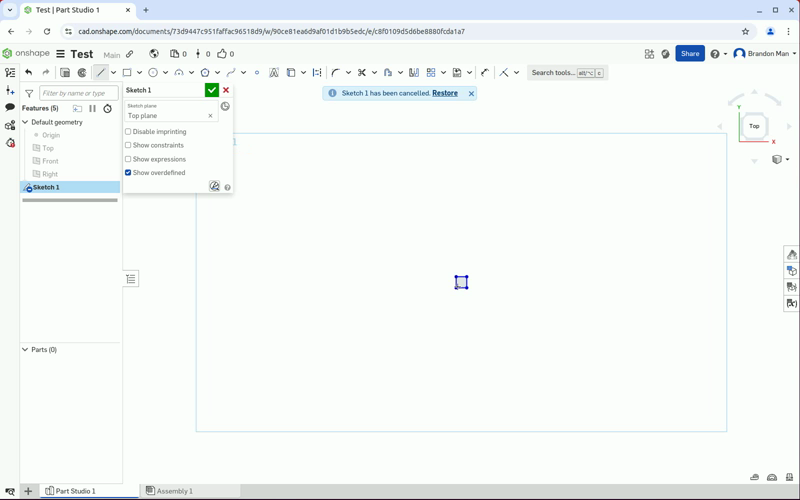
scroll(6)
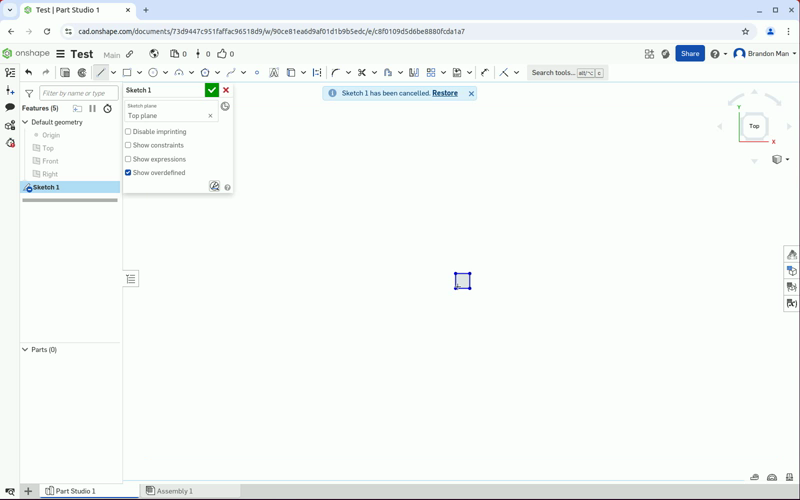
scroll(6)
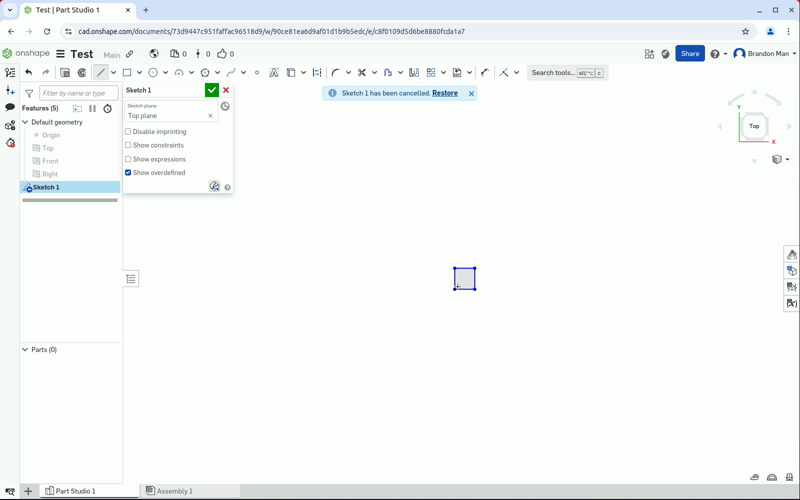
scroll(6)
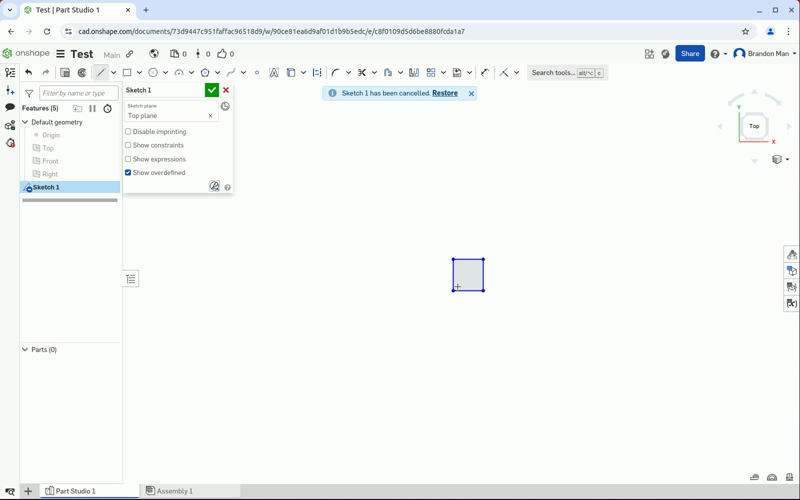
scroll(6)
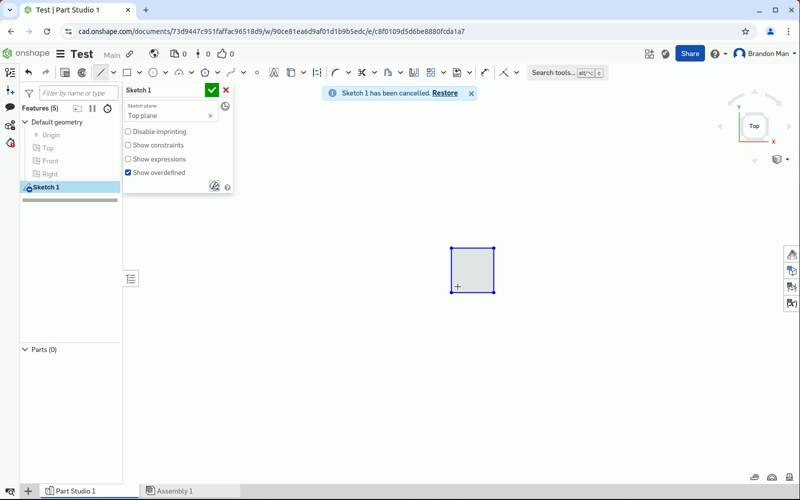
scroll(6)
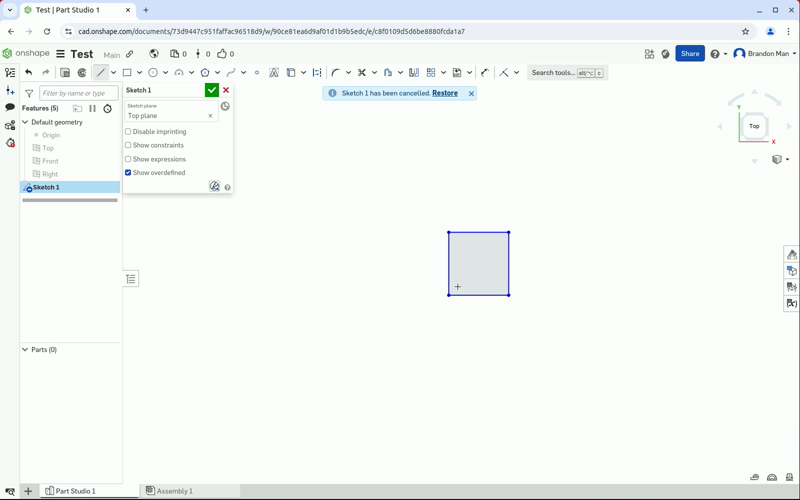
scroll(6)
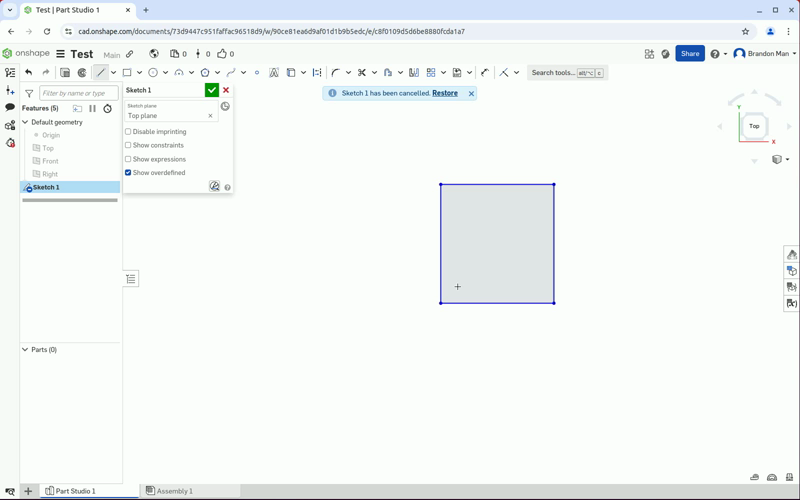
click(457, 286)
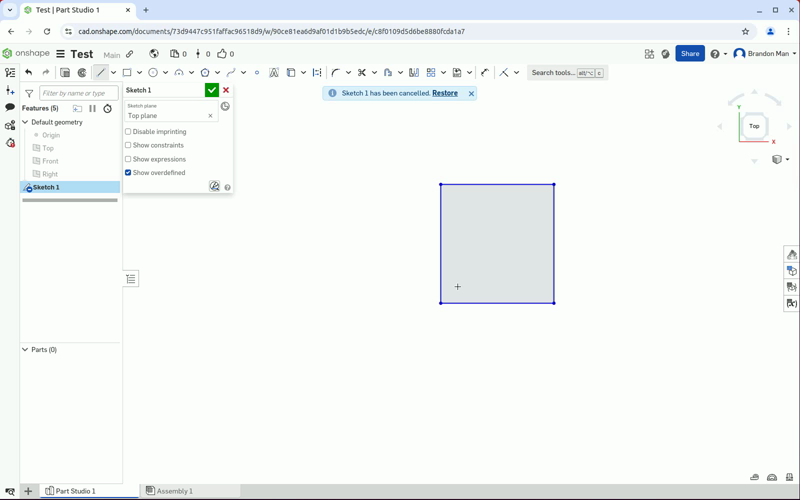
scroll(-6)
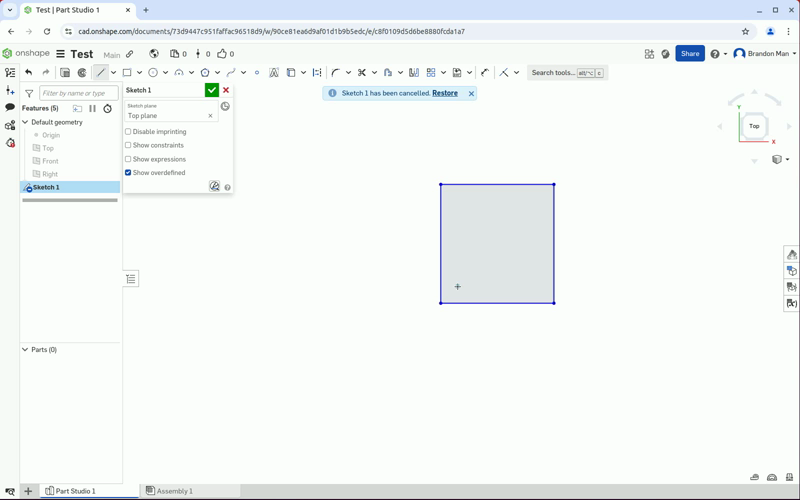
scroll(-6)
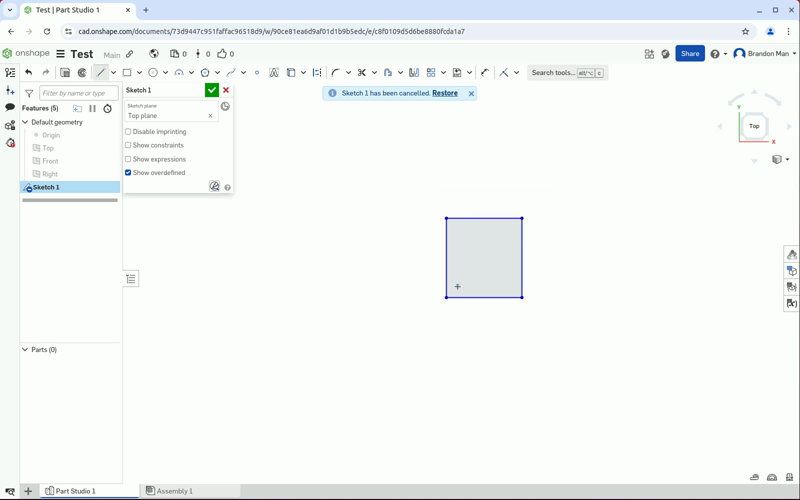
scroll(-6)
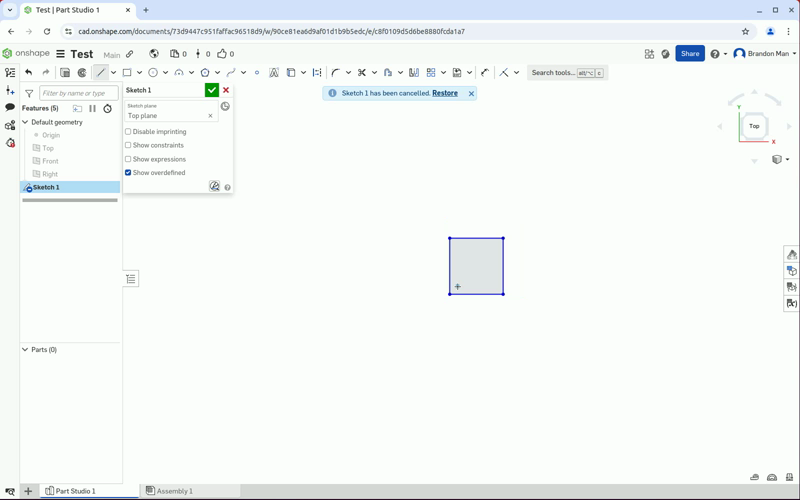
scroll(-6)
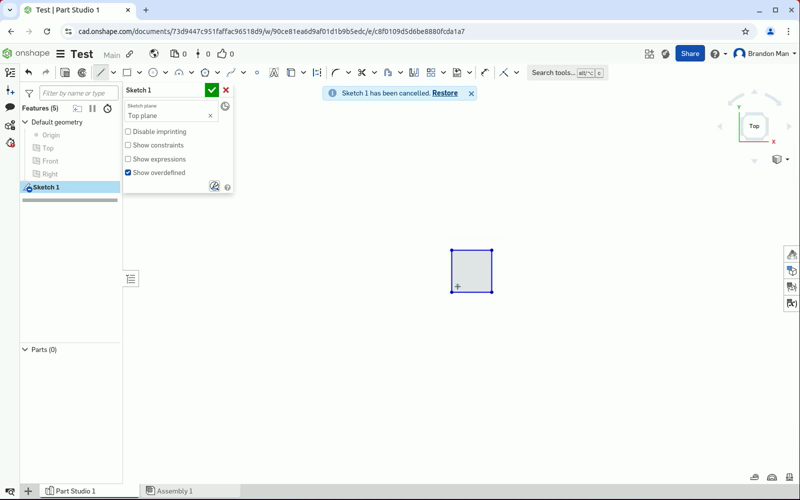
scroll(-6)
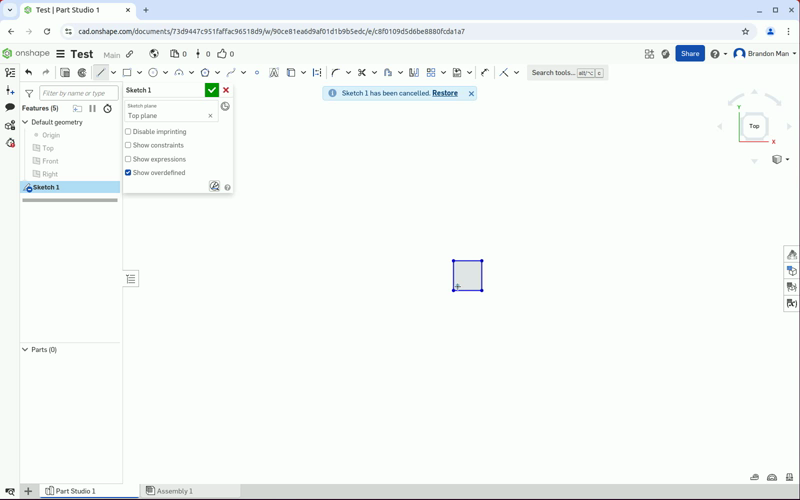
scroll(-6)
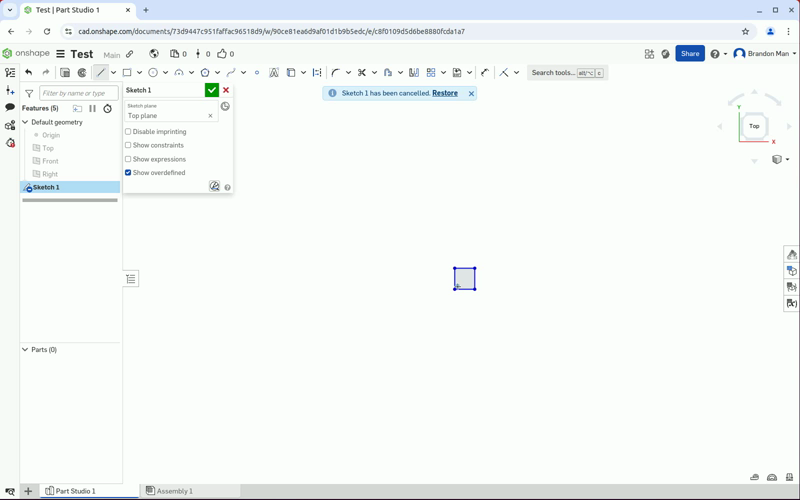
scroll(-6)
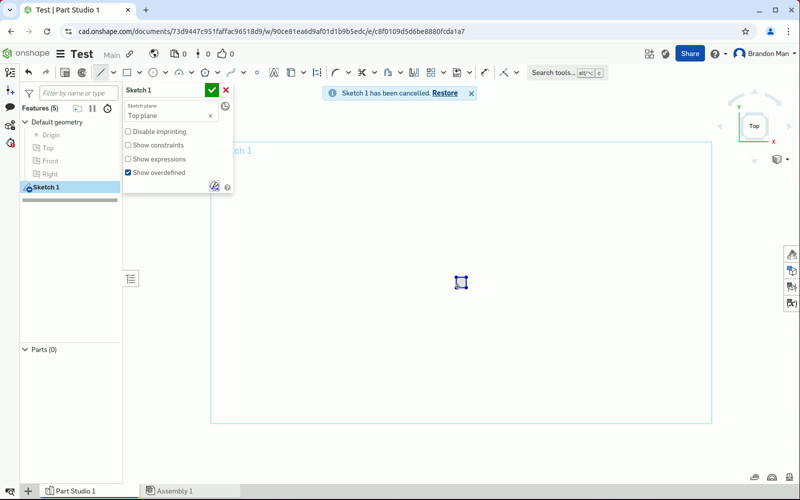
key_up(shift)
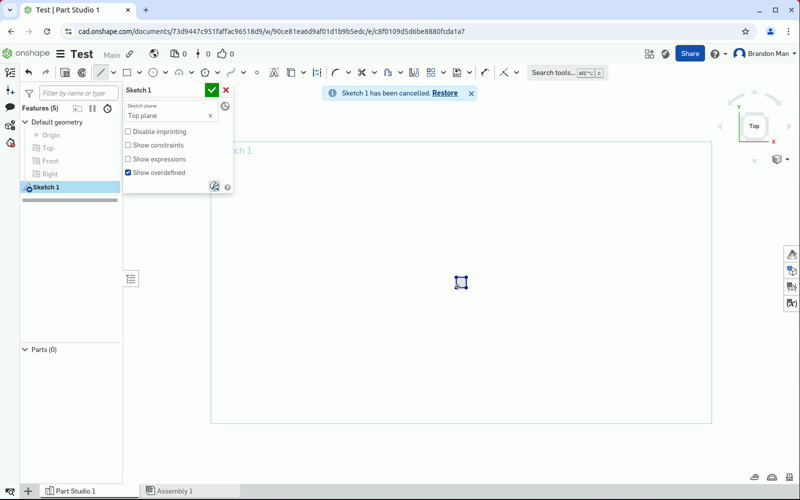
key_down(shift)
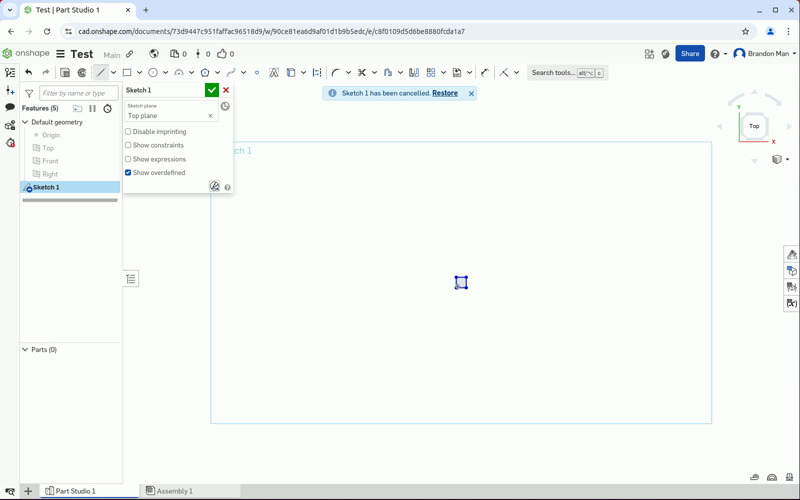
mouse_move(487, 286)
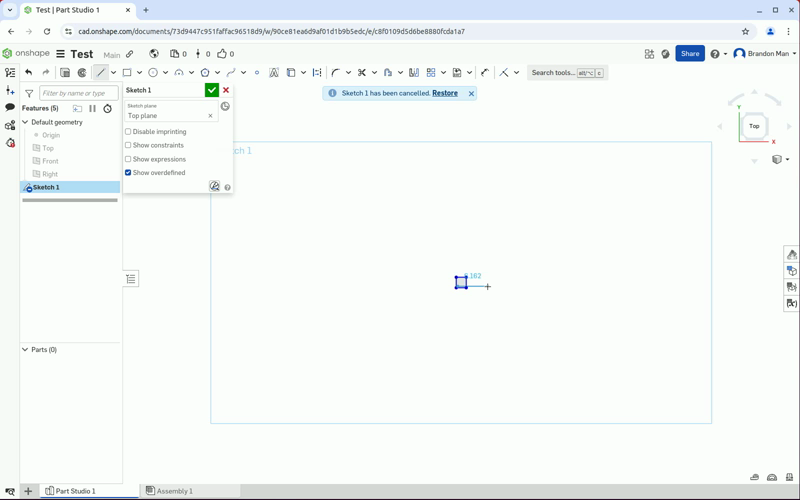
mouse_move(465, 286)
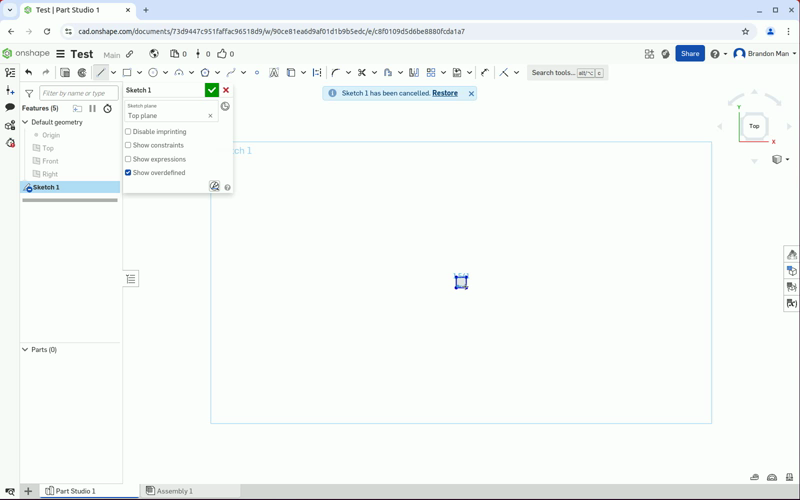
scroll(6)
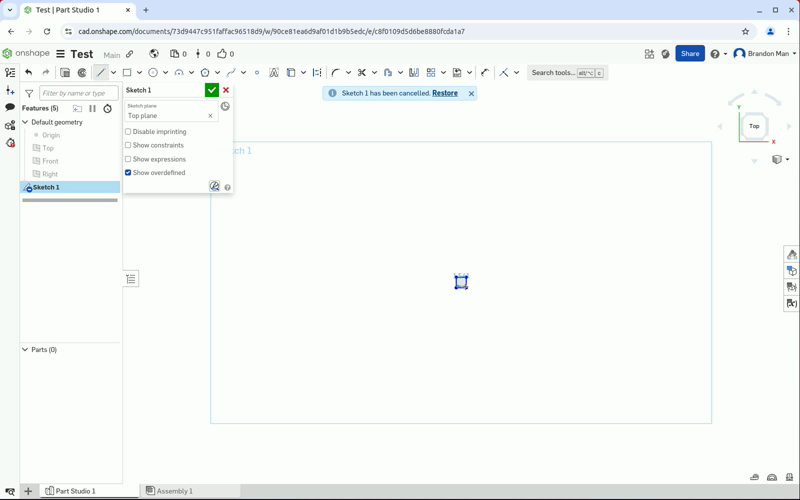
scroll(6)
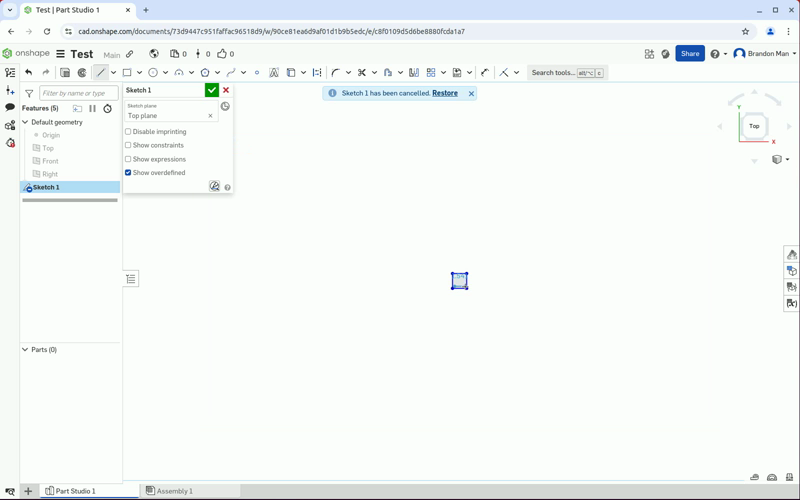
scroll(6)
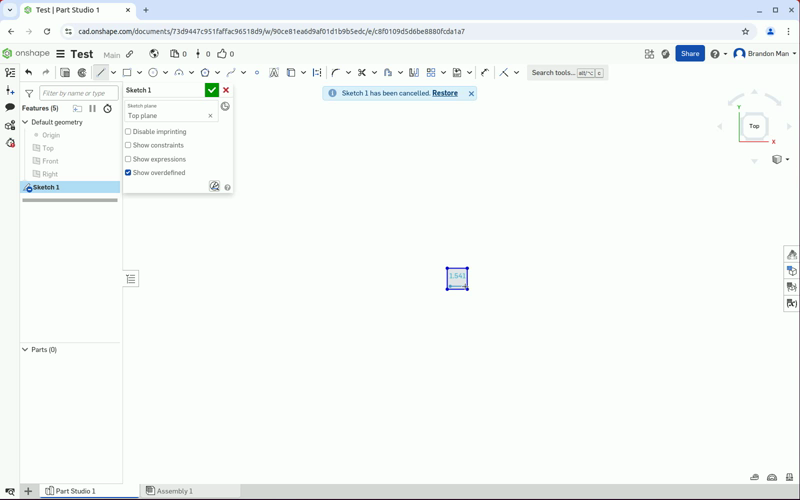
scroll(6)
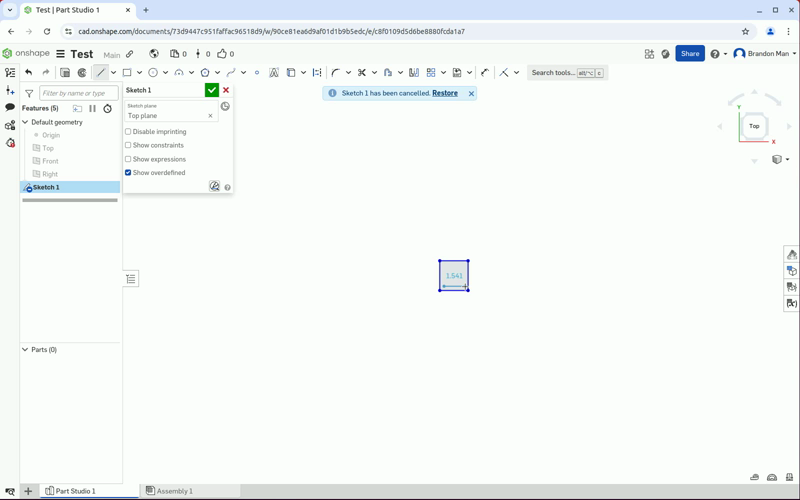
scroll(6)
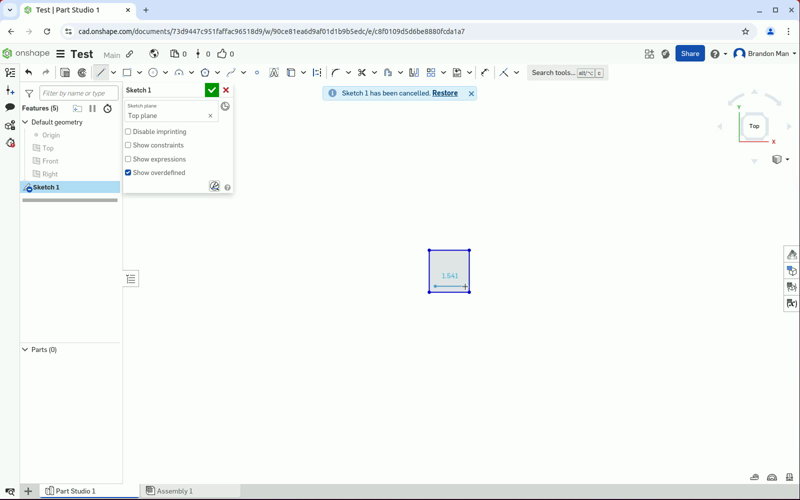
scroll(6)
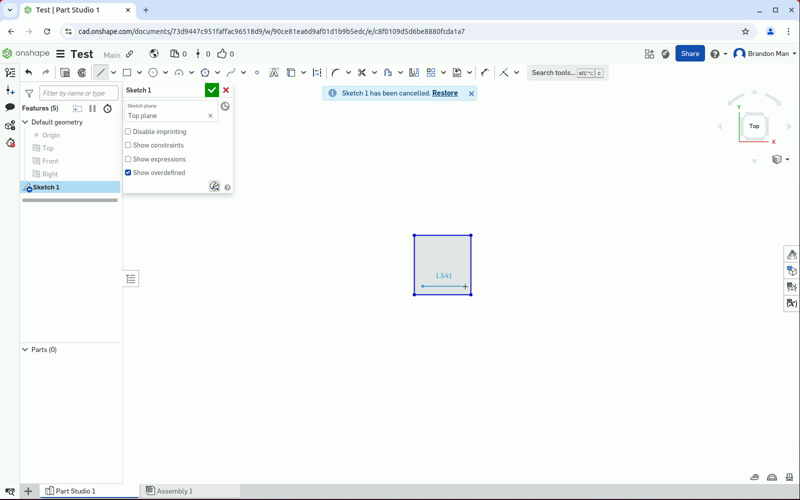
scroll(6)
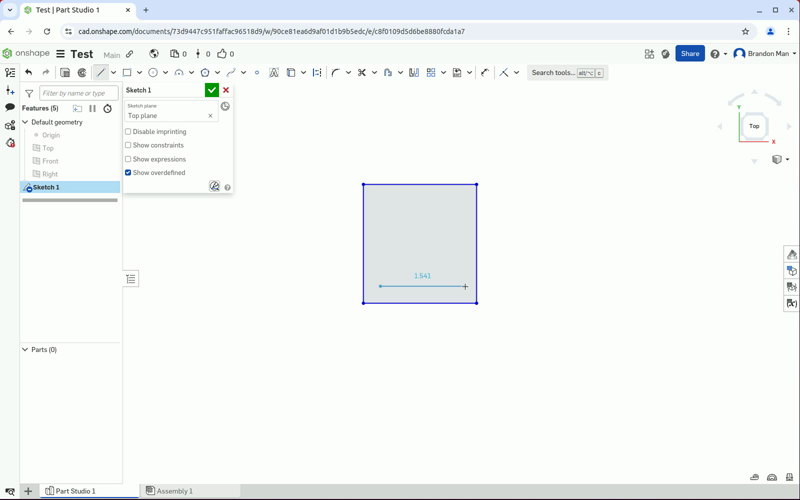
click(465, 286)
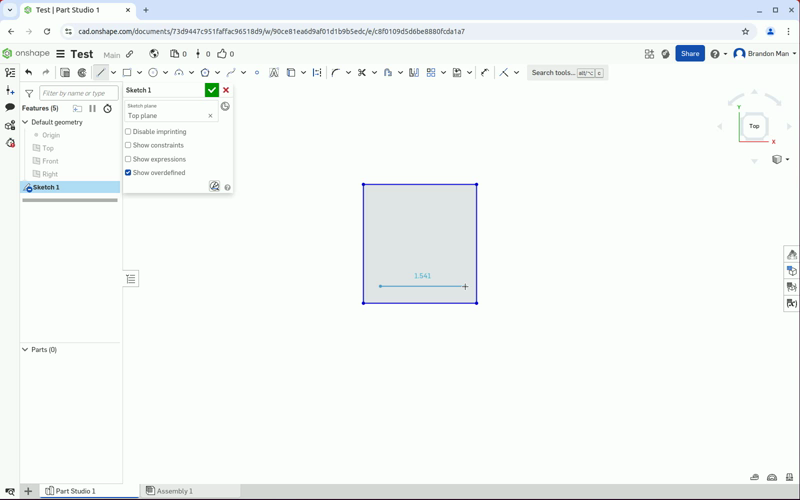
scroll(-6)
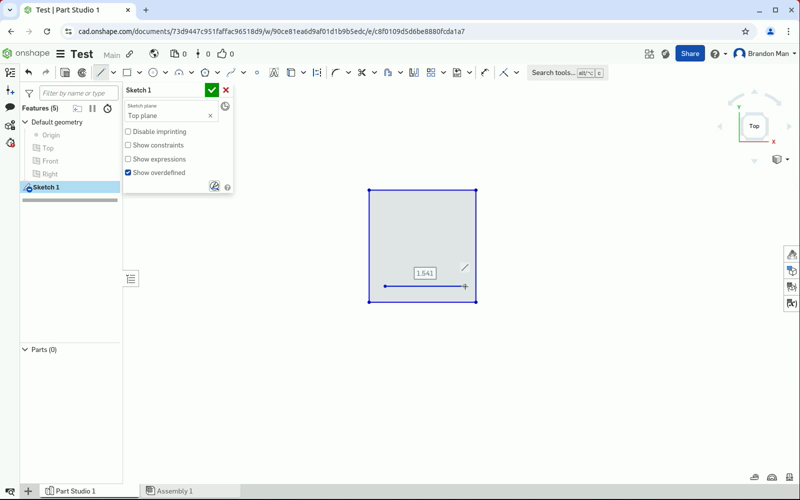
scroll(-6)
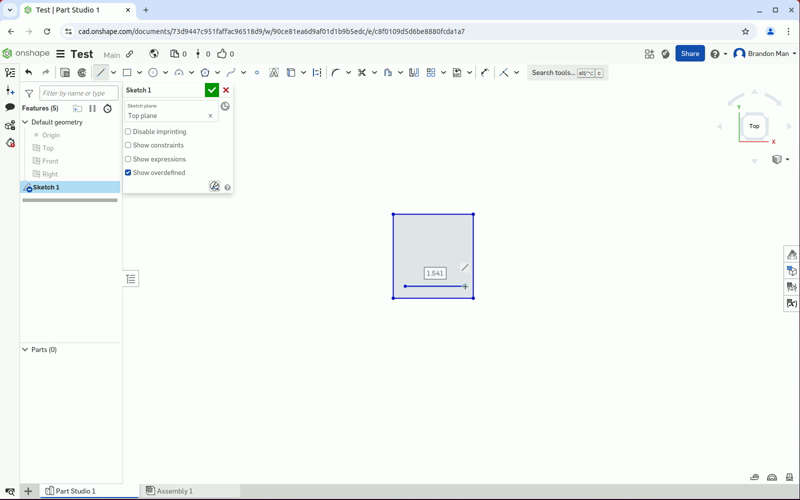
scroll(-6)
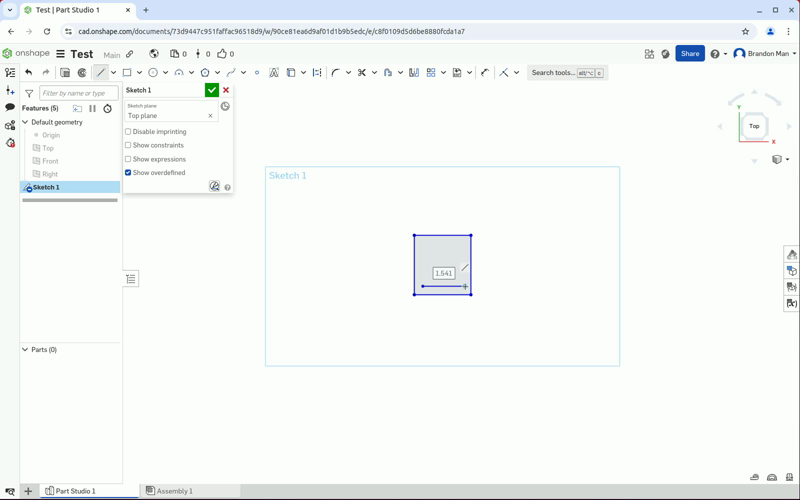
scroll(-6)
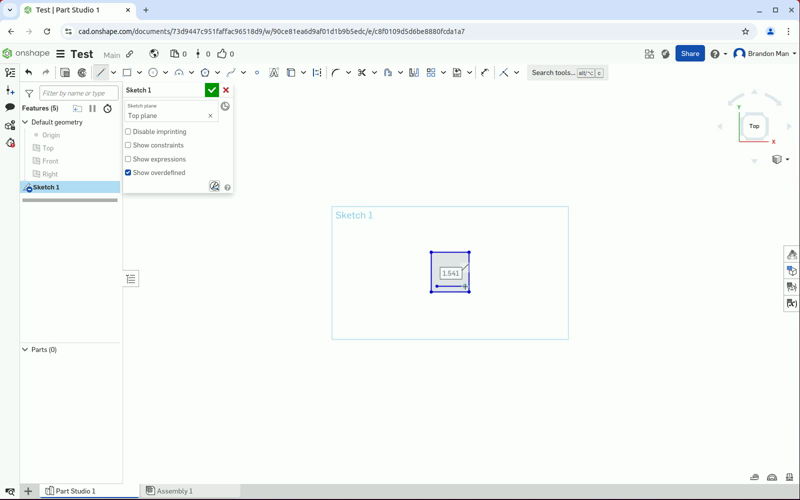
scroll(-6)
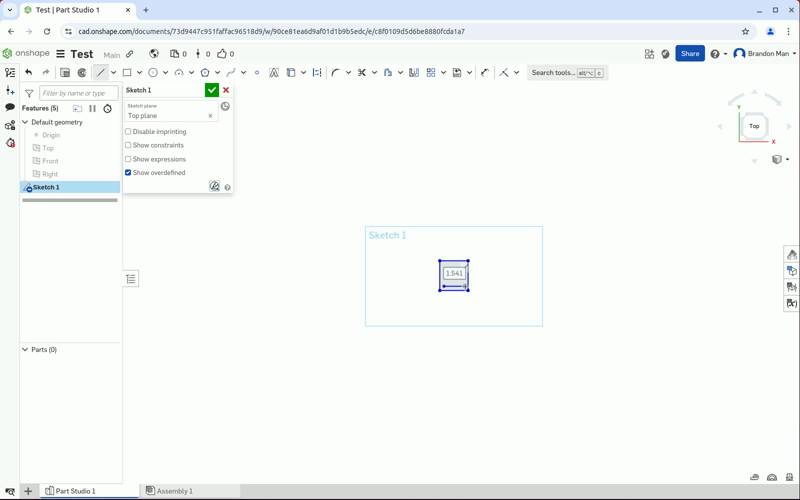
scroll(-6)
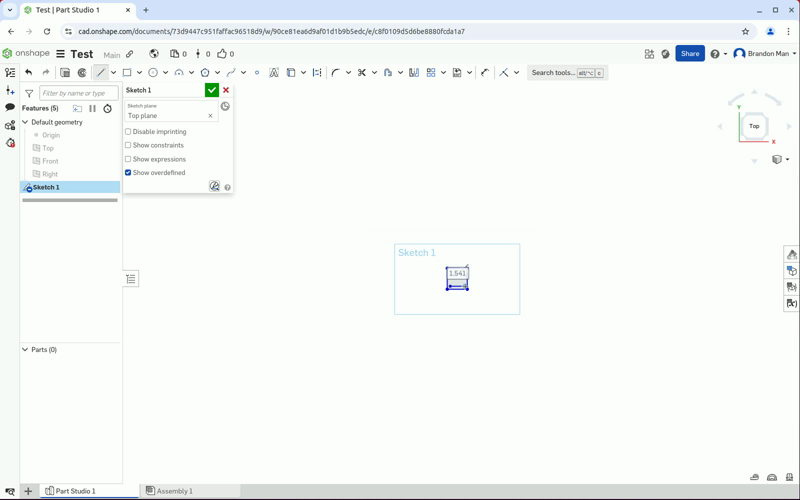
scroll(-6)
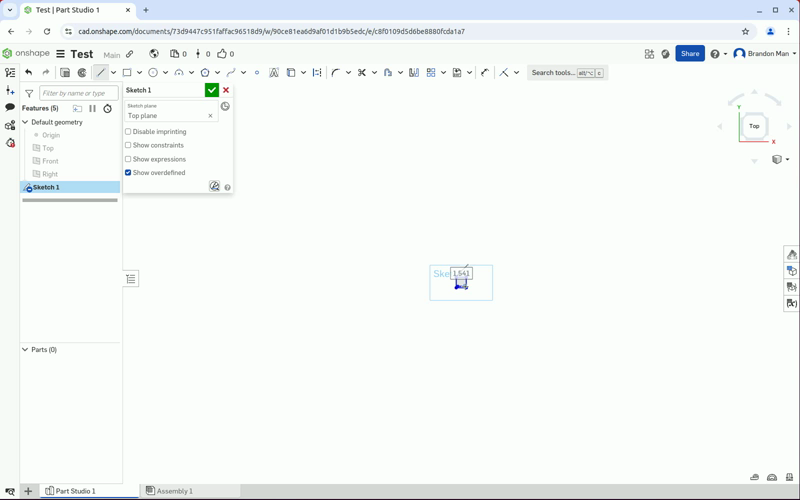
key_up(shift)
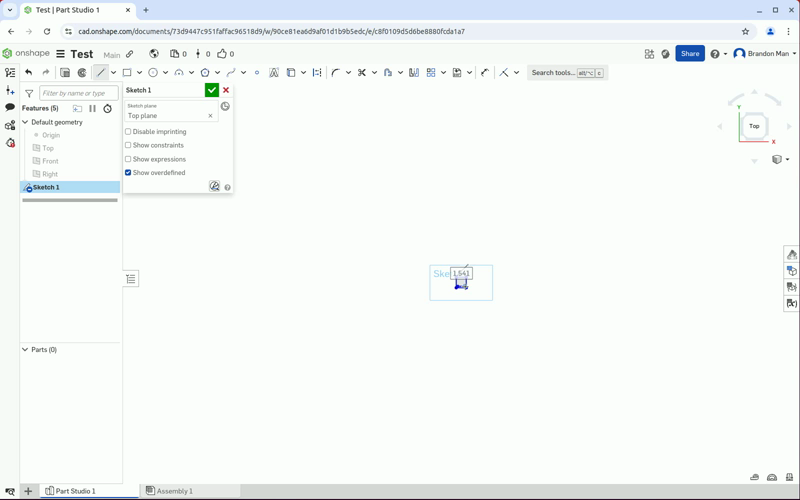
key_down(shift)
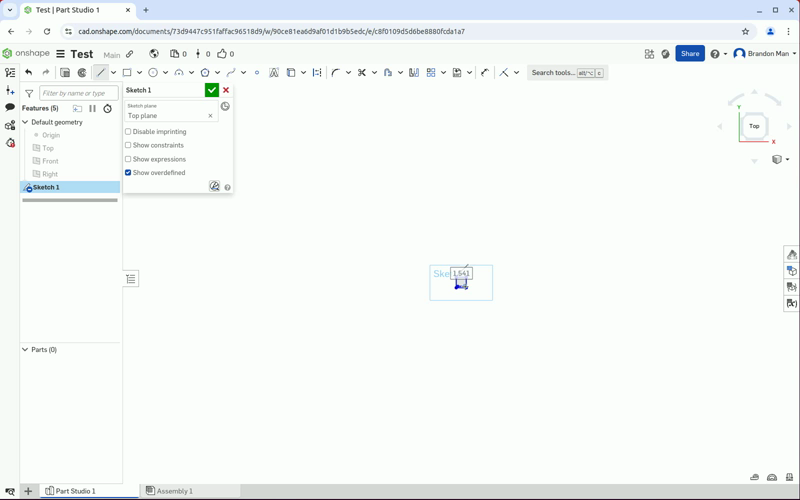
mouse_move(495, 286)
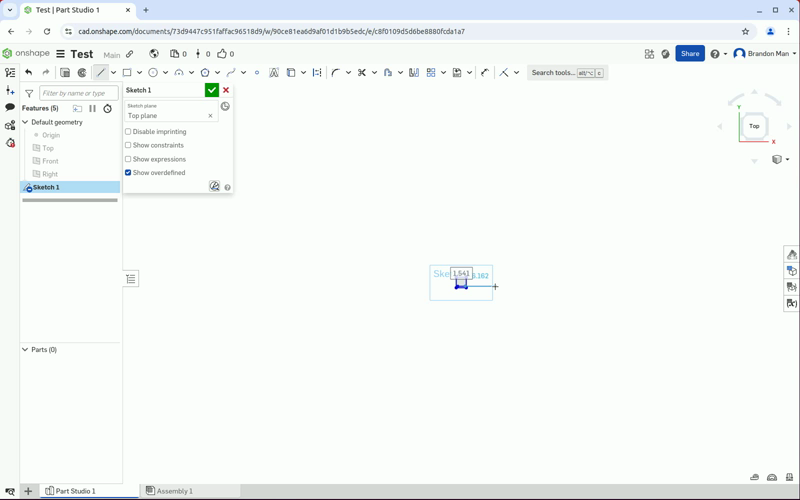
mouse_move(465, 278)
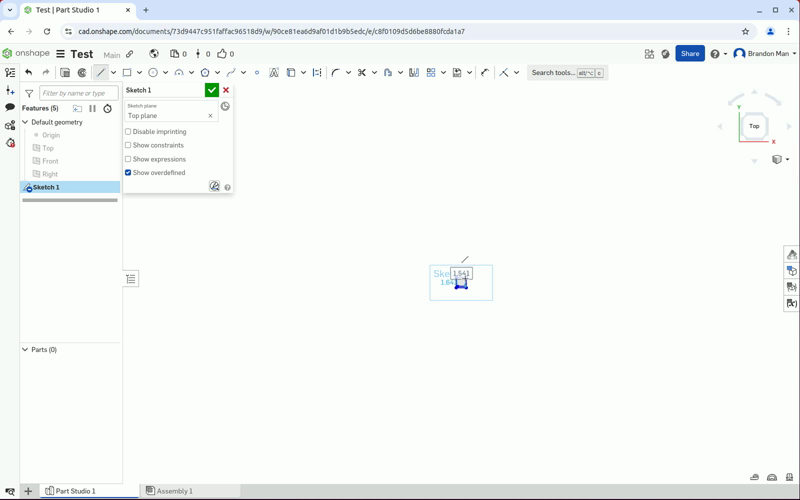
scroll(6)
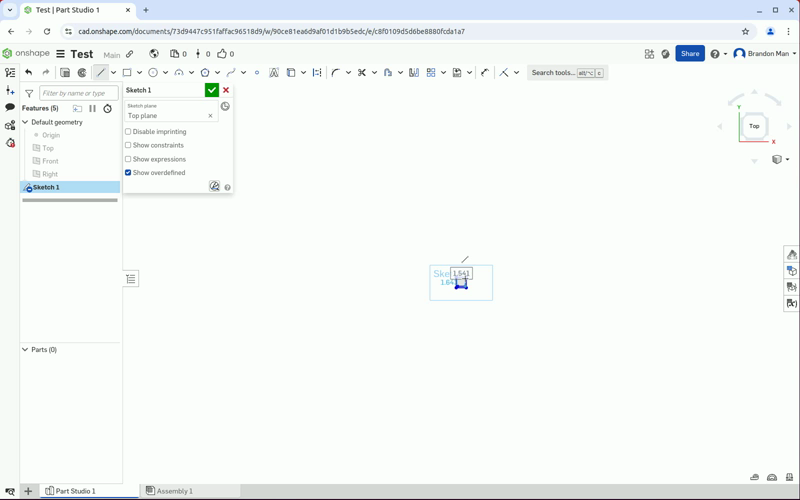
scroll(6)
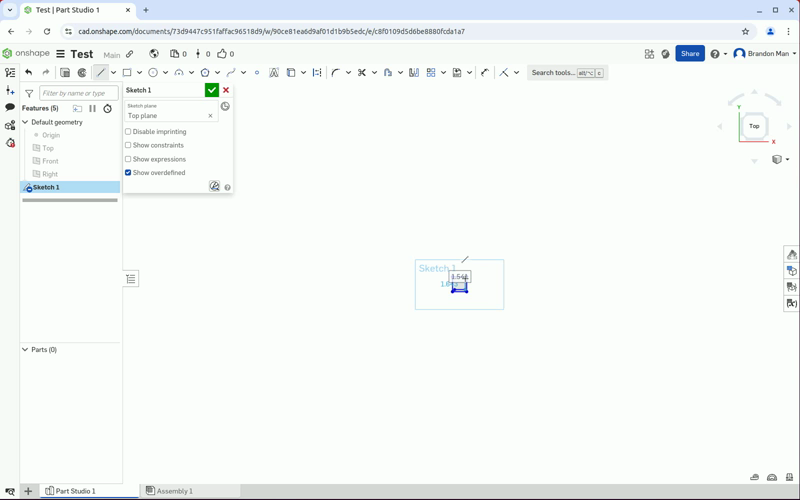
scroll(6)
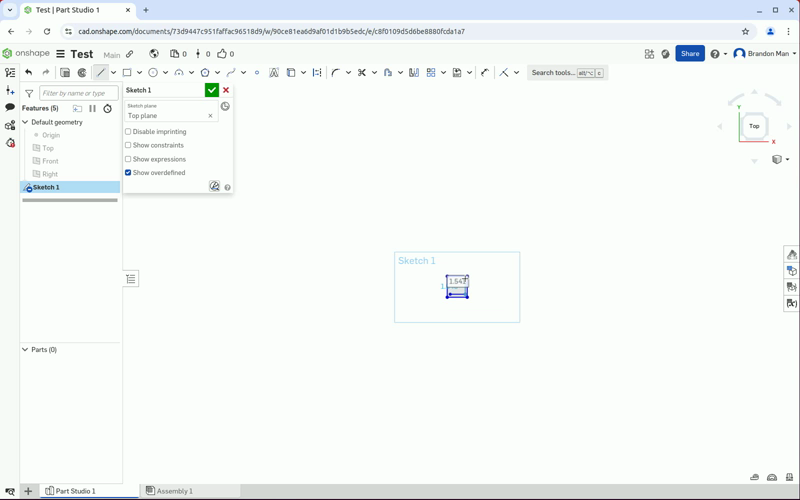
scroll(6)
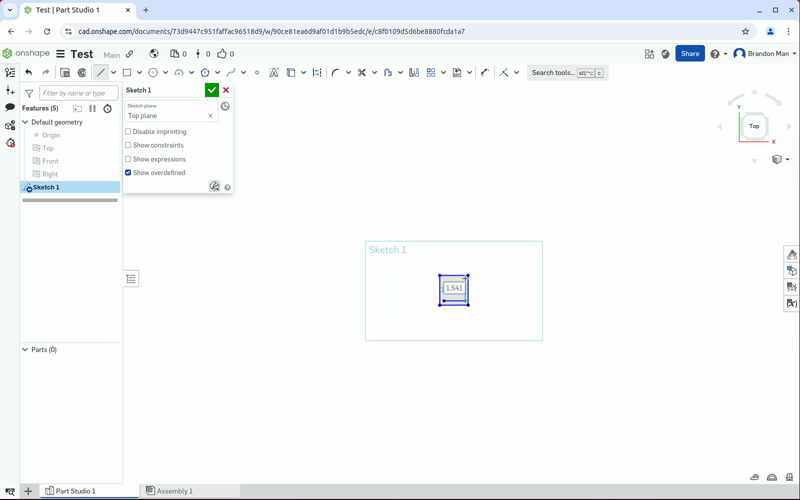
scroll(6)
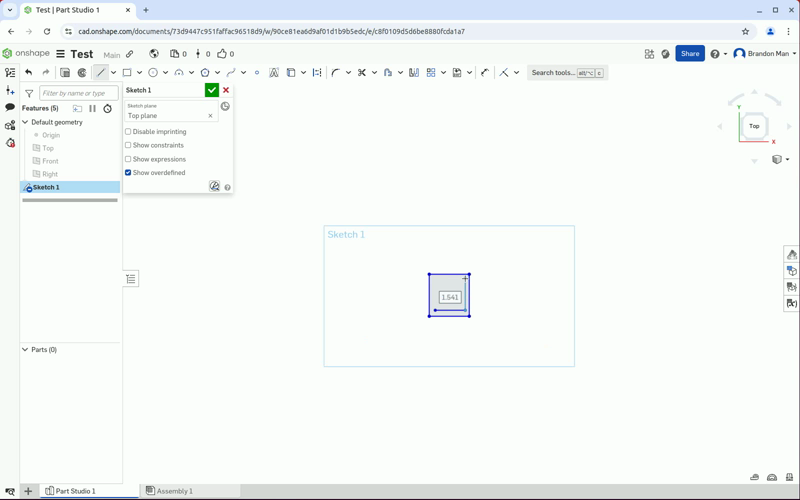
scroll(6)
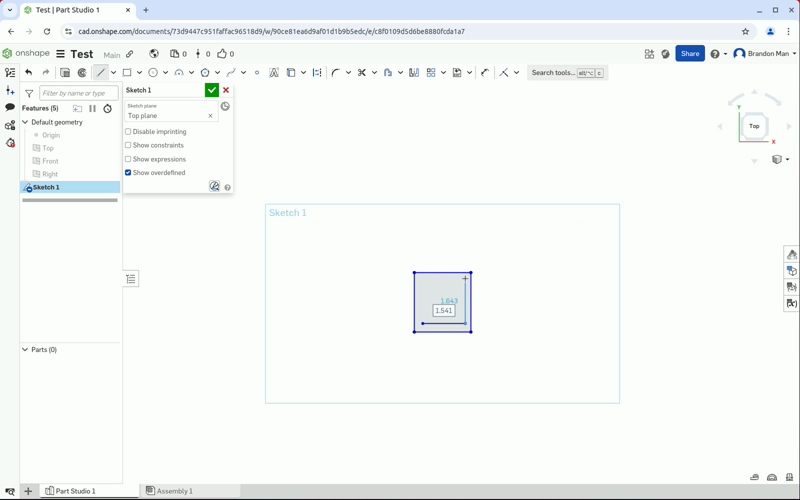
scroll(6)
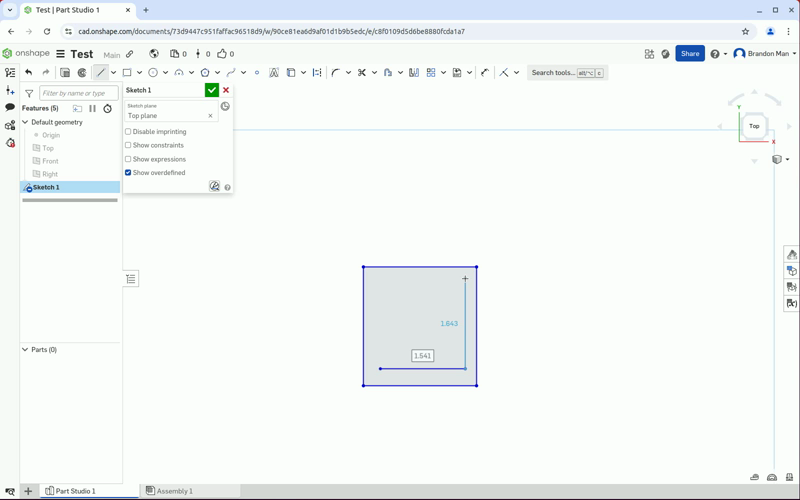
click(465, 278)
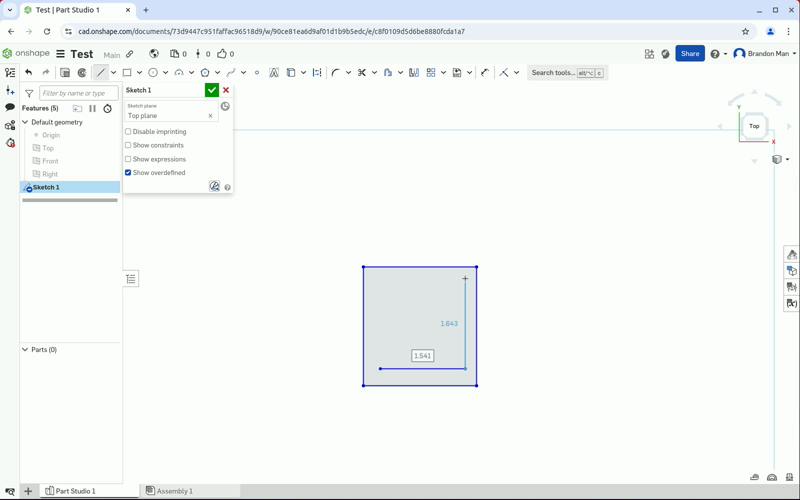
scroll(-6)
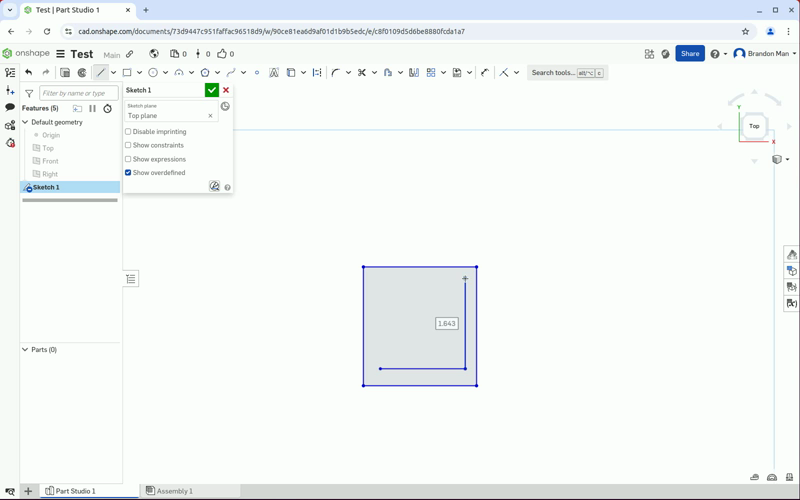
scroll(-6)
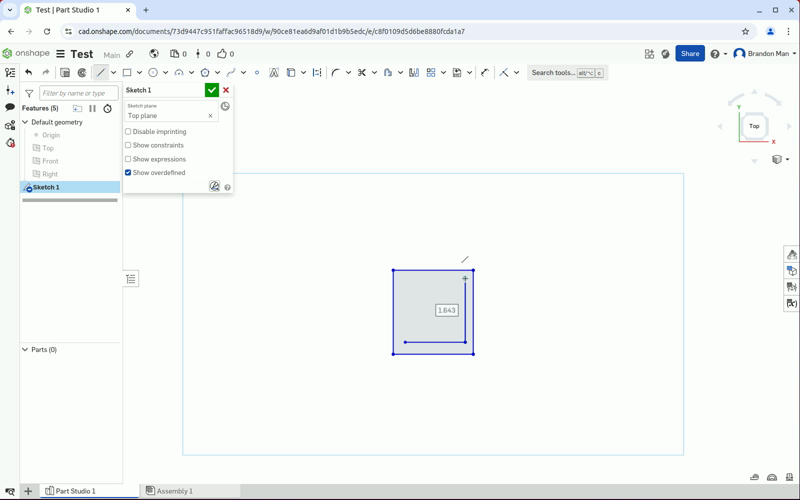
scroll(-6)
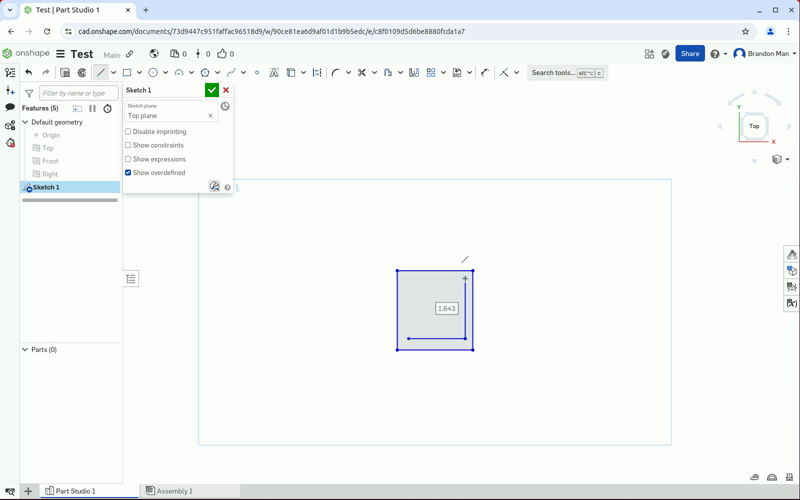
scroll(-6)
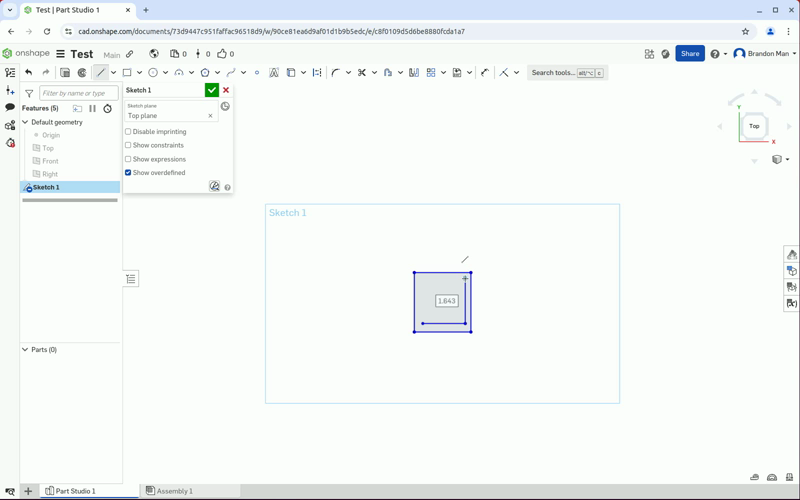
scroll(-6)
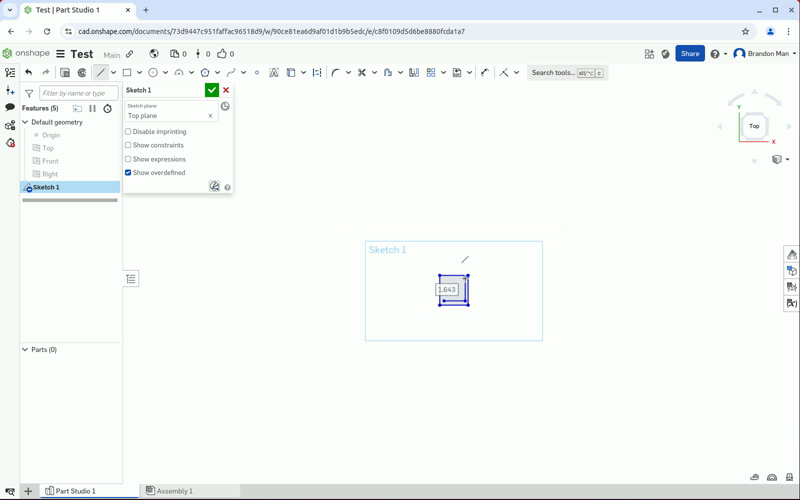
scroll(-6)
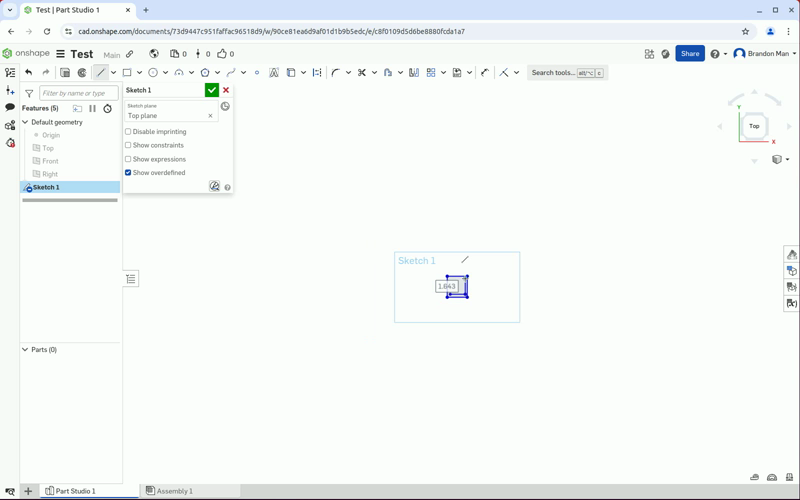
scroll(-6)
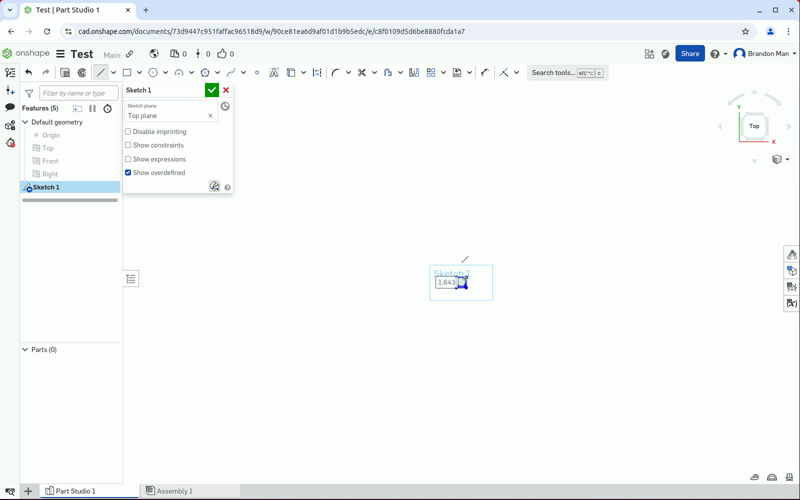
key_up(shift)
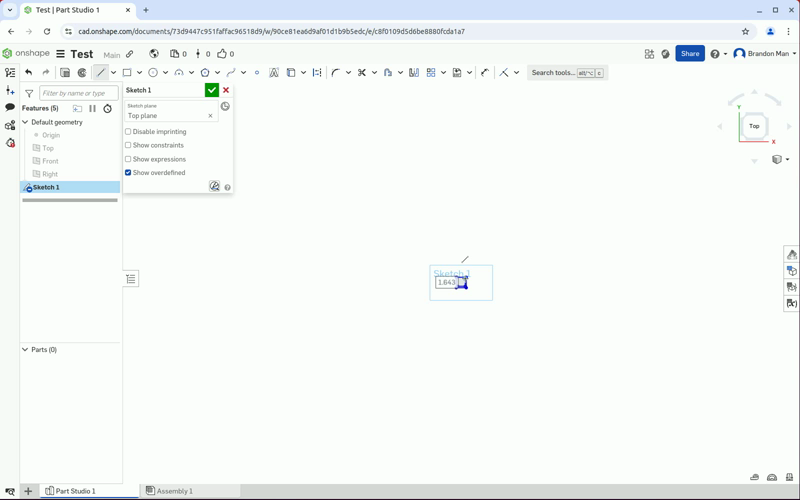
key_down(shift)
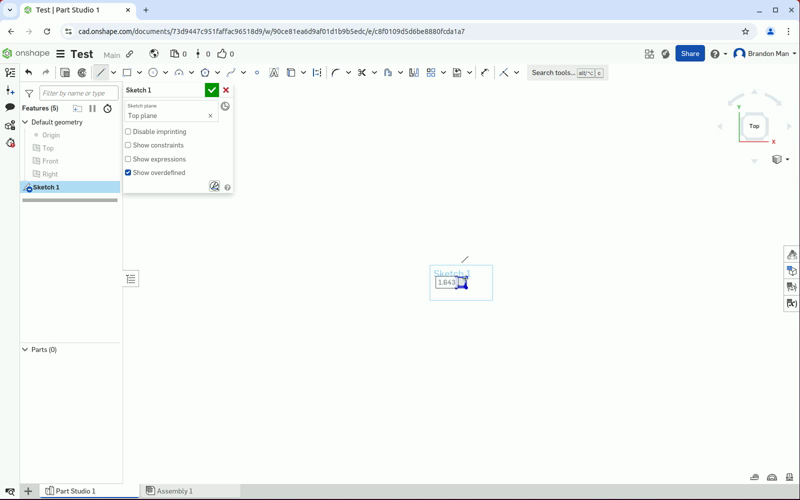
mouse_move(495, 278)
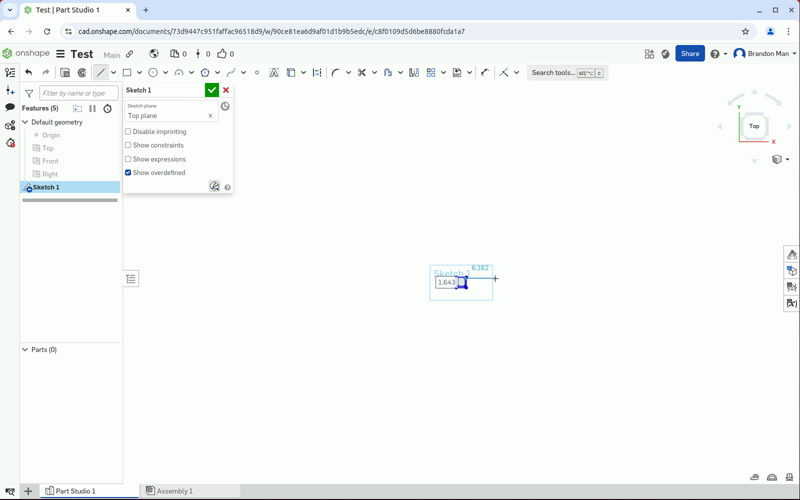
mouse_move(457, 278)
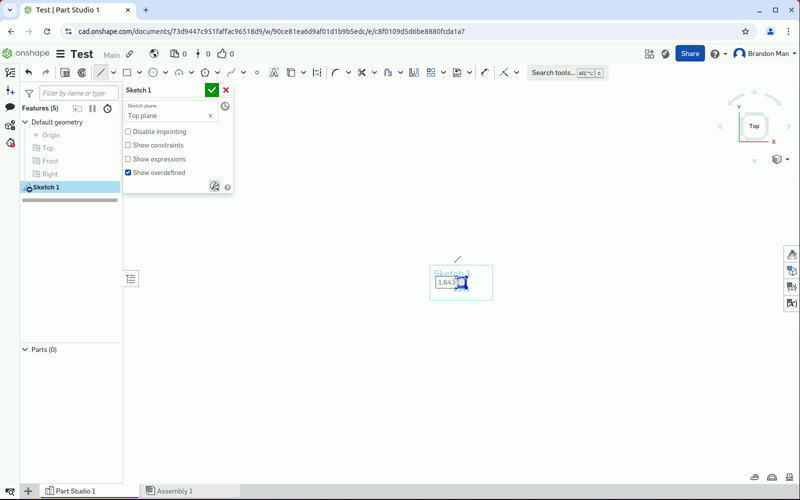
scroll(6)
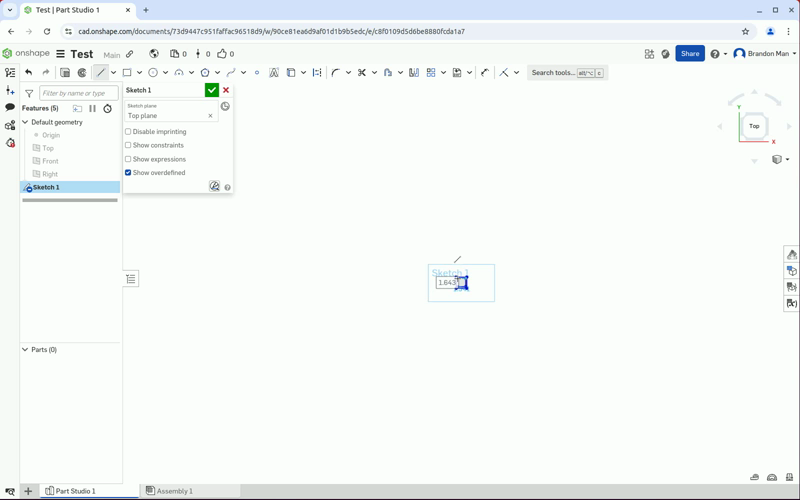
scroll(6)
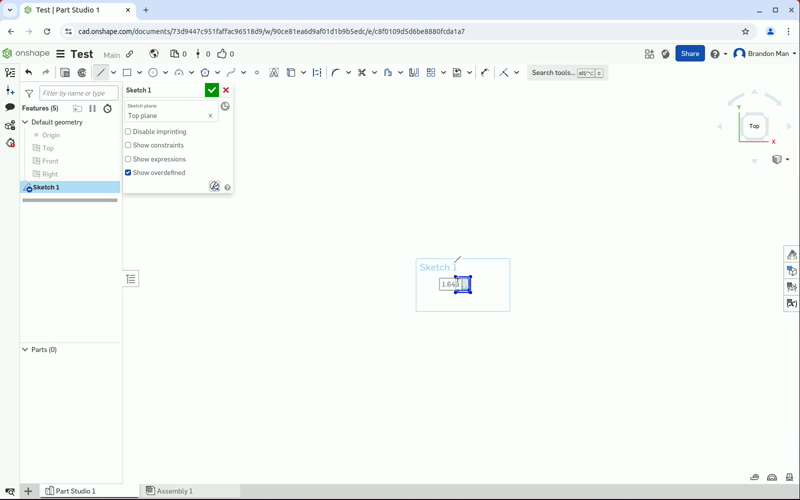
scroll(6)
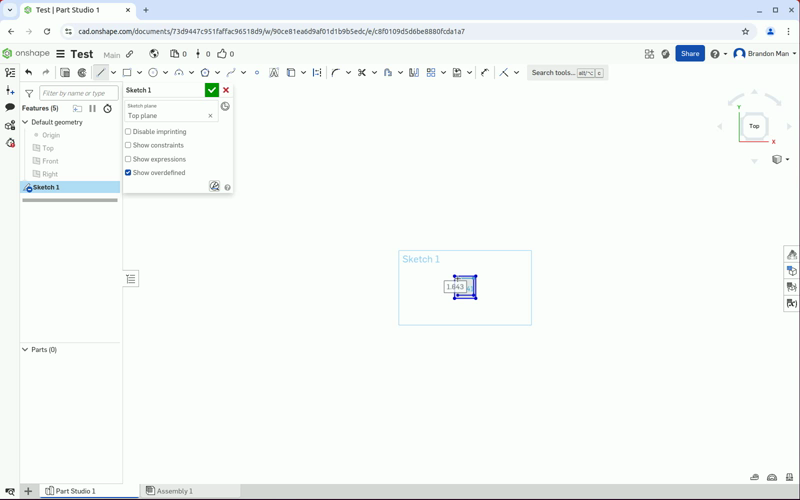
scroll(6)
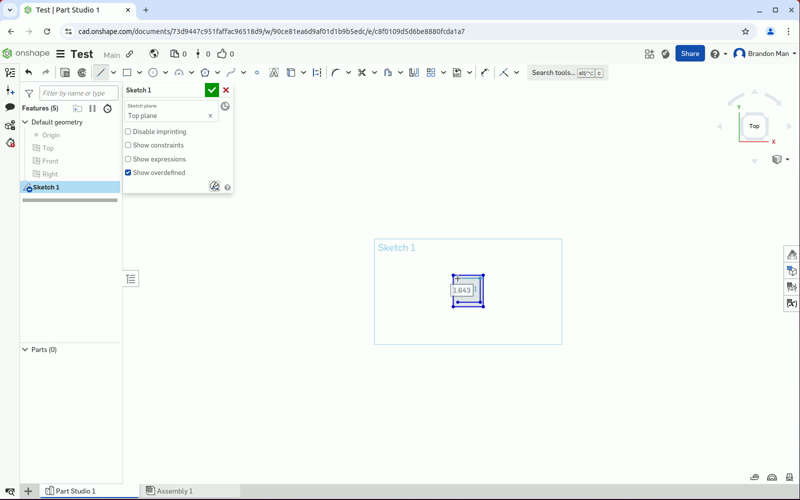
scroll(6)
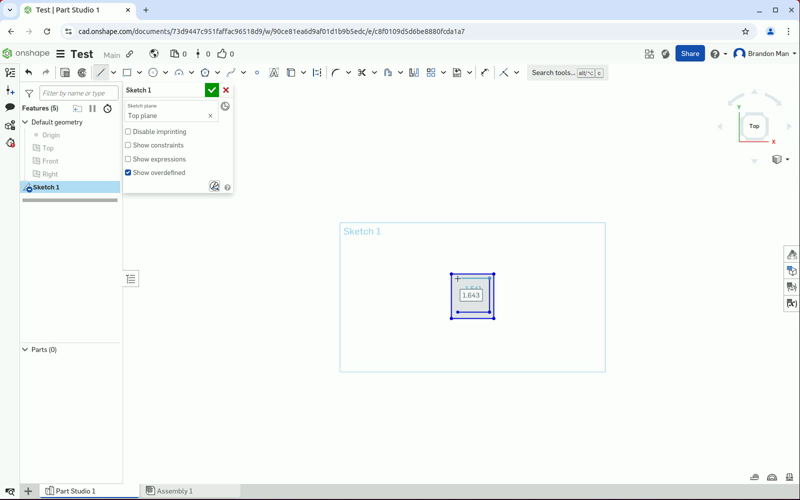
scroll(6)
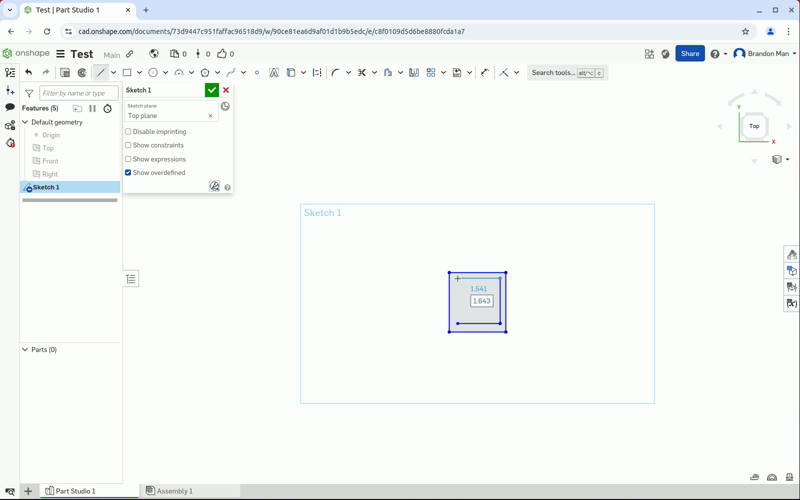
scroll(6)
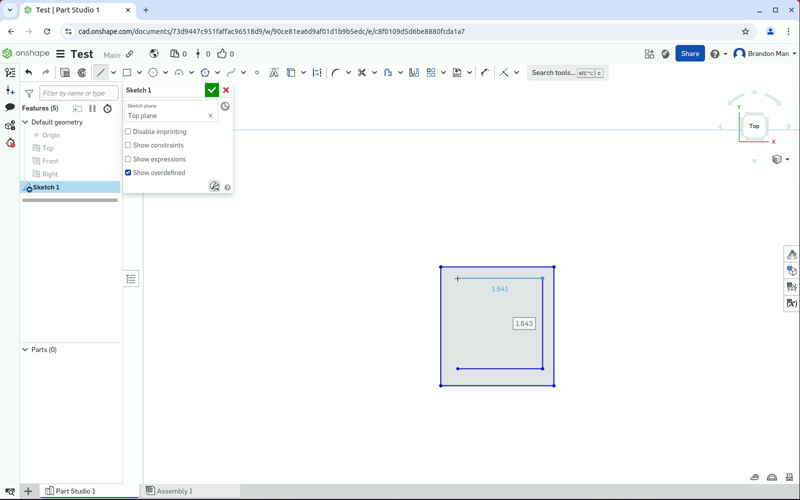
click(457, 278)
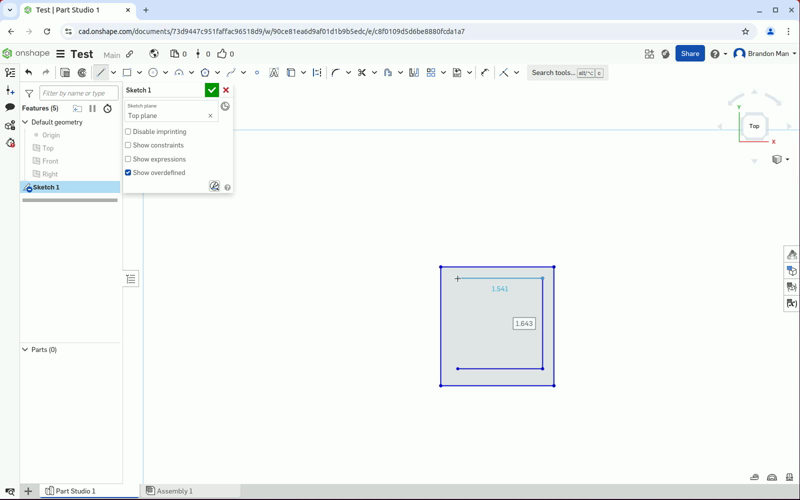
scroll(-6)
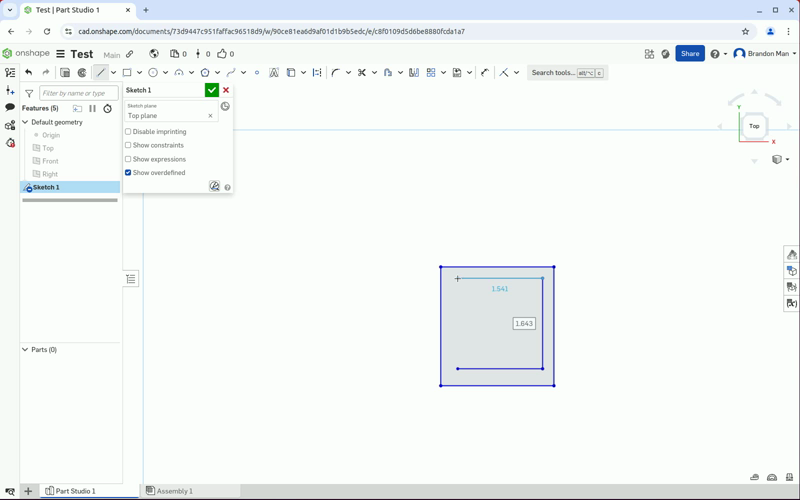
scroll(-6)
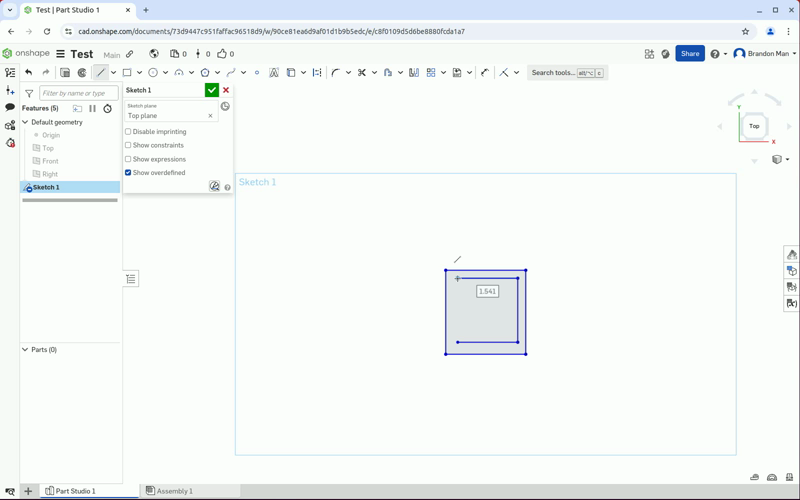
scroll(-6)
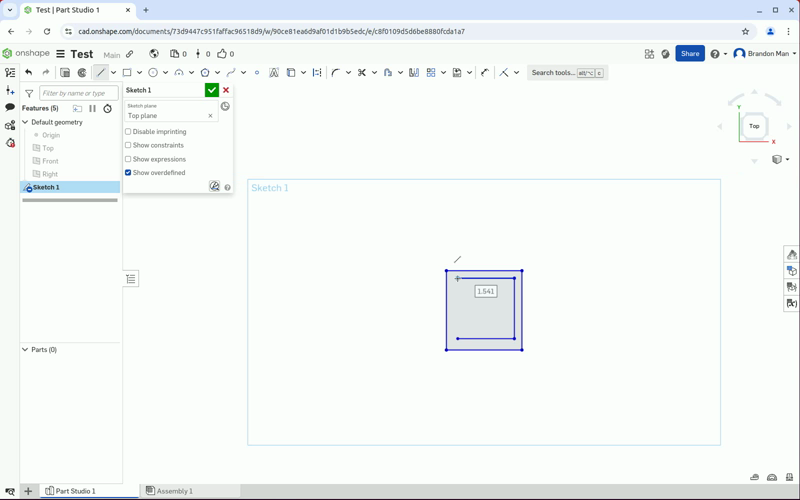
scroll(-6)
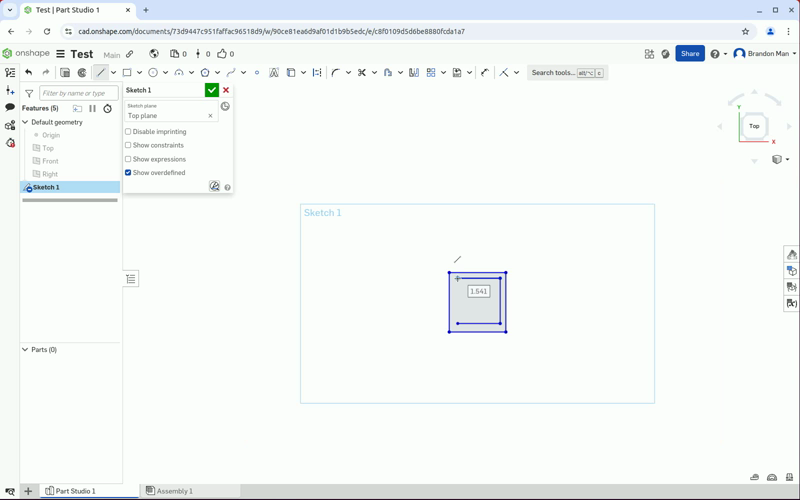
scroll(-6)
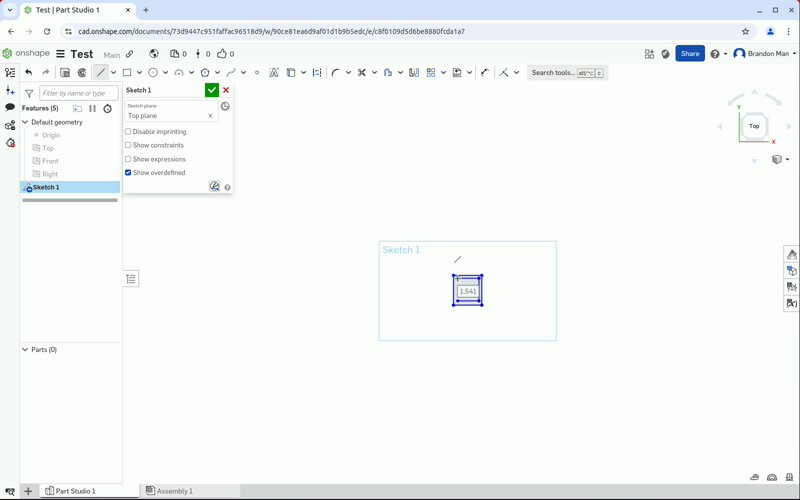
scroll(-6)
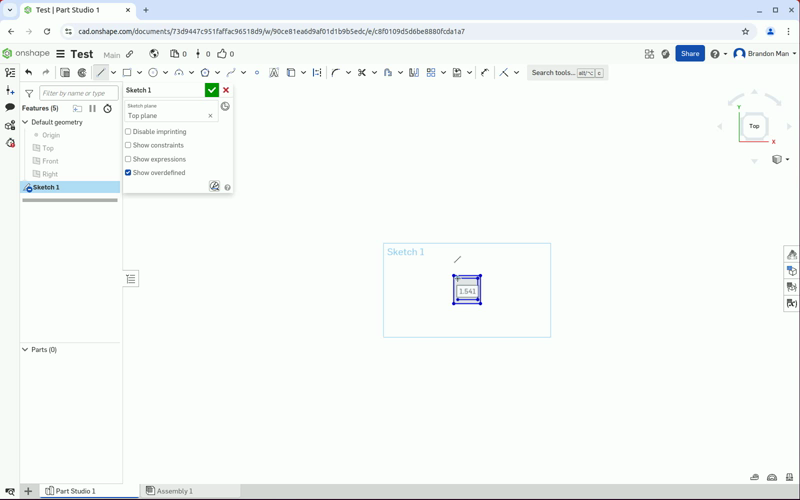
scroll(-6)
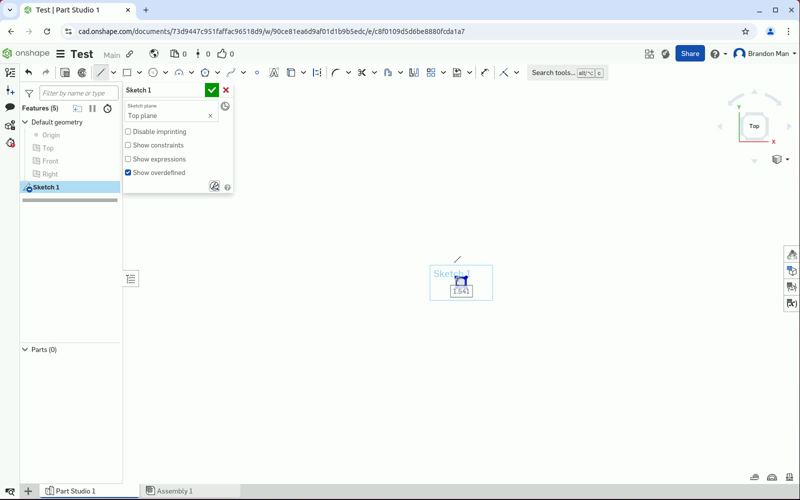
key_up(shift)
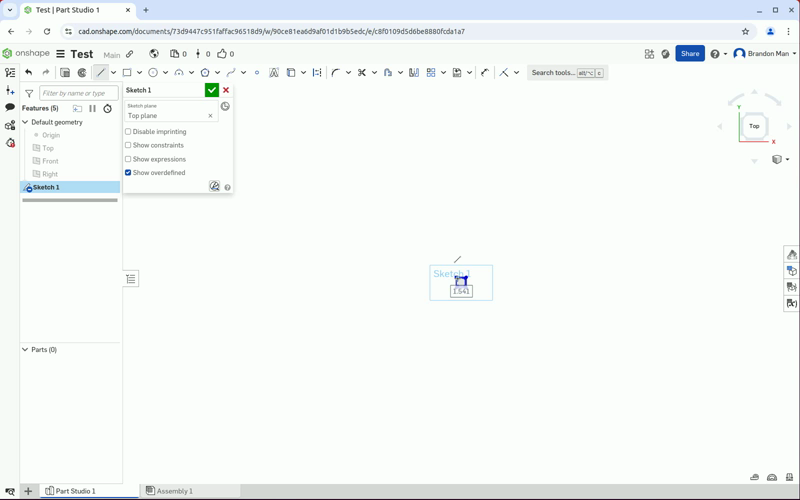
mouse_move(487, 278)
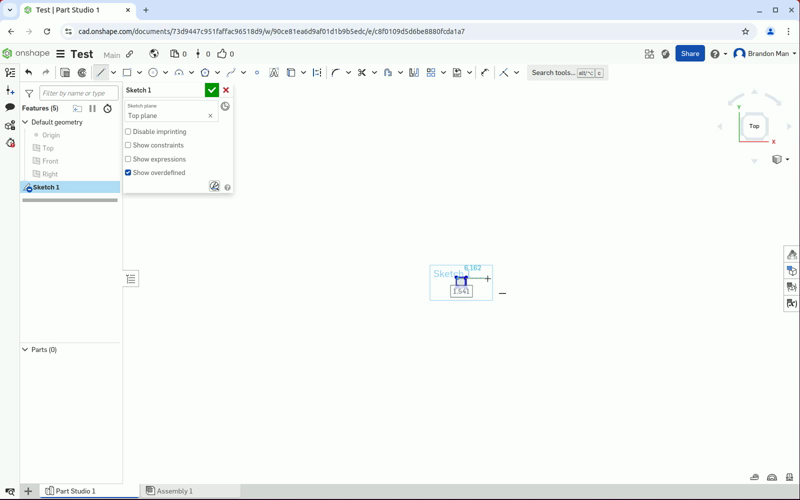
key_down(shift)
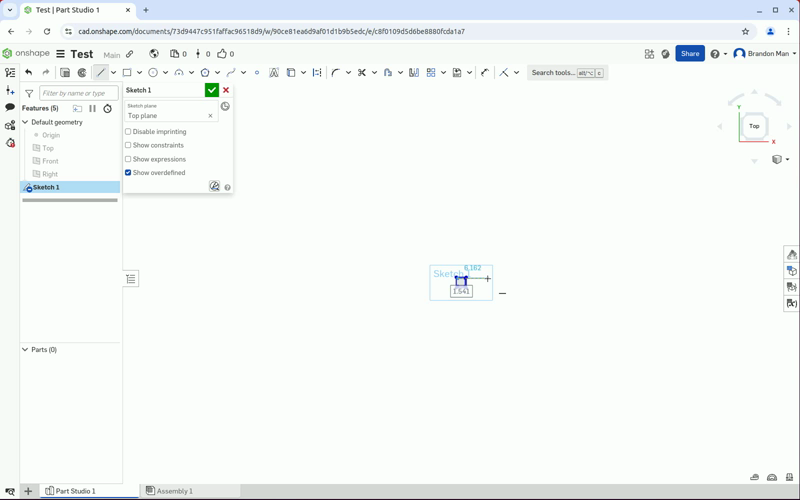
mouse_move(457, 286)
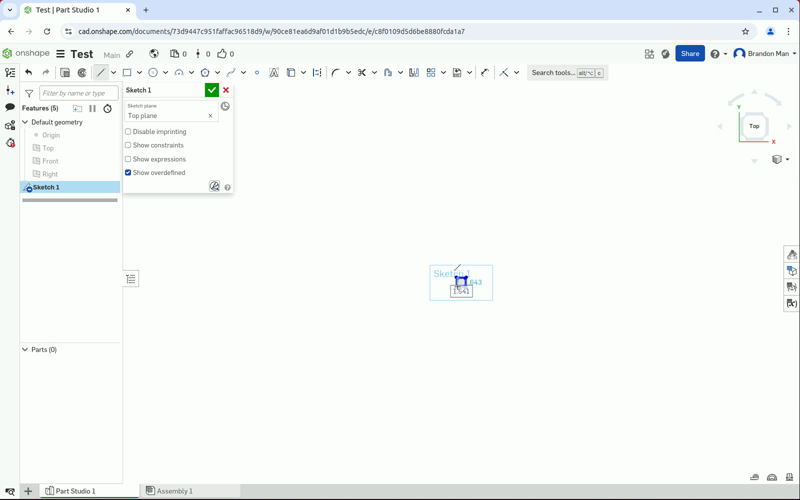
scroll(6)
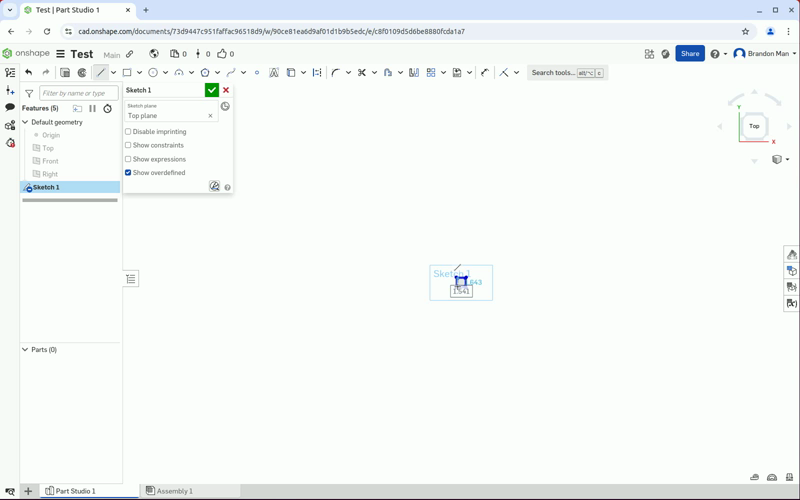
scroll(6)
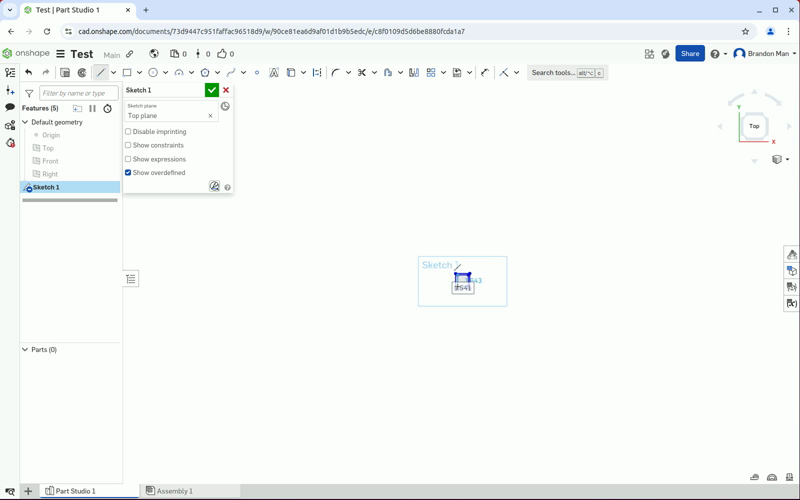
scroll(6)
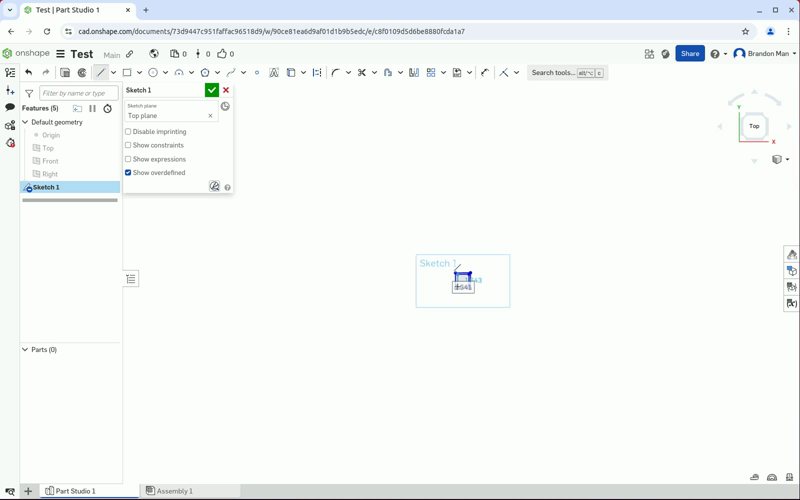
scroll(6)
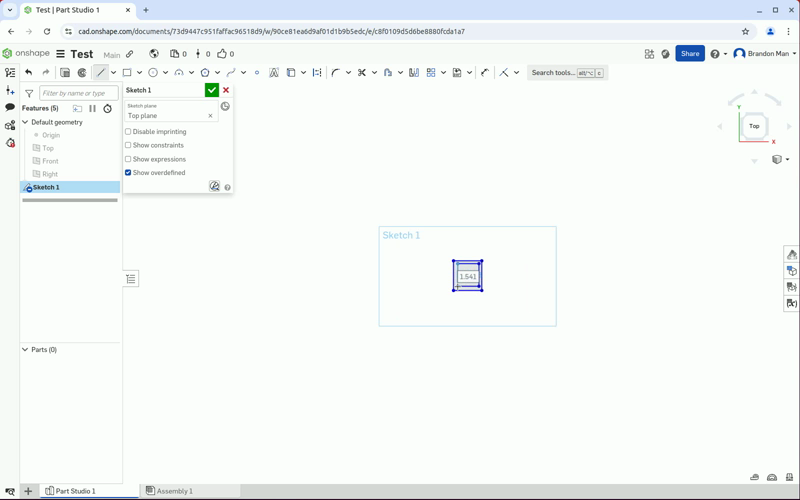
scroll(6)
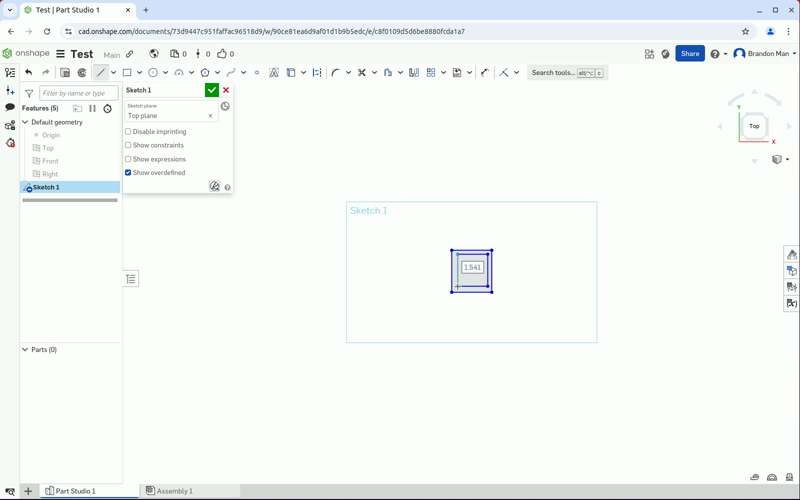
scroll(6)
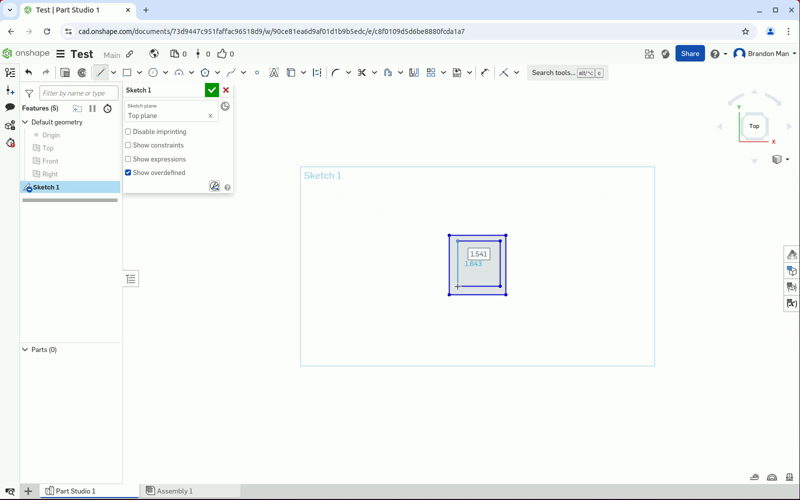
scroll(6)
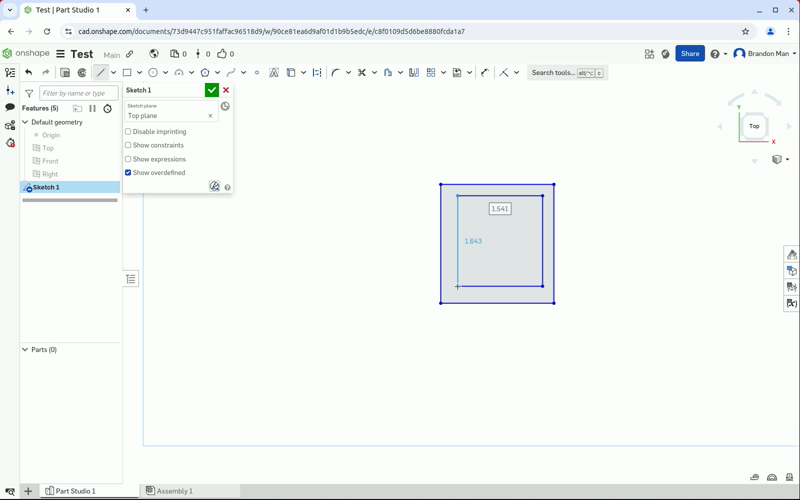
key_up(shift)
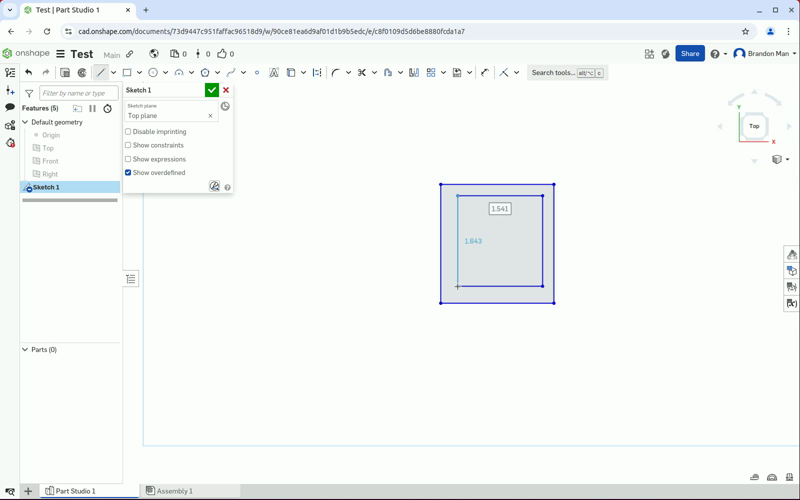
click(457, 286)
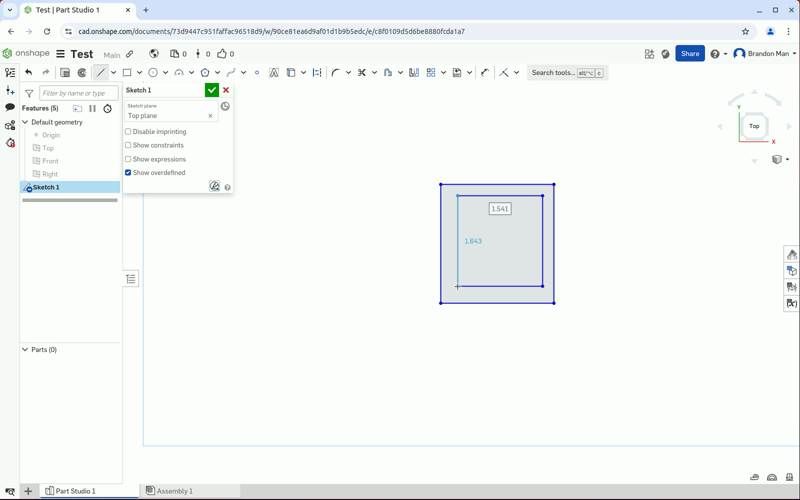
scroll(-6)
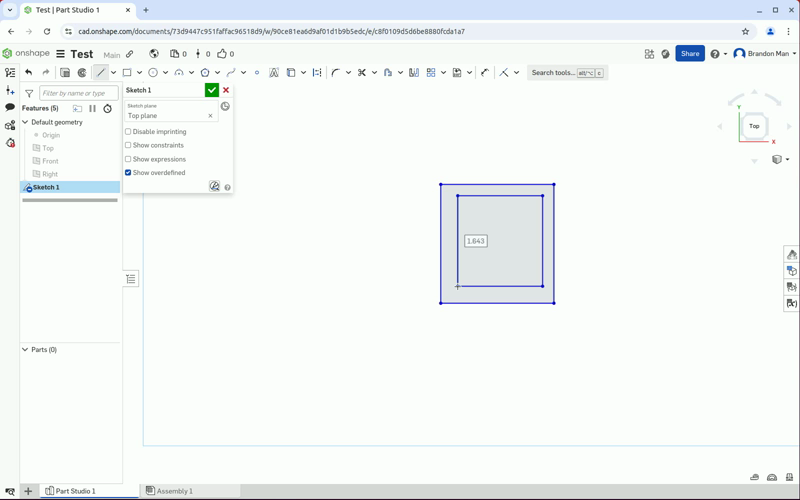
scroll(-6)
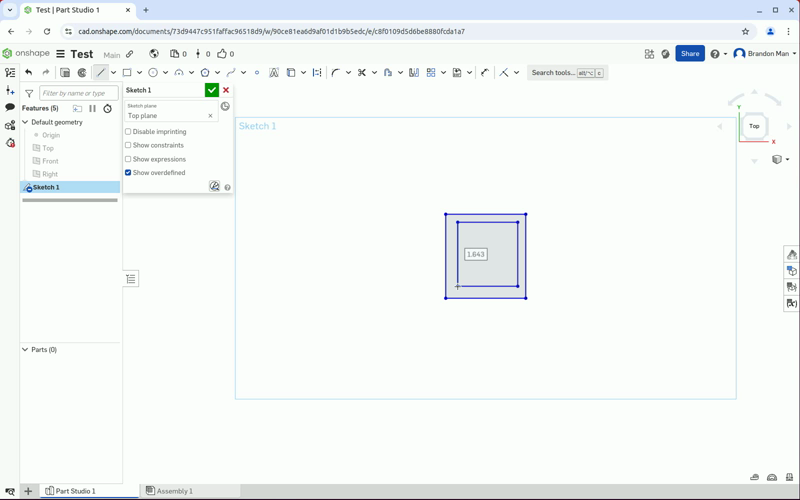
scroll(-6)
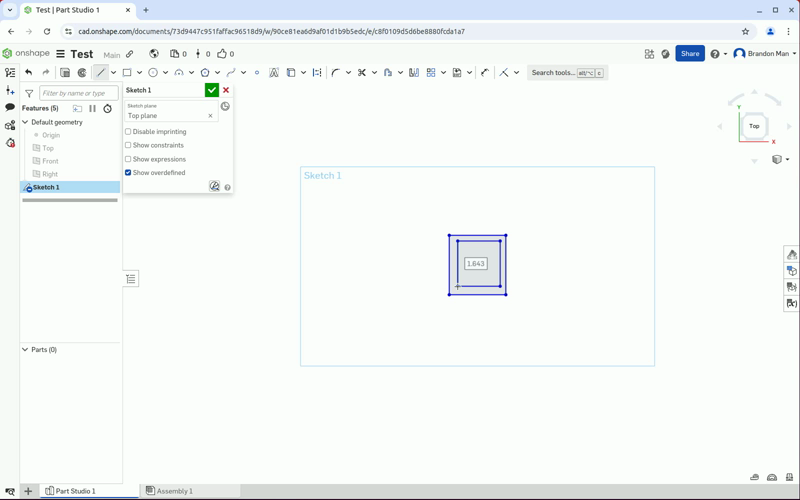
scroll(-6)
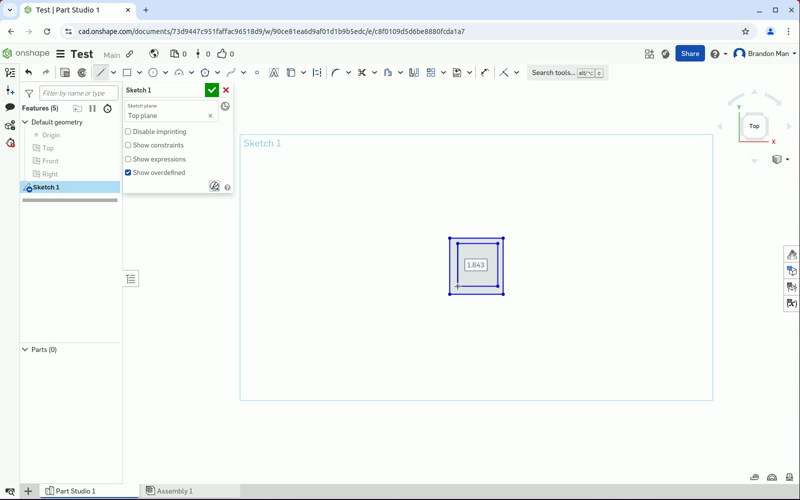
scroll(-6)
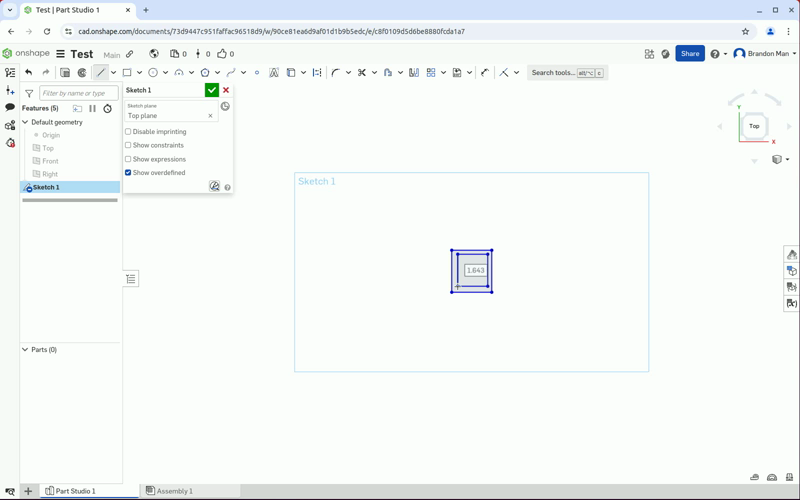
scroll(-6)
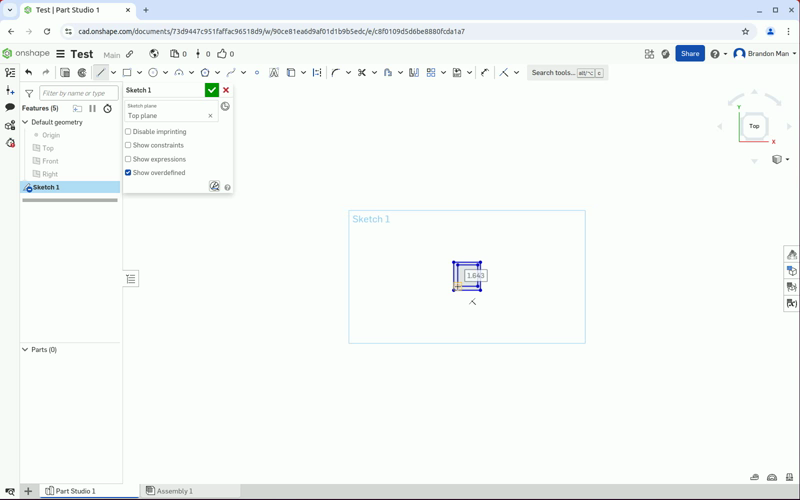
scroll(-6)
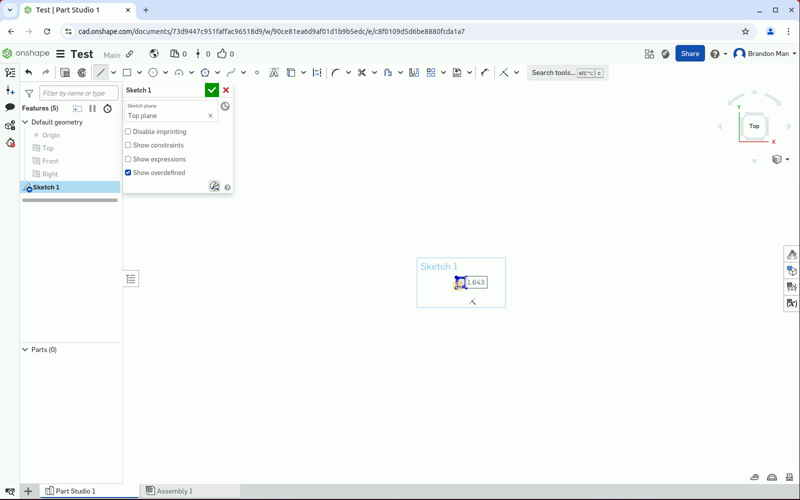
key(esc)
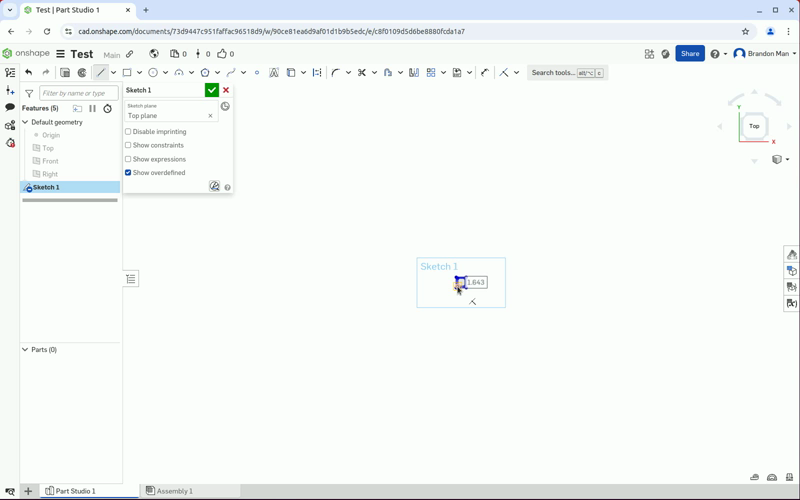
mouse_move(460, 286)
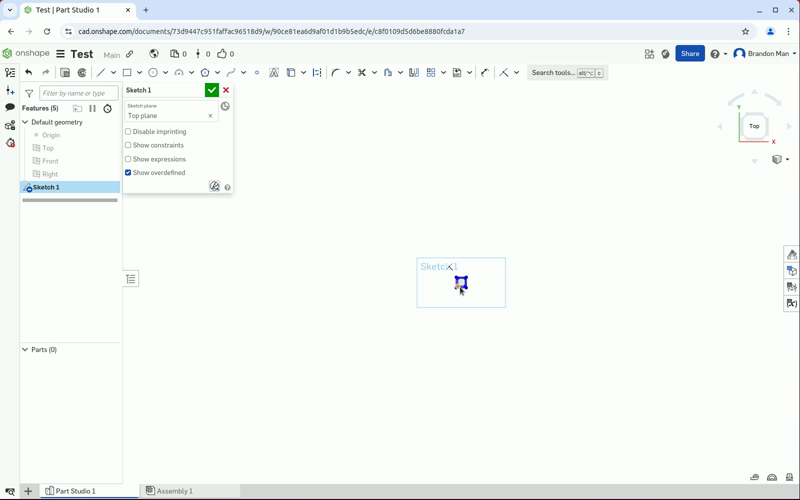
scroll(6)
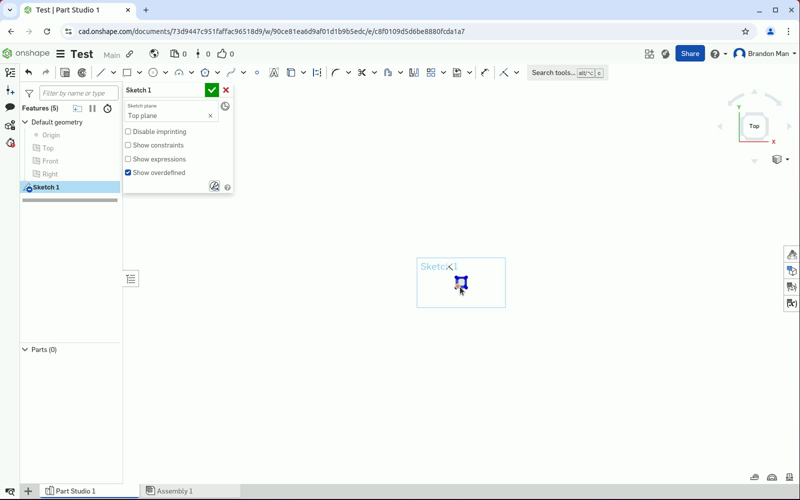
scroll(6)
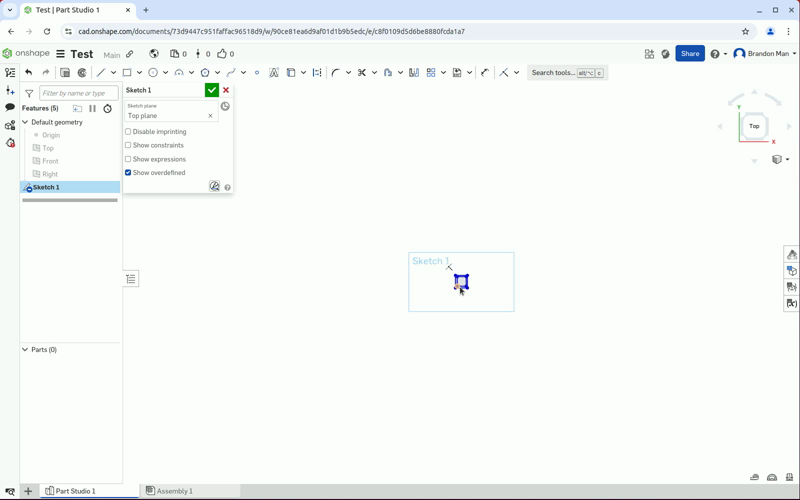
scroll(6)
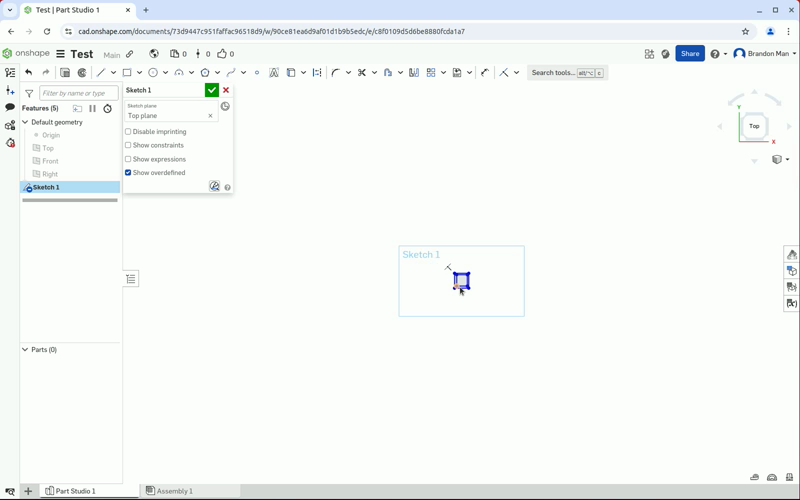
scroll(6)
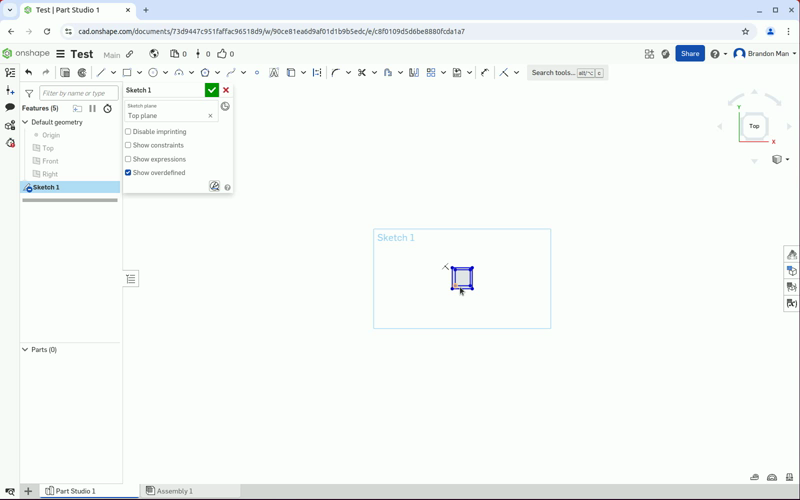
scroll(6)
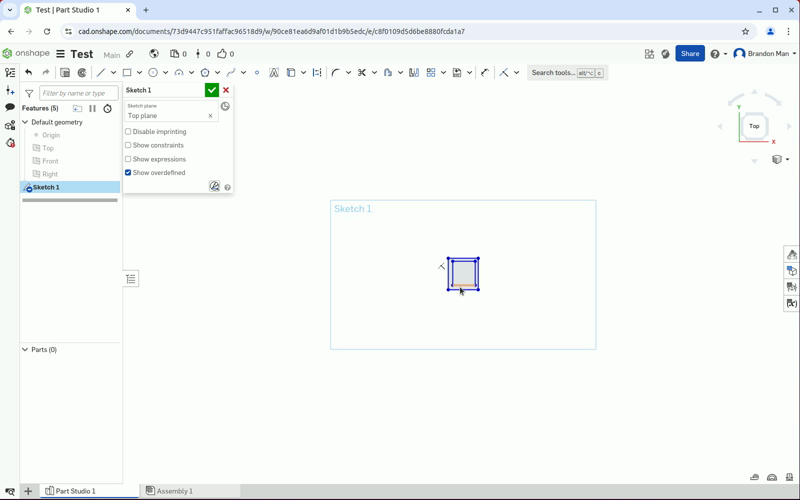
scroll(6)
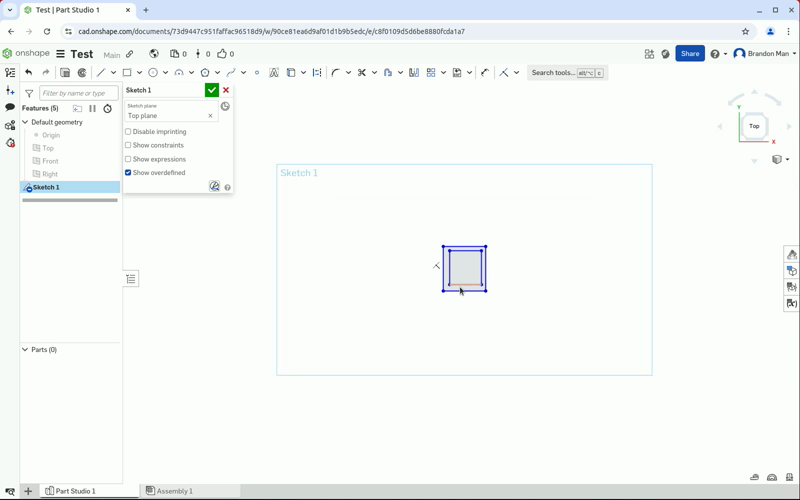
scroll(6)
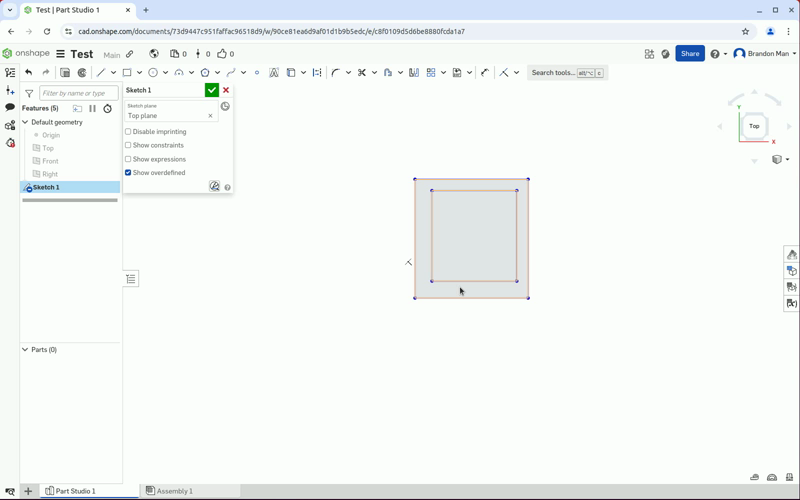
click(460, 286)
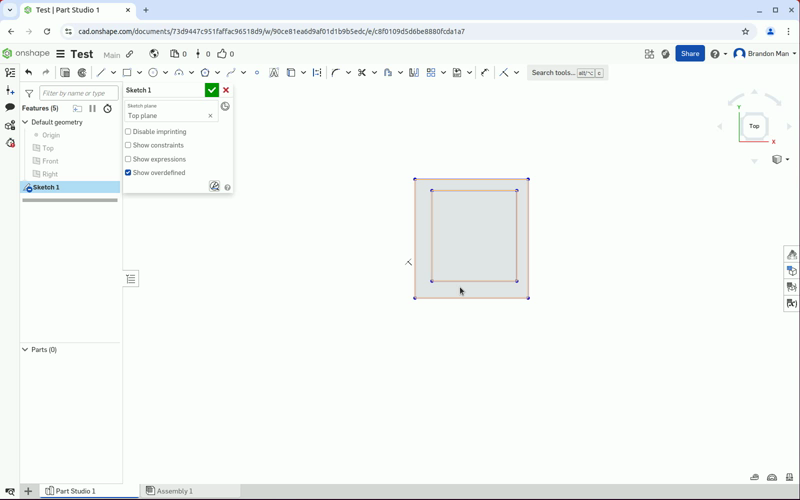
scroll(-6)
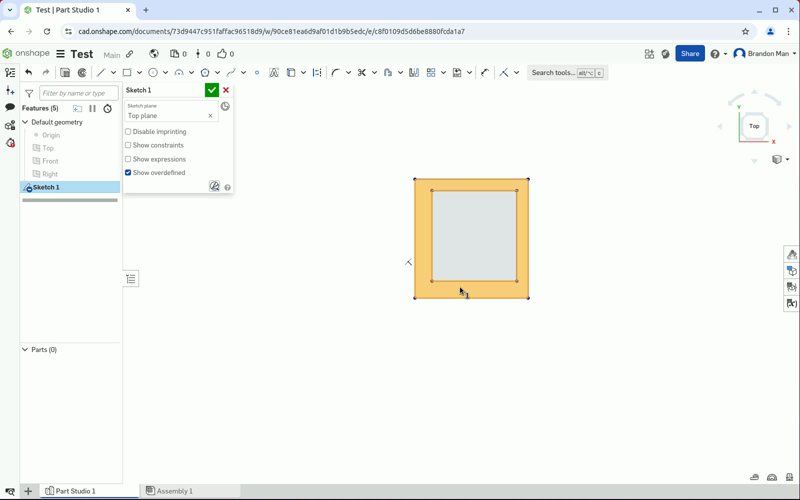
scroll(-6)
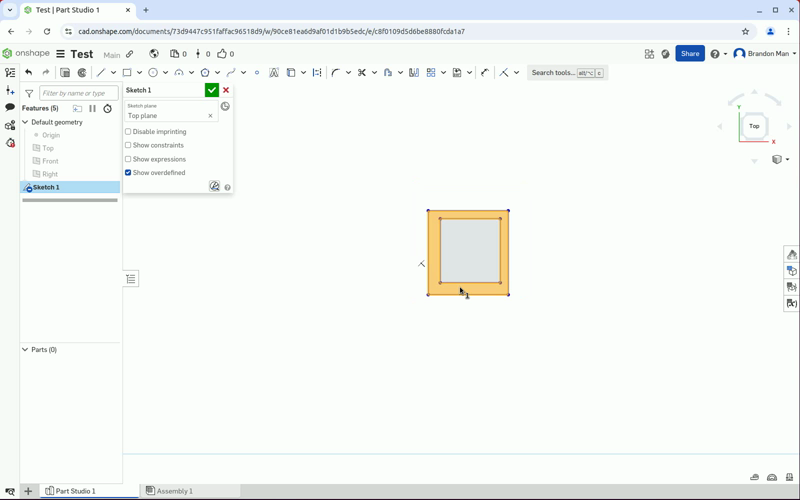
scroll(-6)
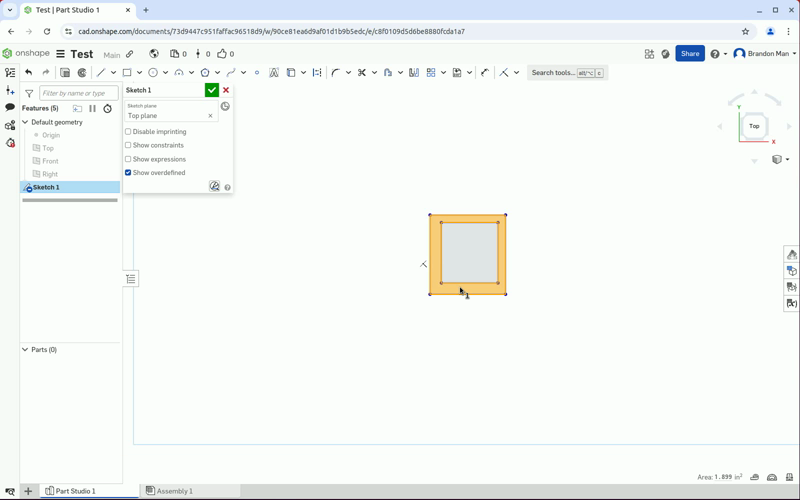
scroll(-6)
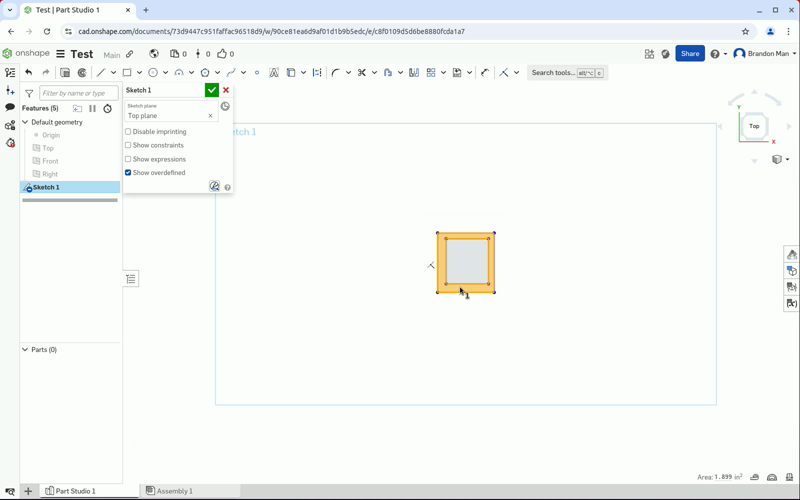
scroll(-6)
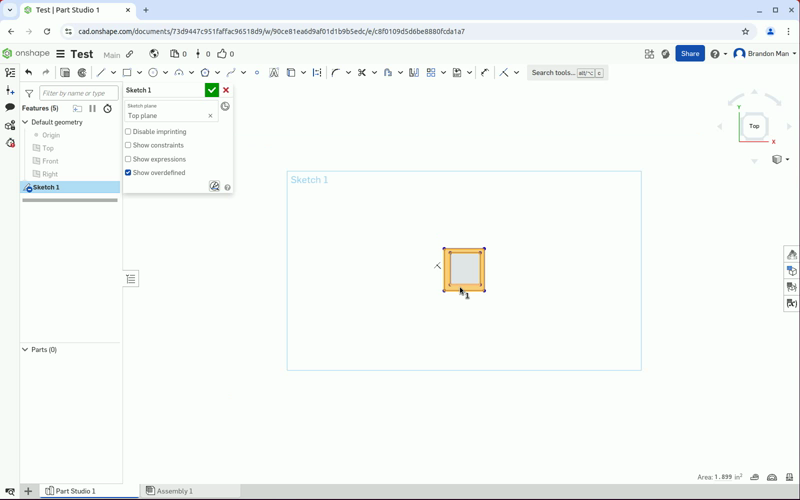
scroll(-6)
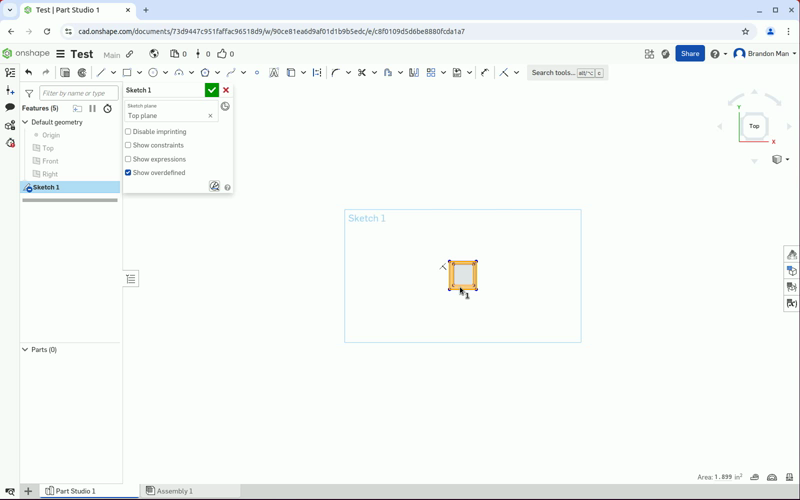
scroll(-6)
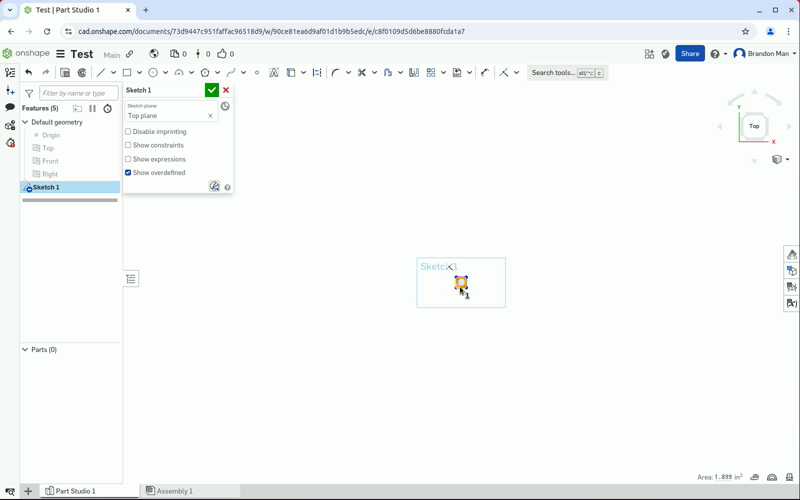
mouse_move(73, 352)
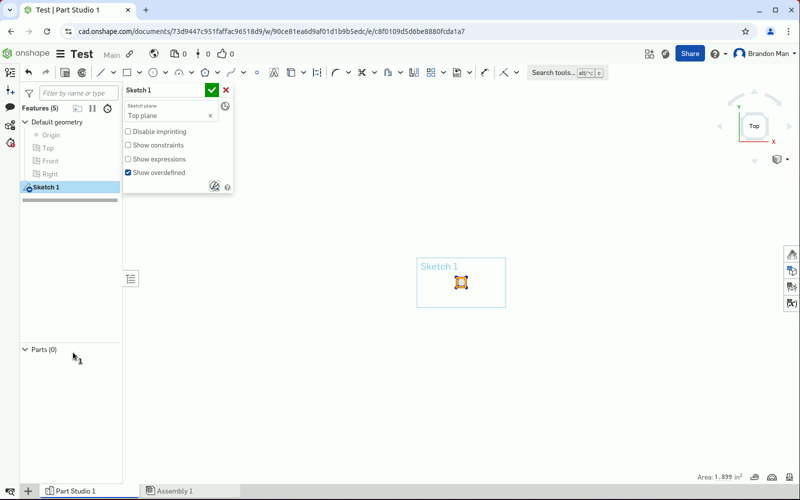
key(shift+y)
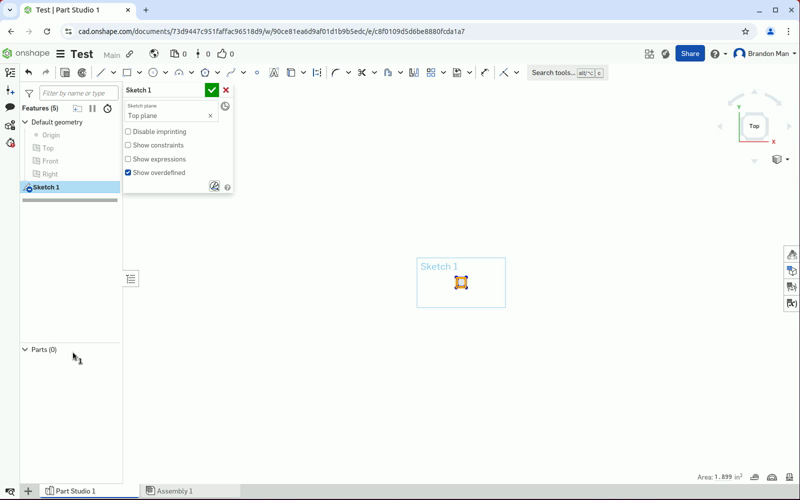
key(shift+e)
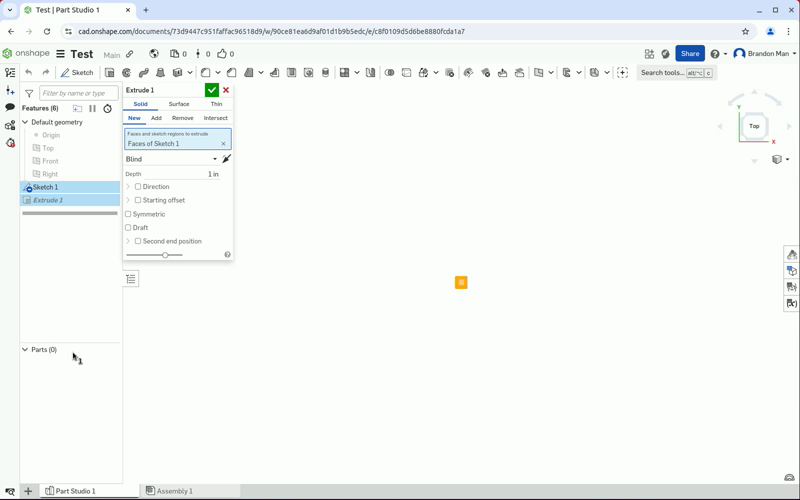
mouse_move(143, 106)
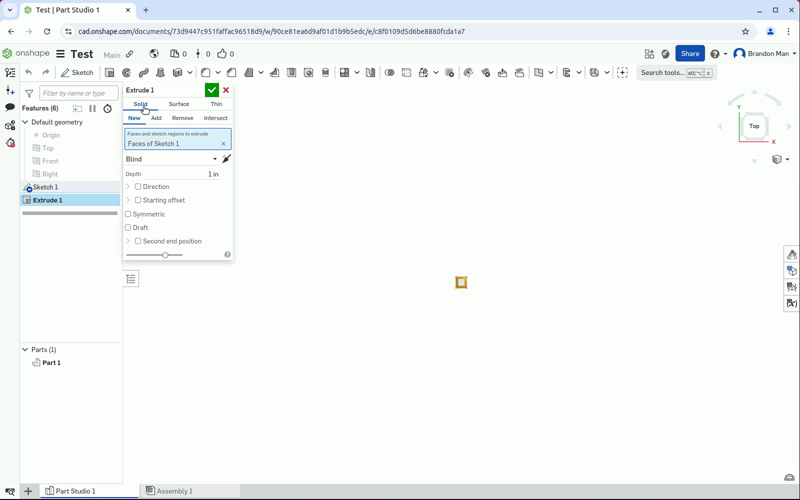
click(143, 106)
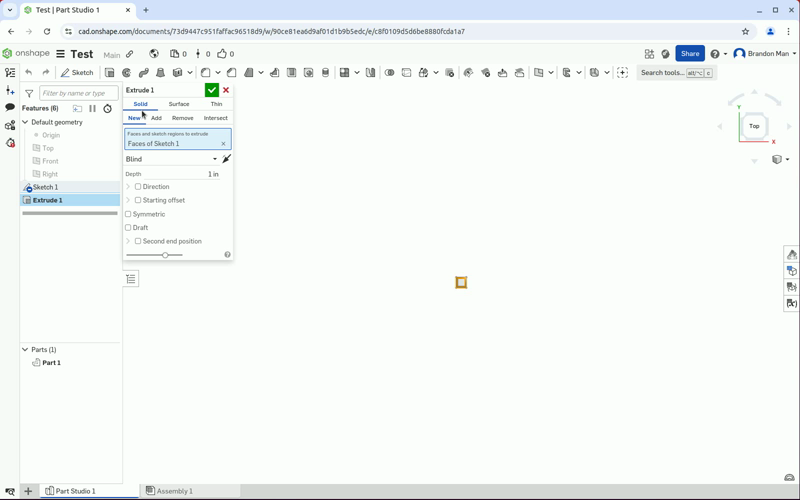
mouse_move(137, 120)
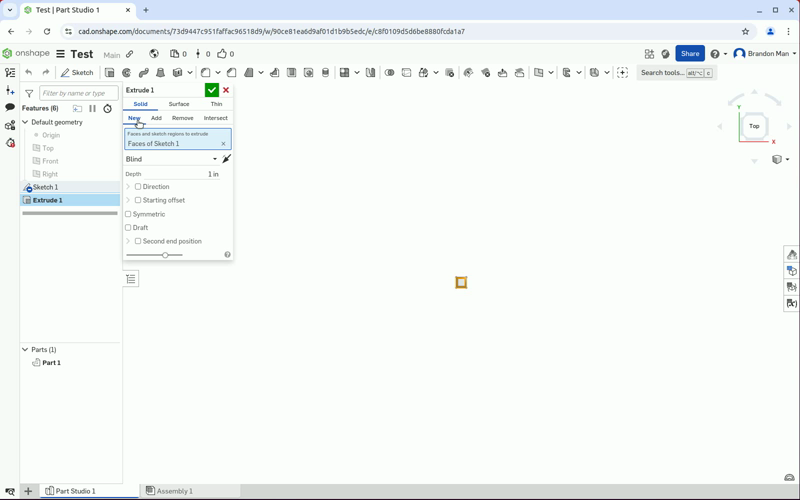
click(137, 120)
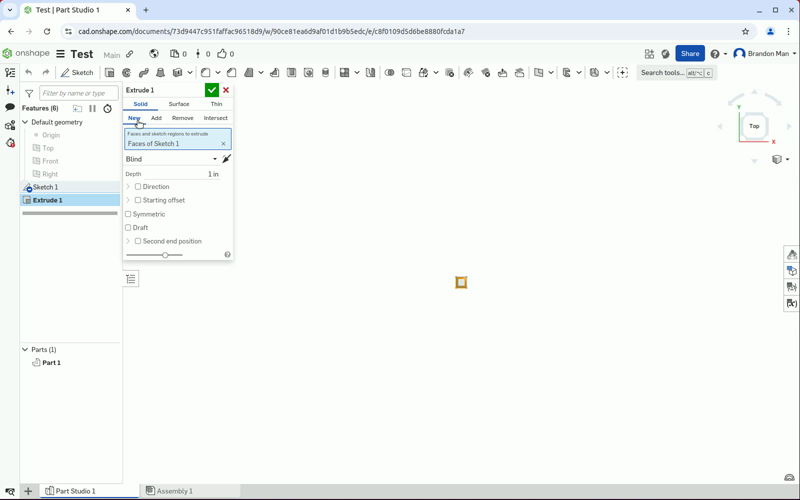
key(tab, 4)
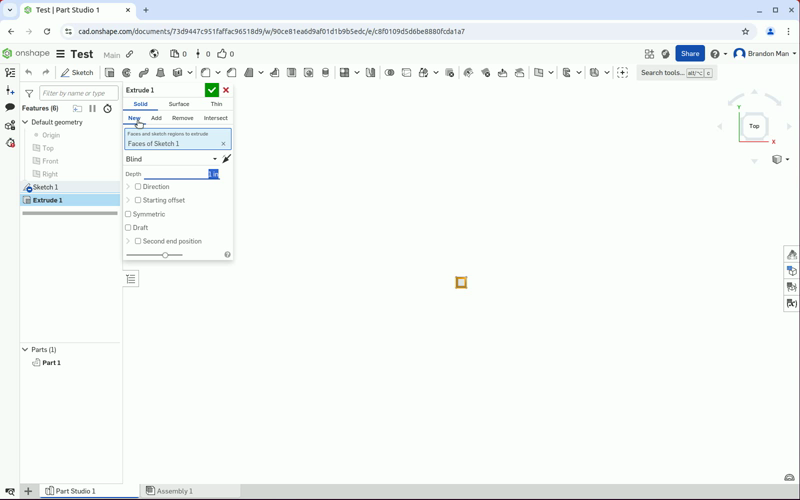
text(46.216)
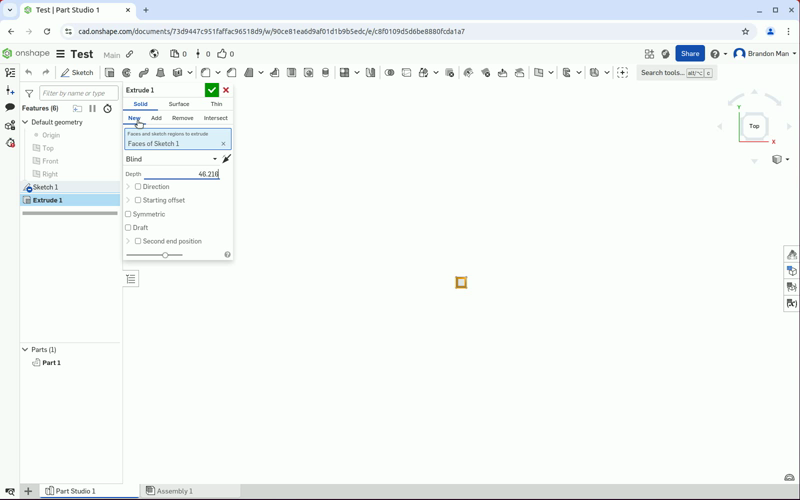
key(tab, 3)
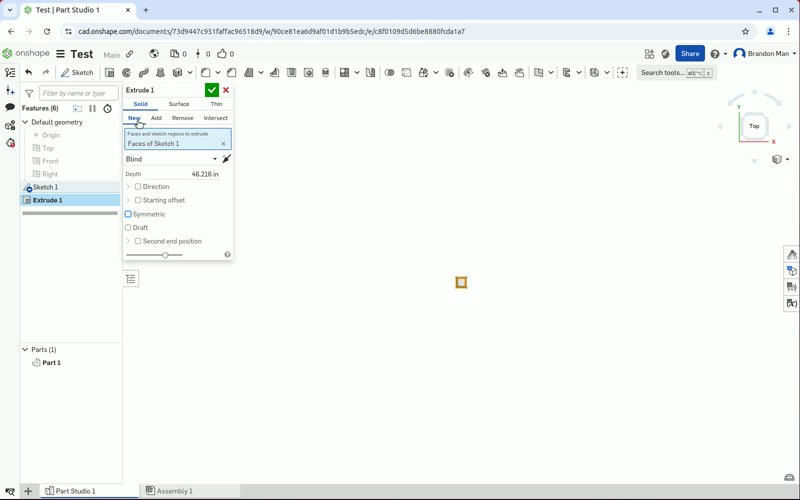
key(space)
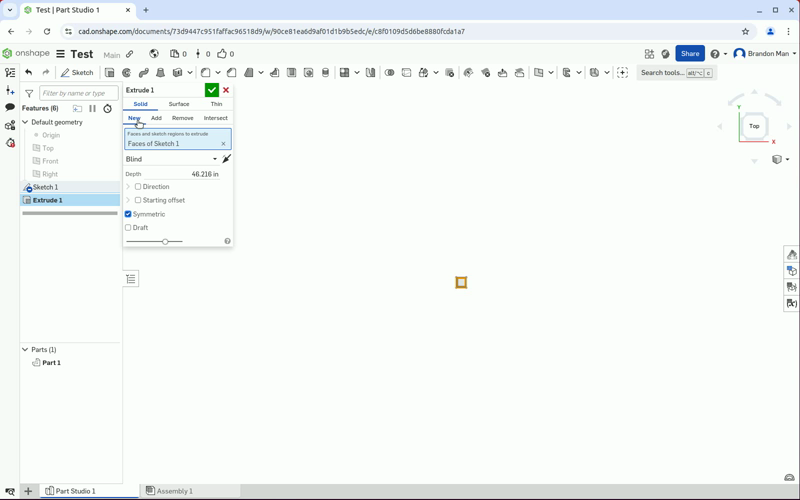
key(enter)
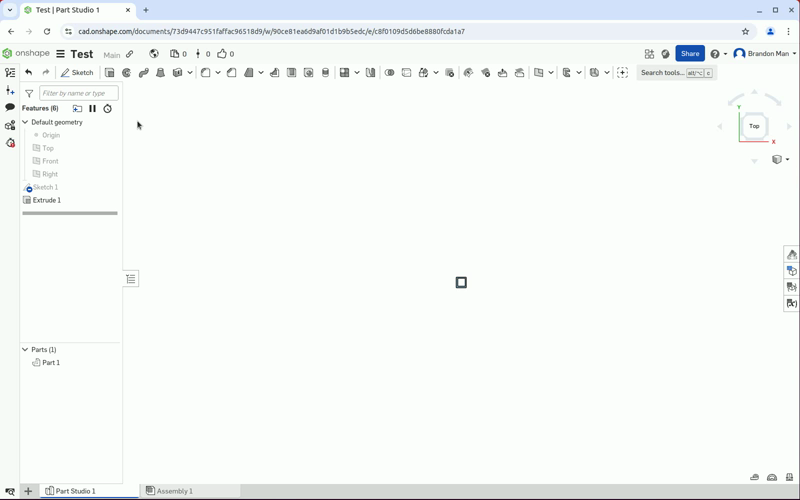
key(shift+h)
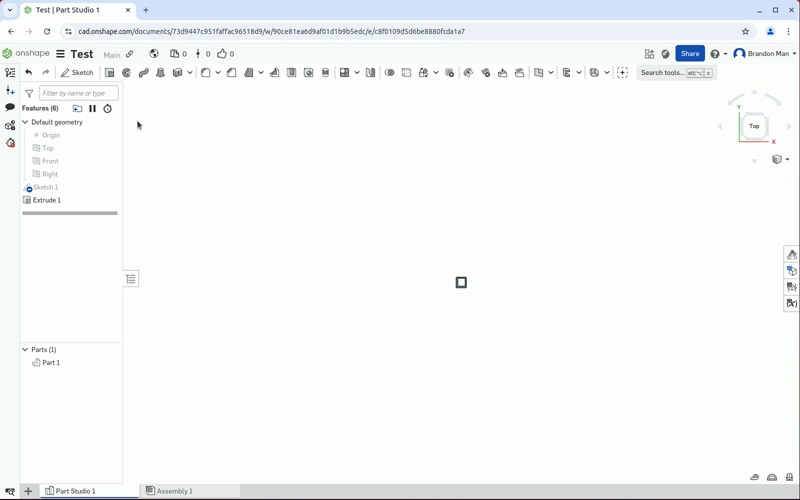
key(shift+h)
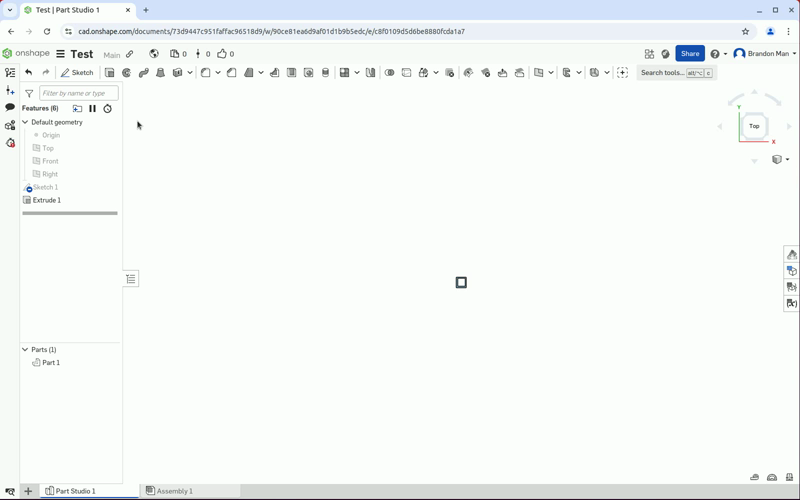
mouse_move(73, 189)
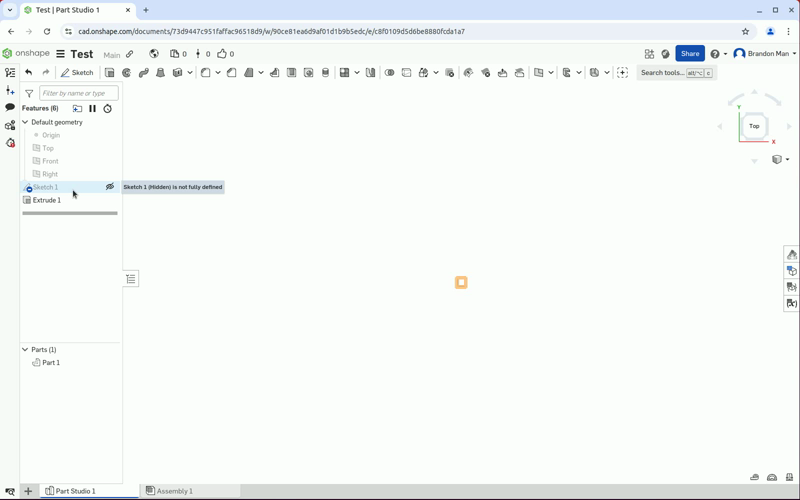
click(73, 189)
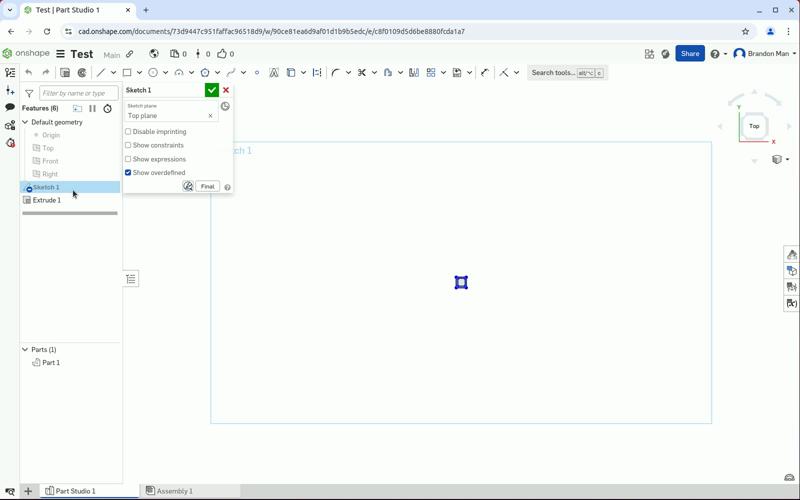
mouse_move(229, 92)
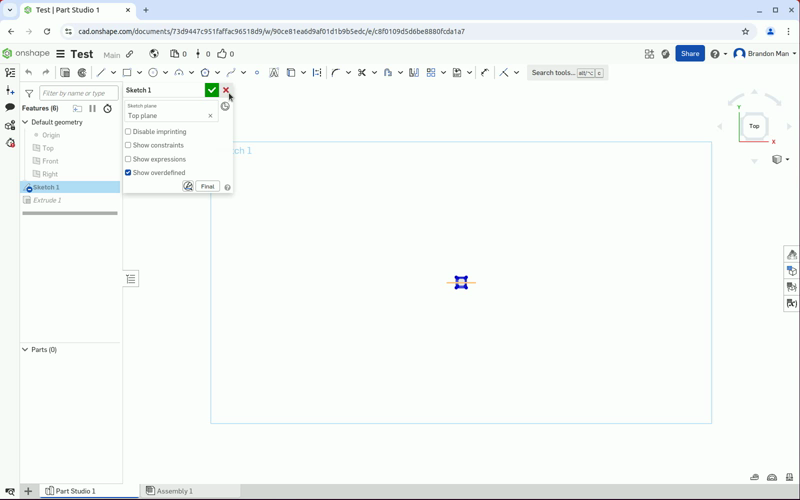
click(229, 92)
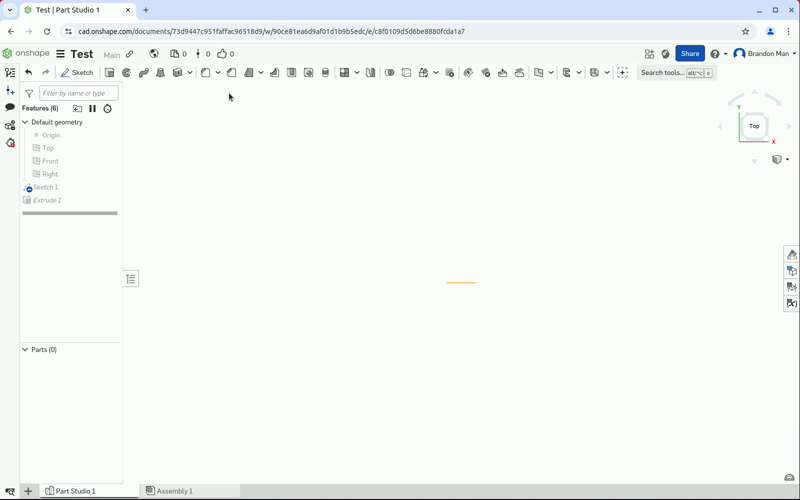
mouse_move(73, 352)
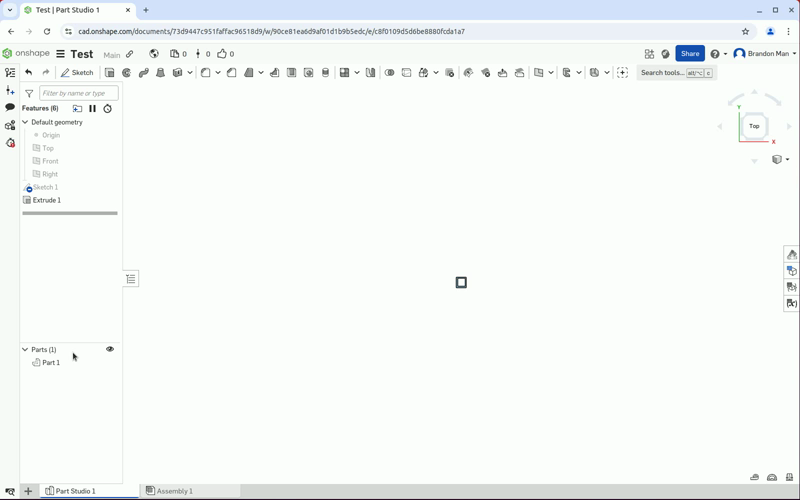
key(y)
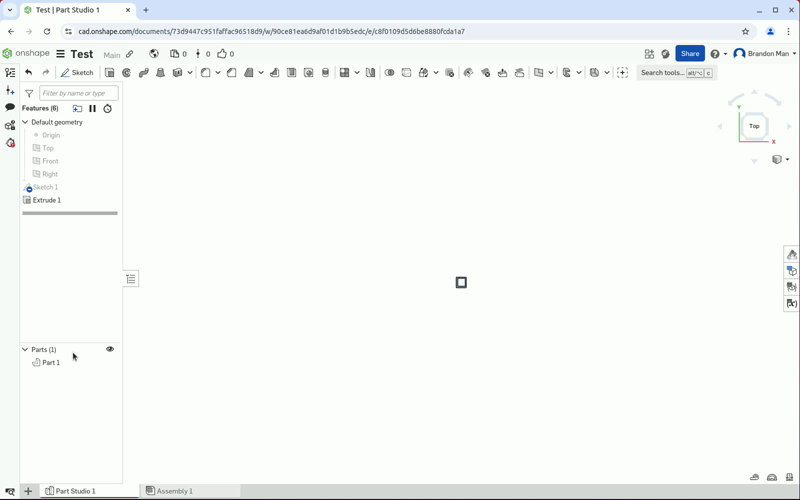
key(shift+p)
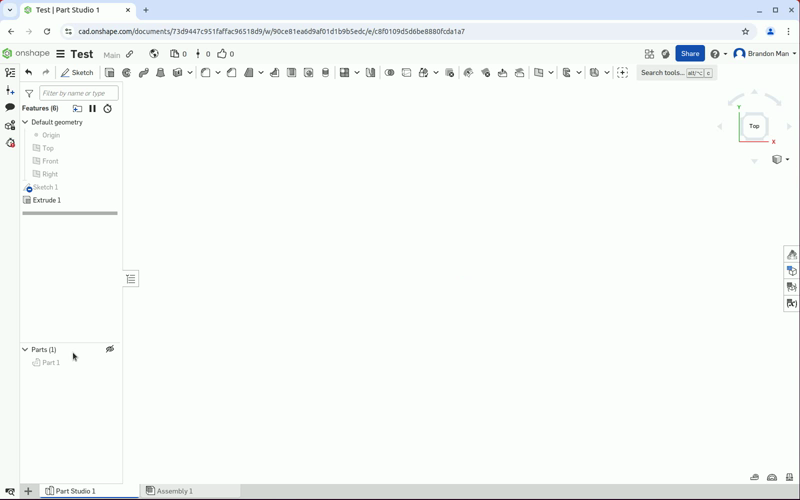
key(space)
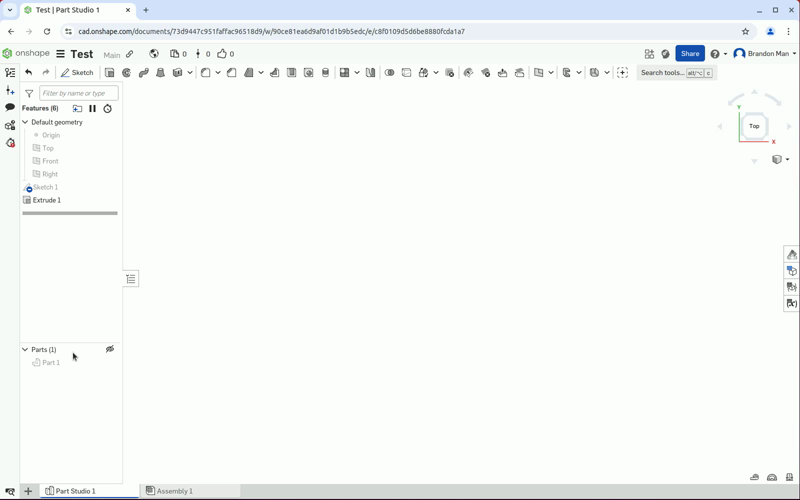
key_down(shift)
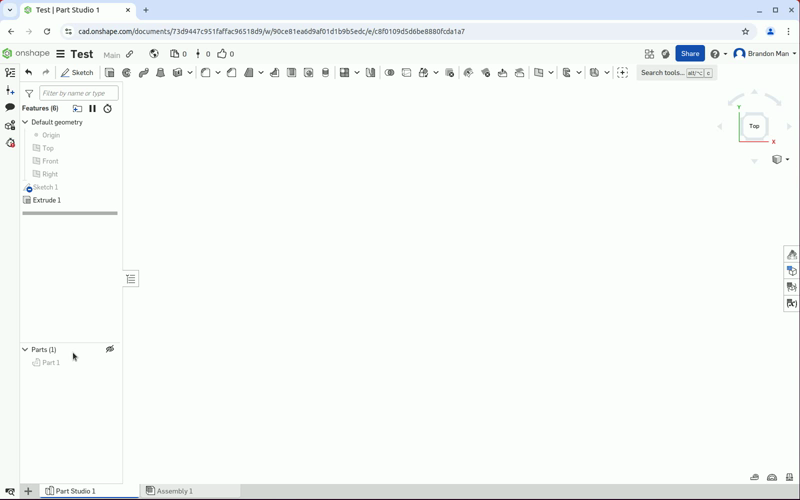
key(up)
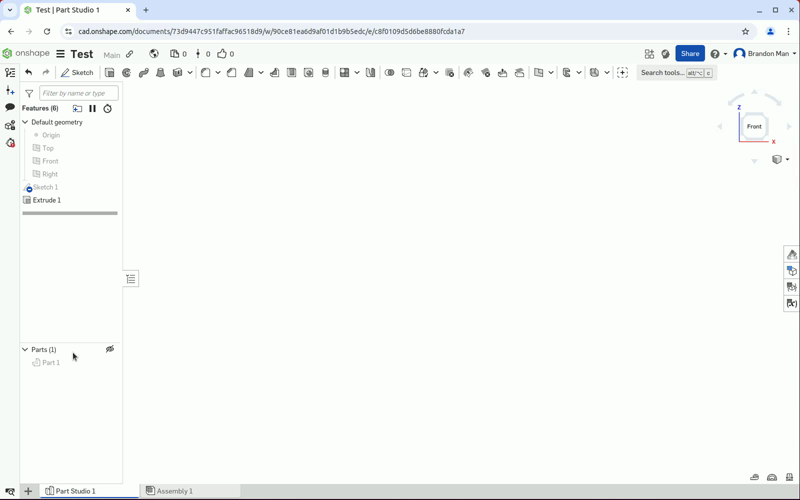
key_up(shift)
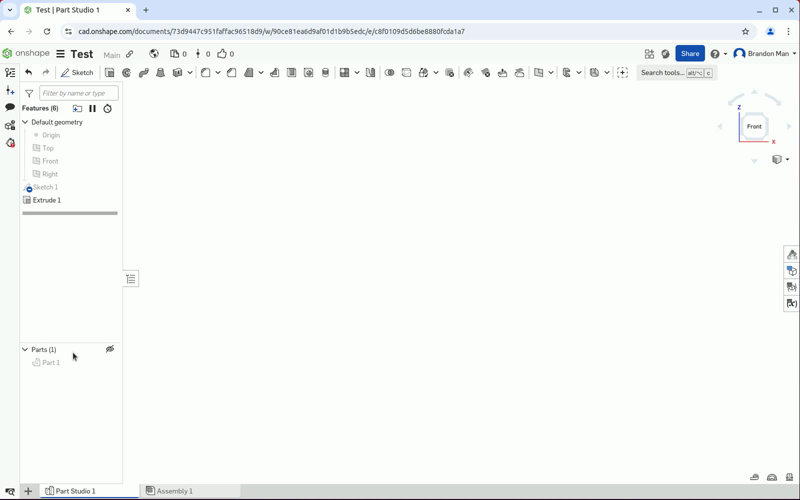
key(space)
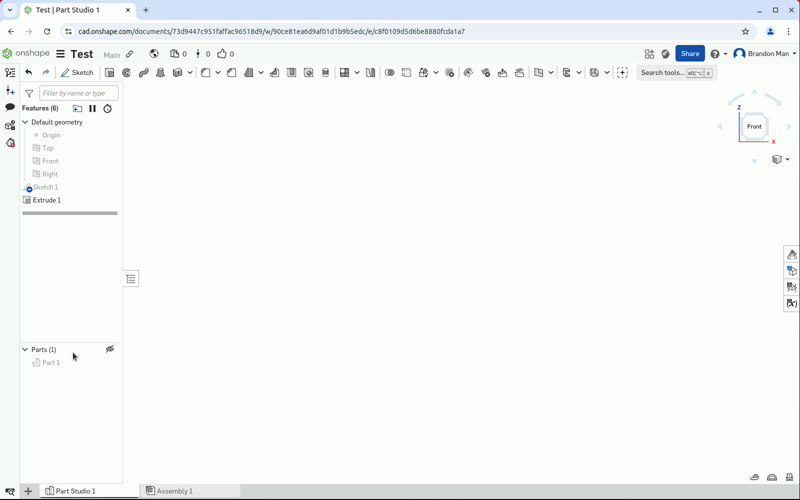
key_down(shift)
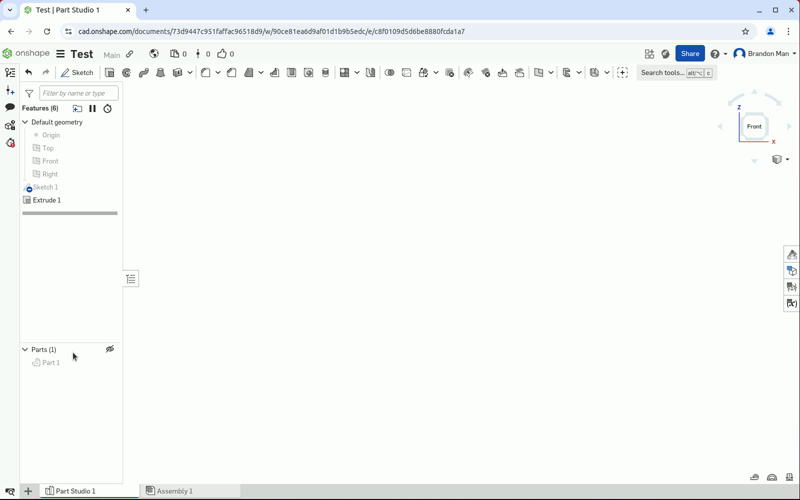
key(left)
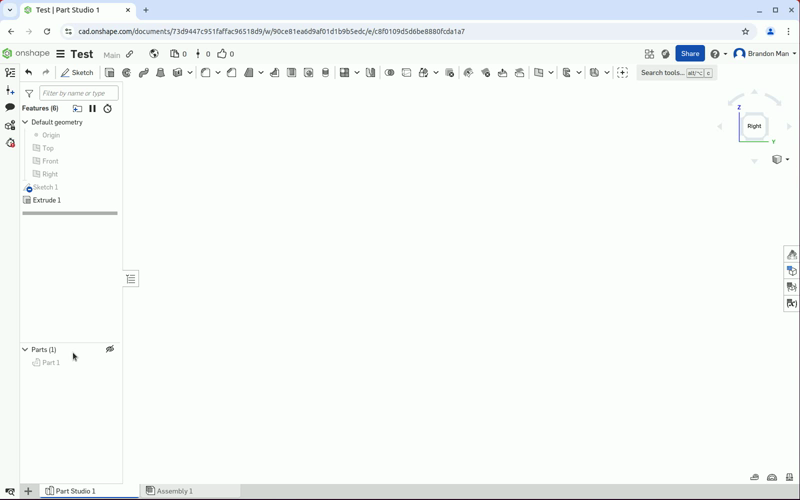
key_up(shift)
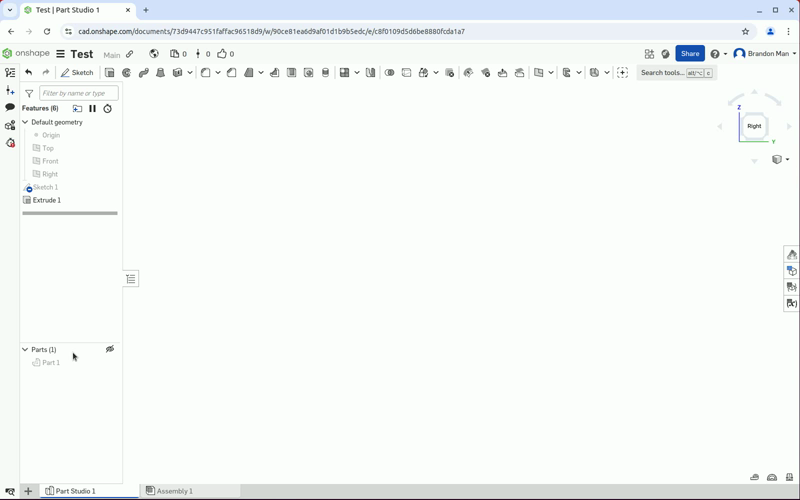
mouse_move(73, 352)
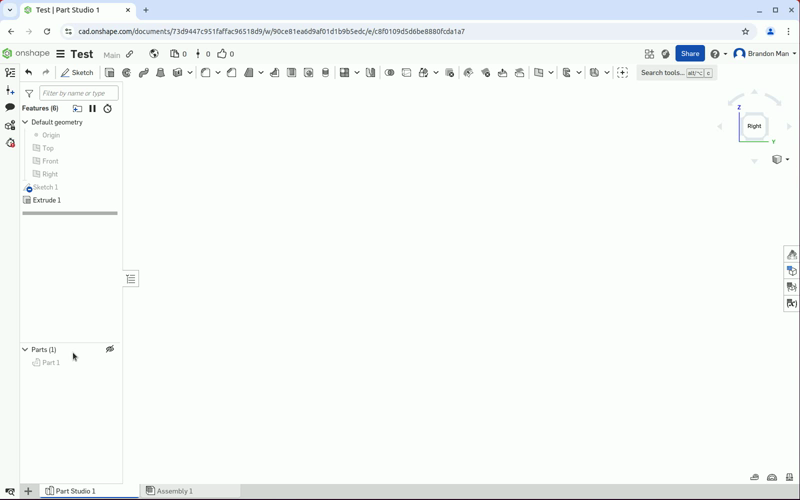
key(shift+y)
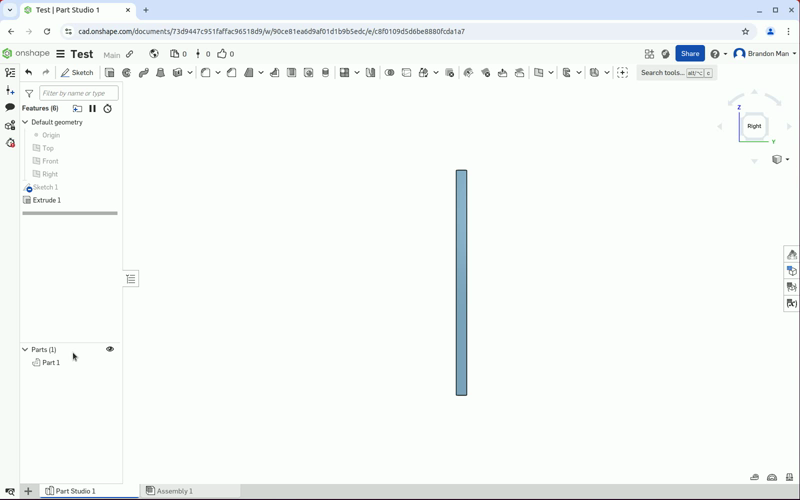
mouse_move(541, 75)
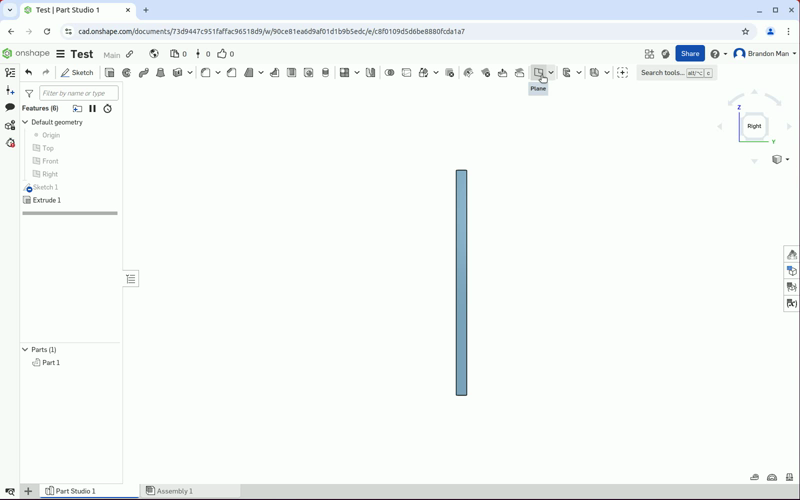
click(541, 75)
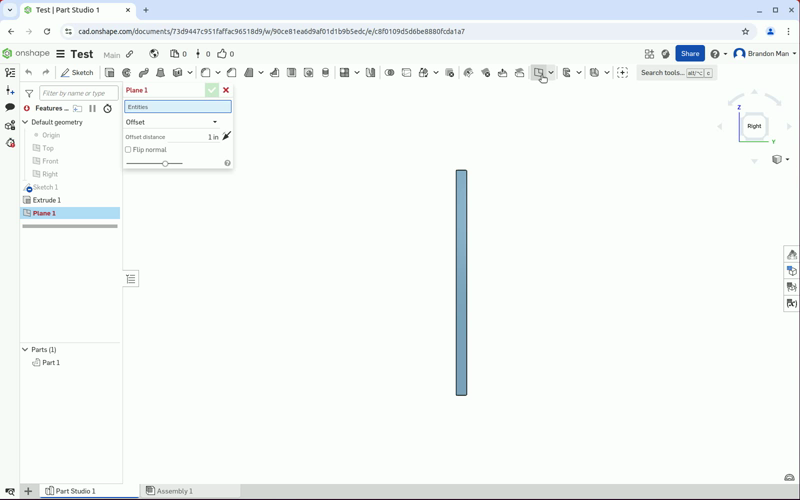
mouse_move(73, 176)
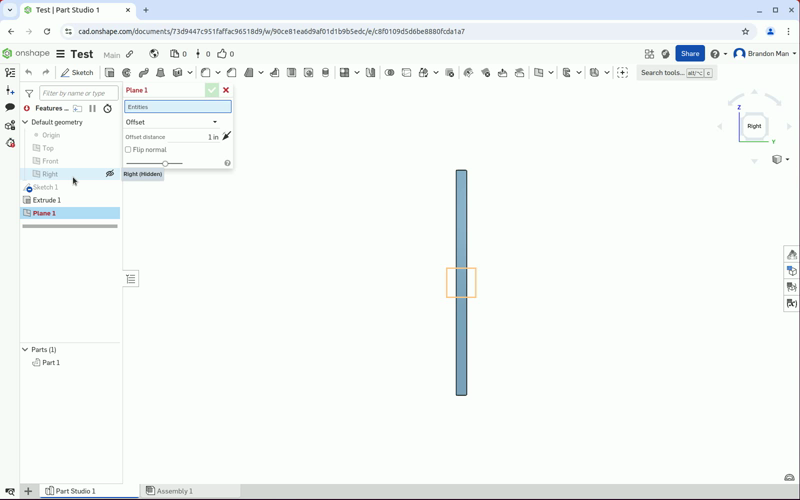
click(73, 176)
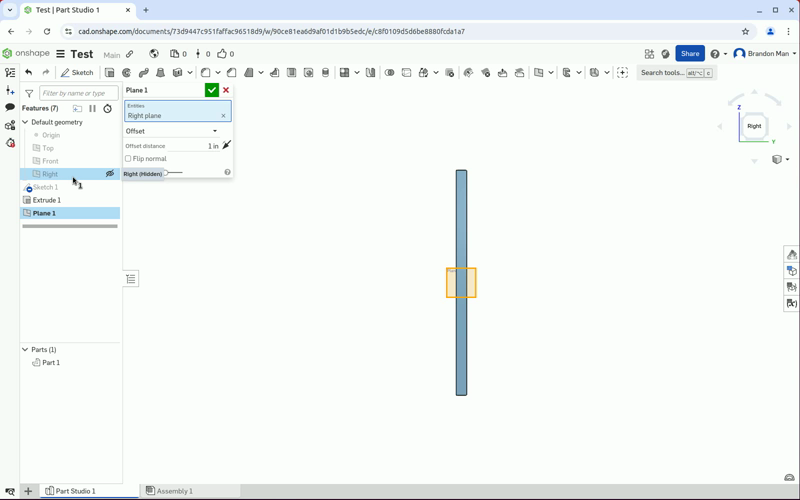
key(tab, 2)
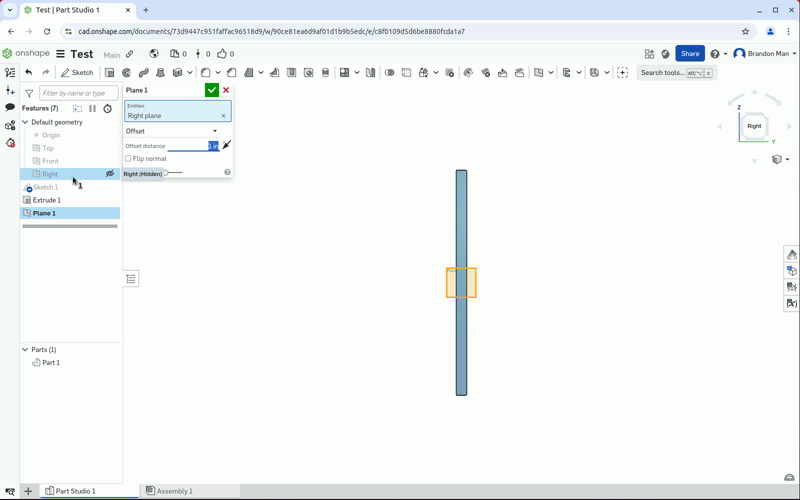
text(0.955)
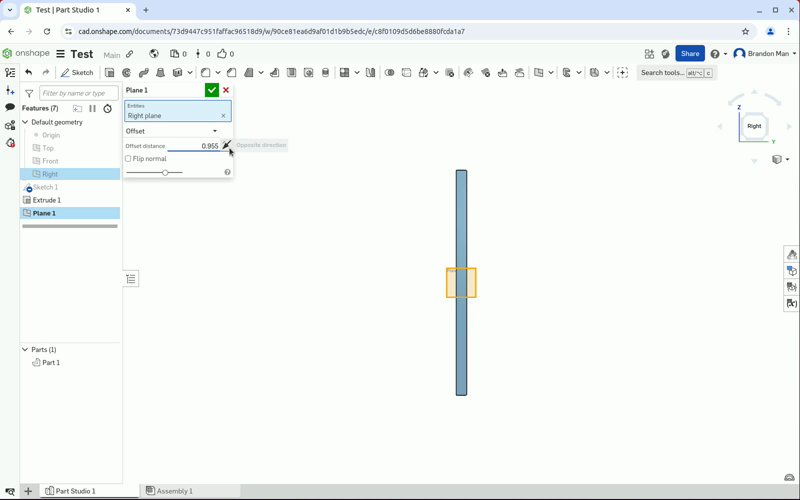
mouse_move(229, 147)
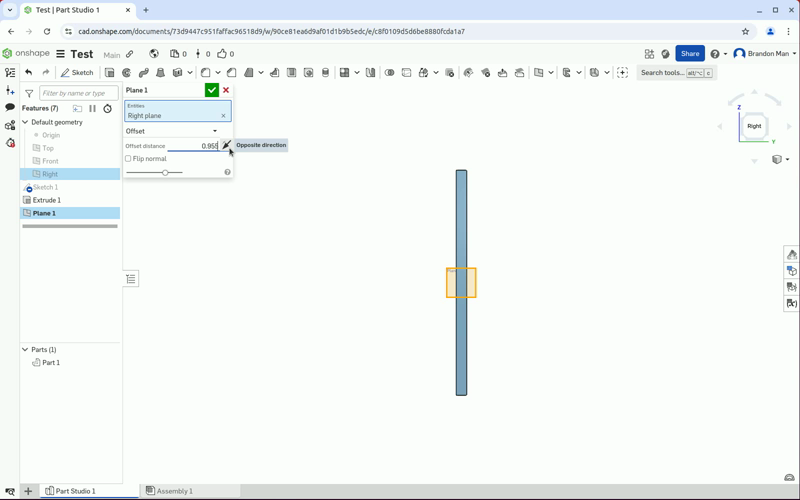
click(229, 147)
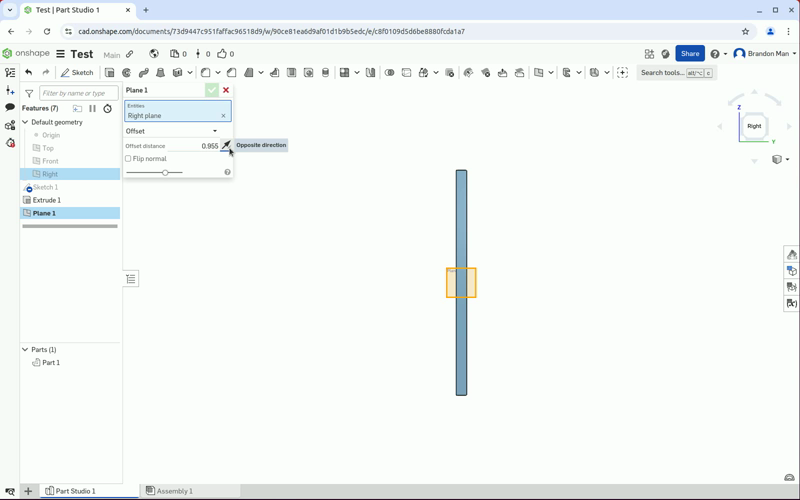
key(enter, 2)
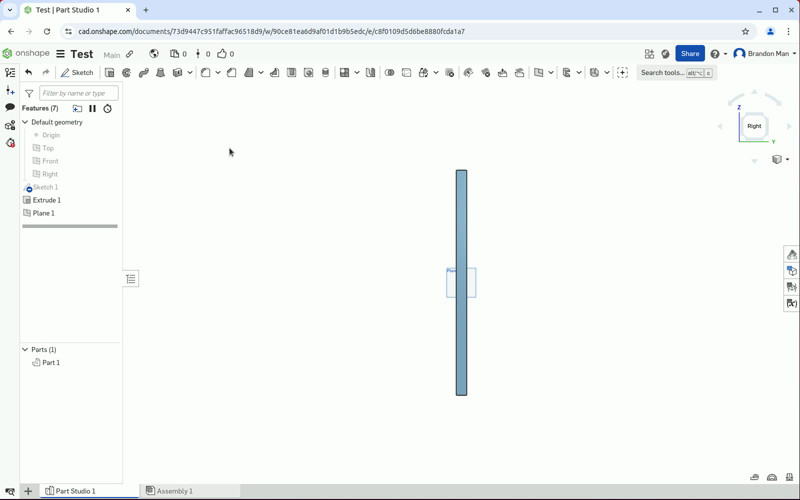
key(shift+s)
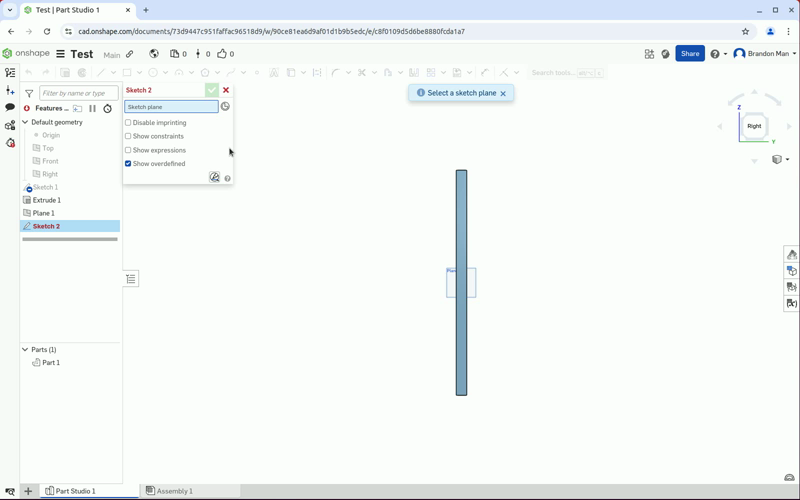
mouse_move(73, 215)
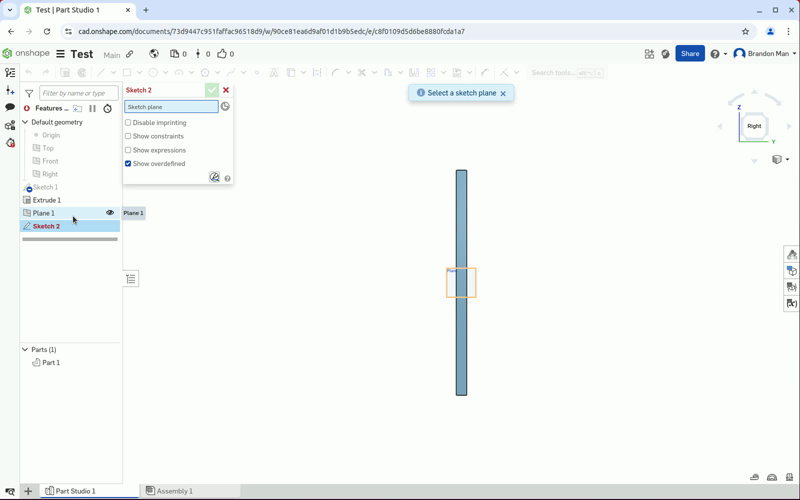
click(73, 215)
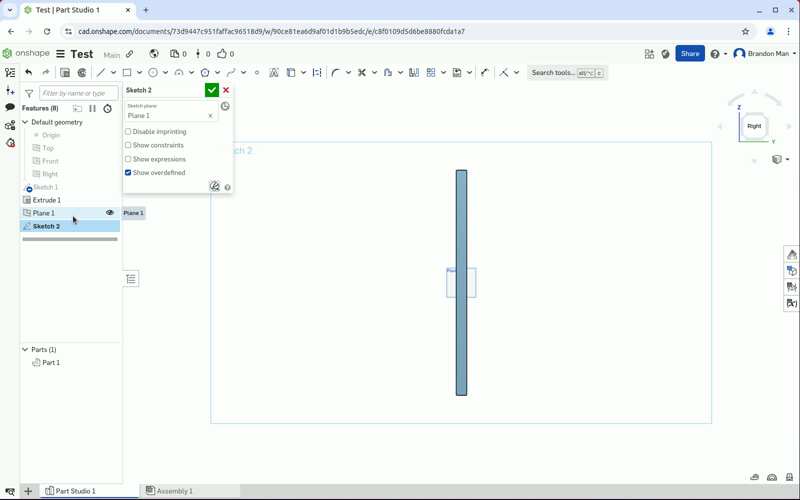
mouse_move(73, 352)
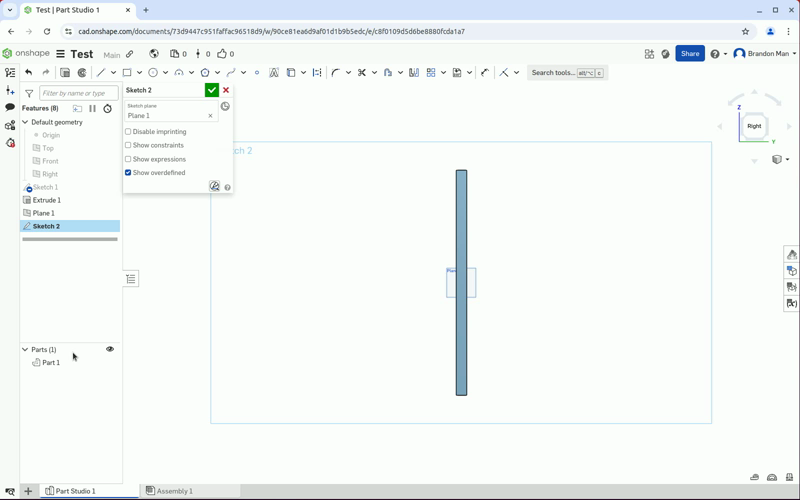
key(y)
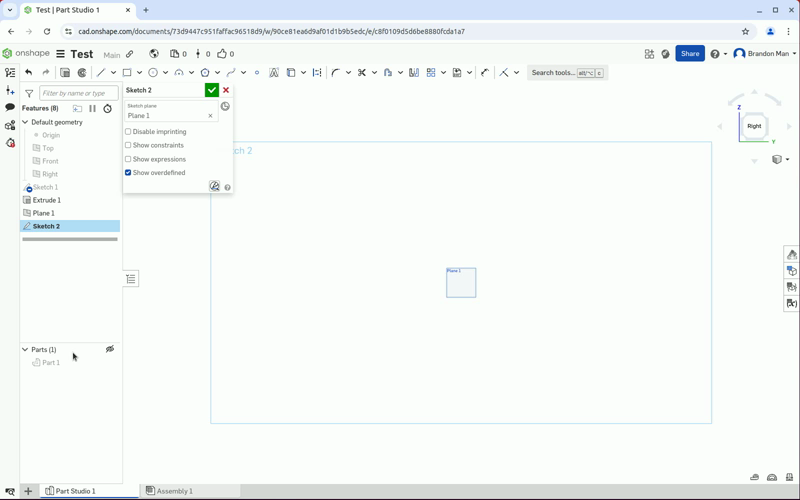
key(c)
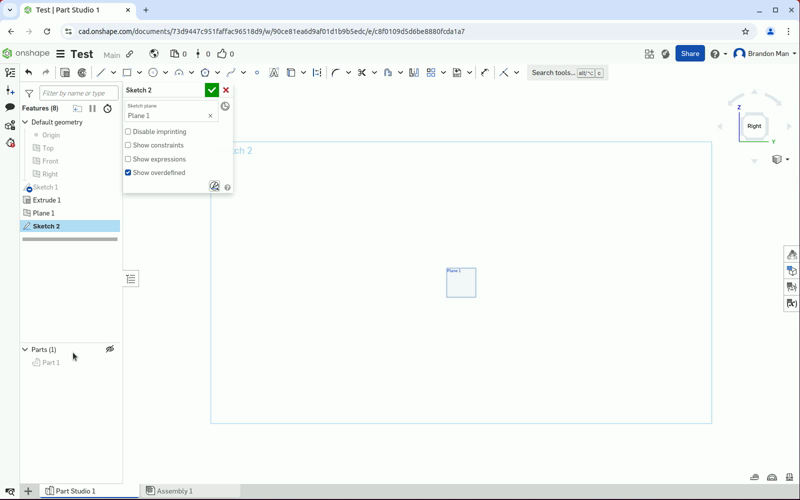
key_down(shift)
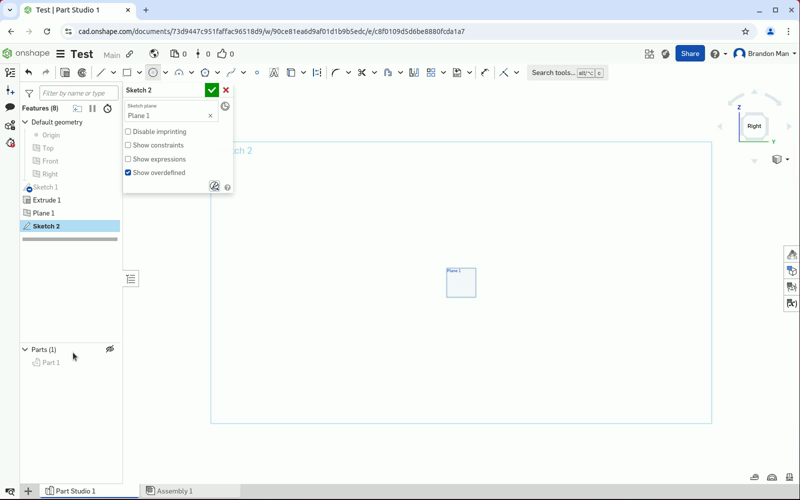
mouse_move(461, 257)
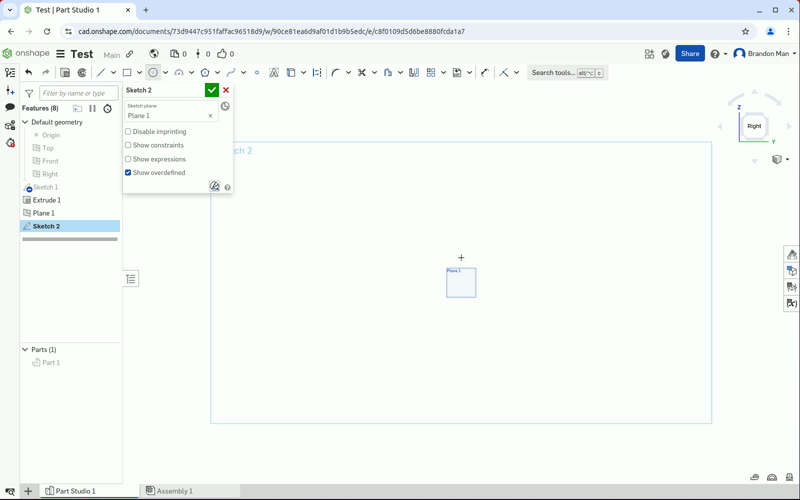
click(461, 257)
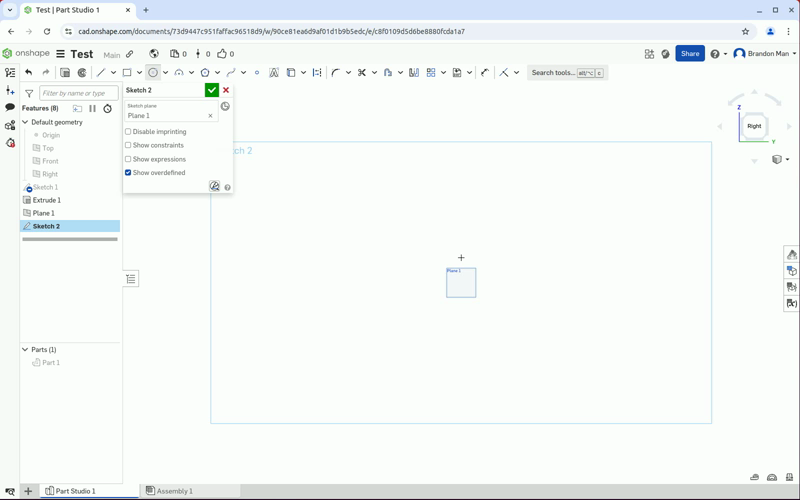
key_up(shift)
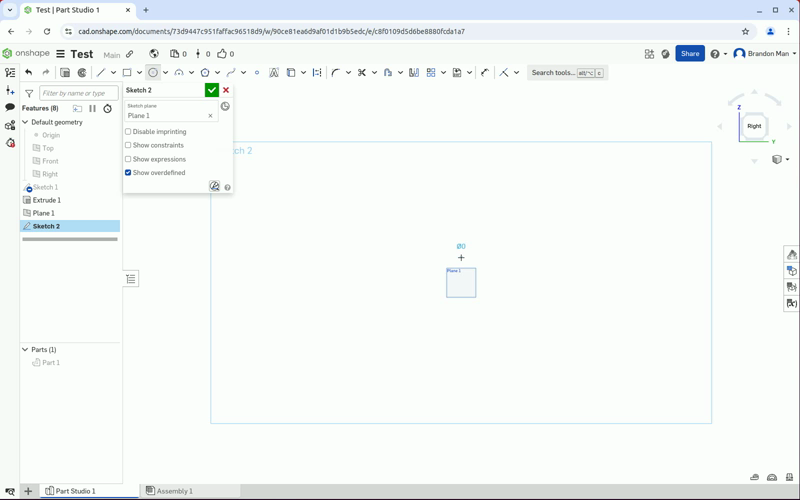
mouse_move(463, 257)
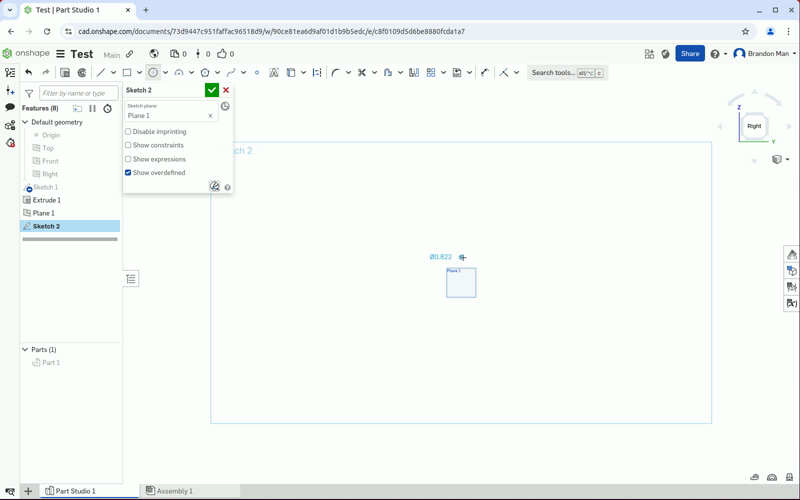
scroll(6)
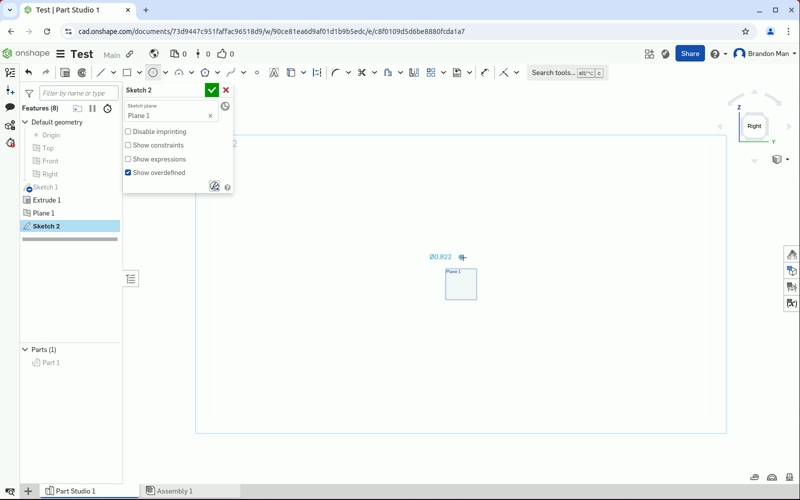
scroll(6)
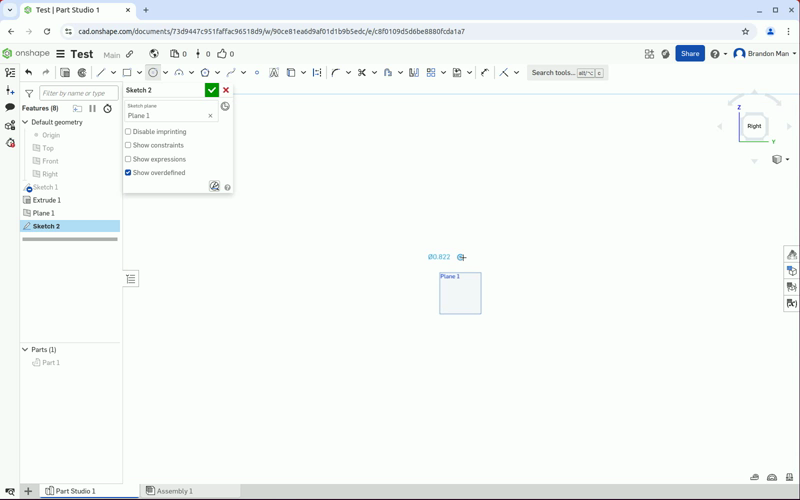
scroll(6)
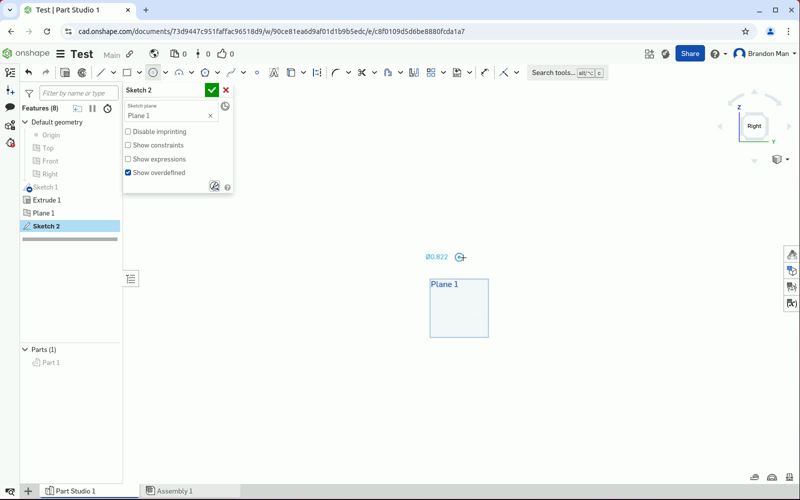
scroll(6)
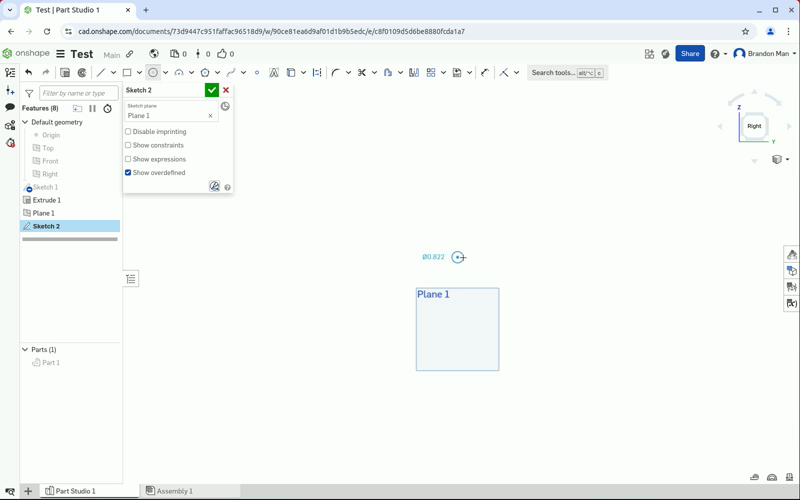
scroll(6)
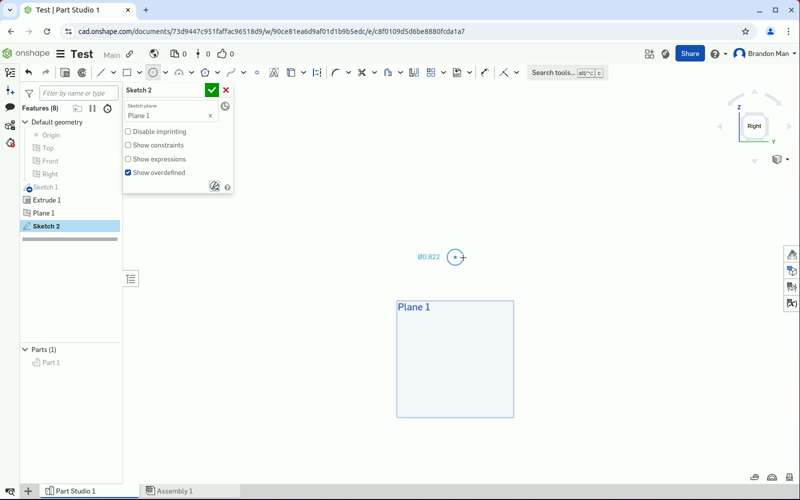
scroll(6)
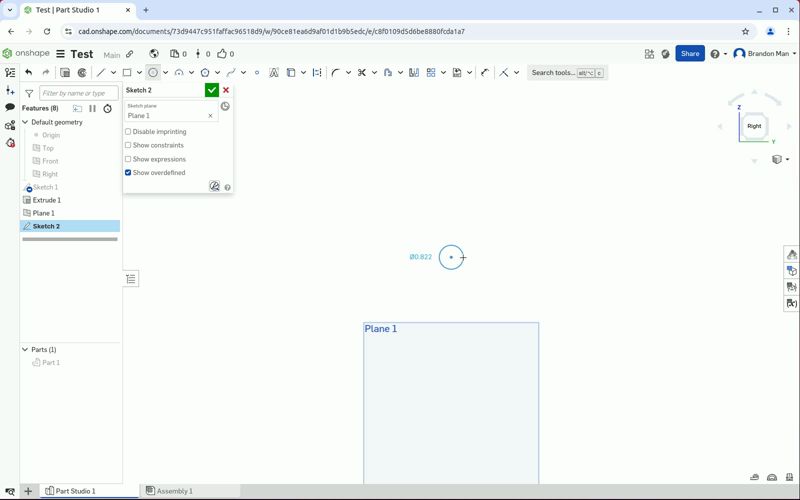
scroll(6)
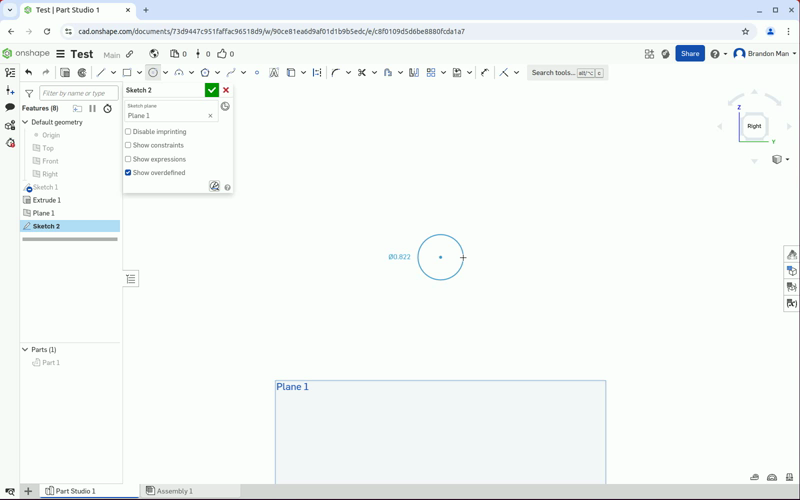
click(463, 257)
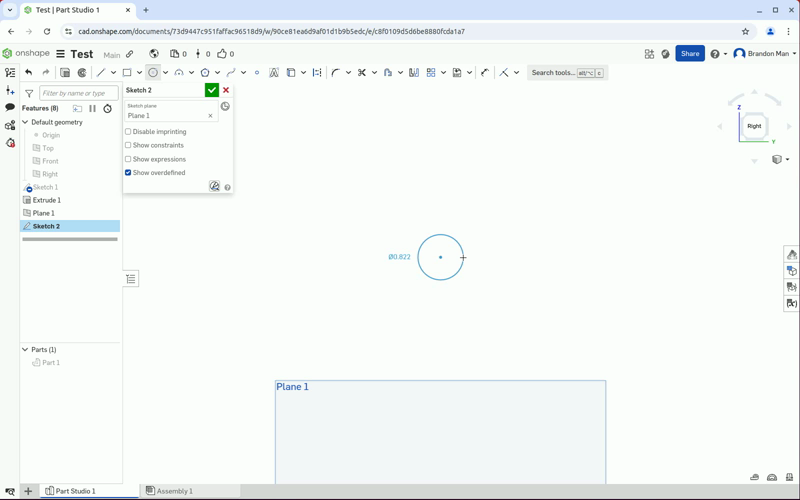
scroll(-6)
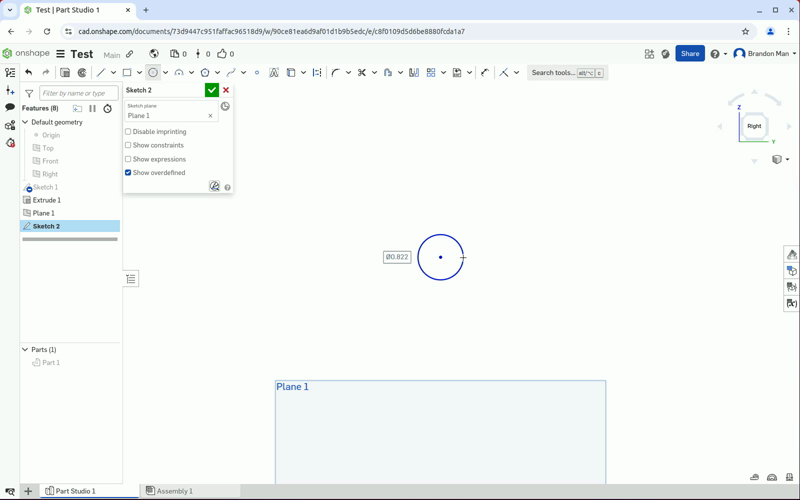
scroll(-6)
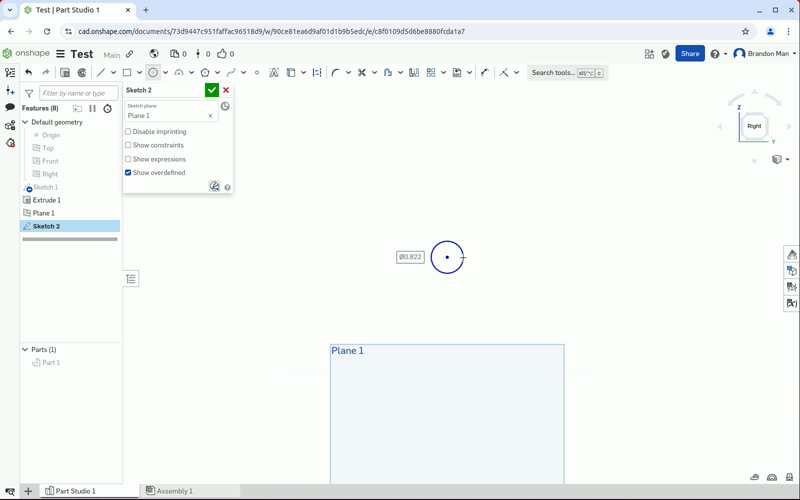
scroll(-6)
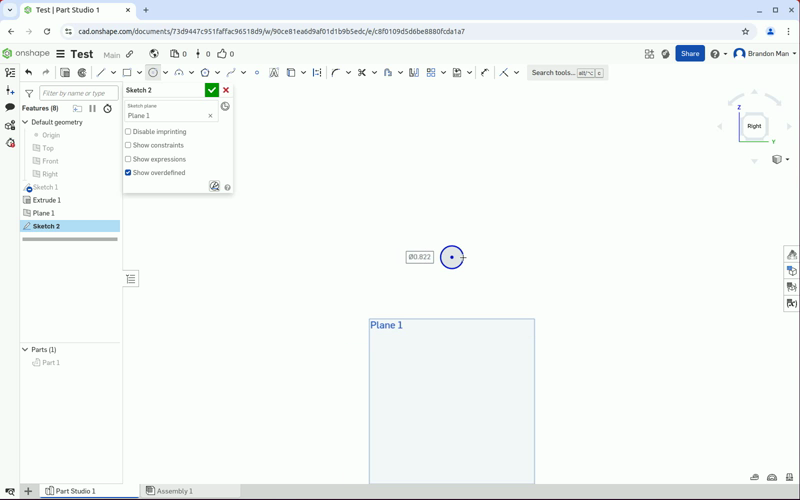
scroll(-6)
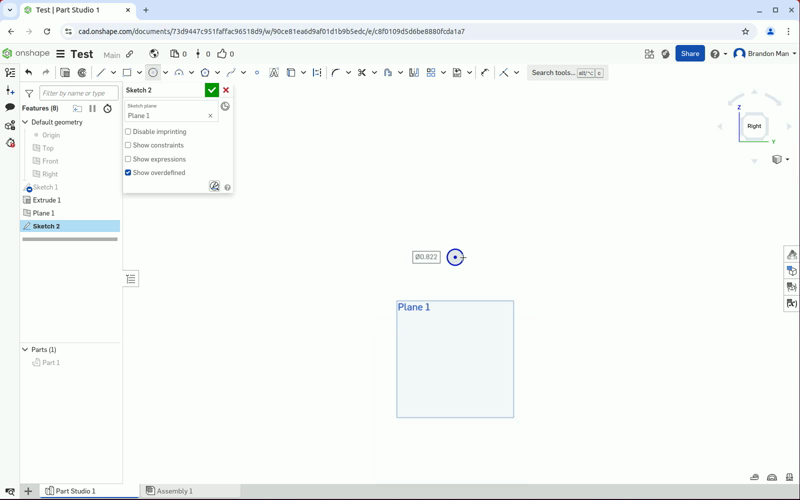
scroll(-6)
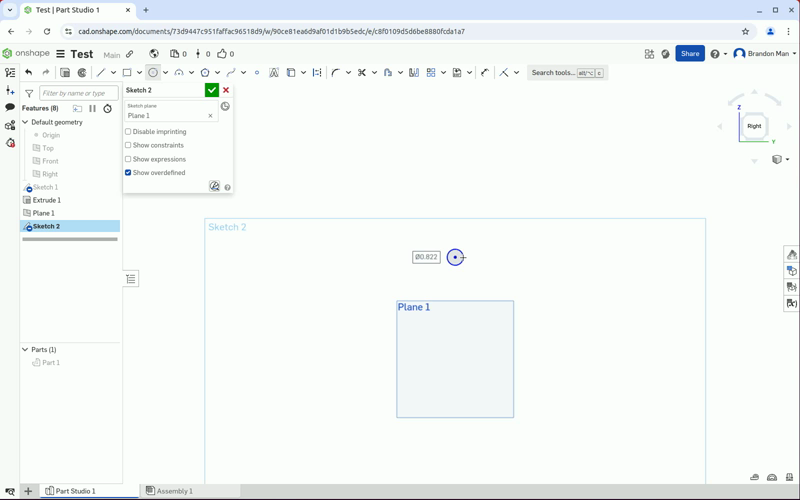
scroll(-6)
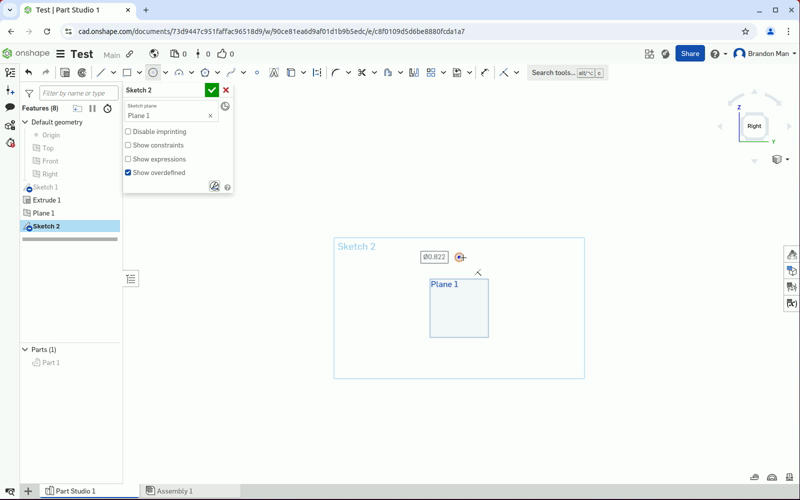
scroll(-6)
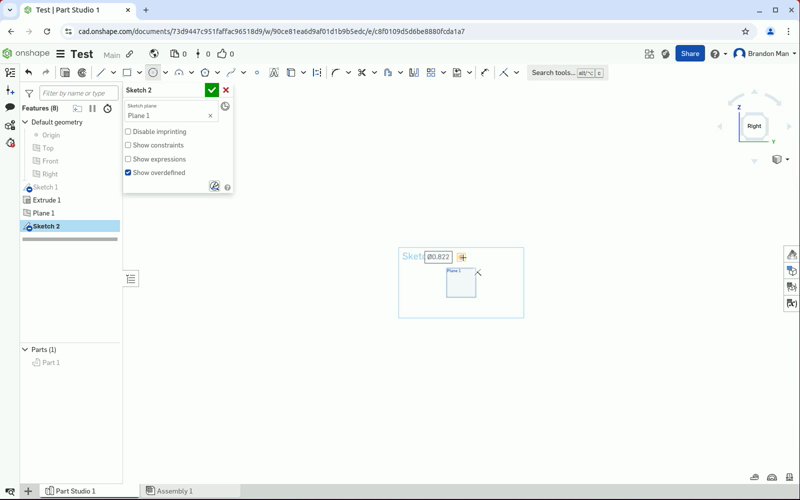
key(esc)
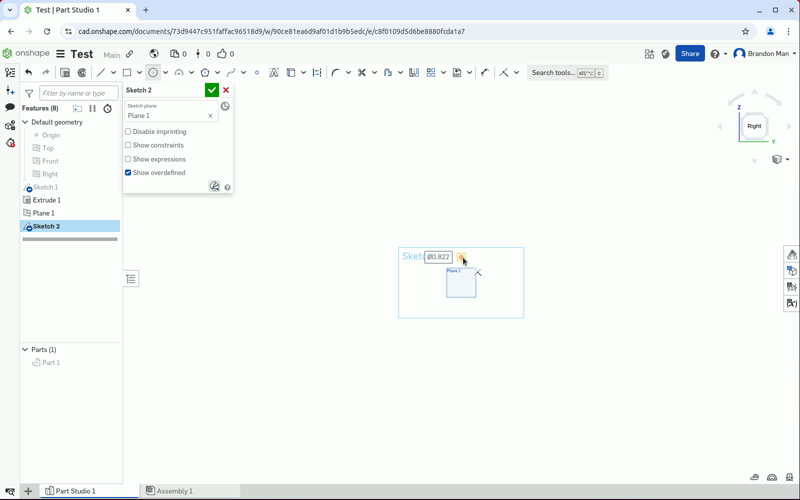
mouse_move(460, 257)
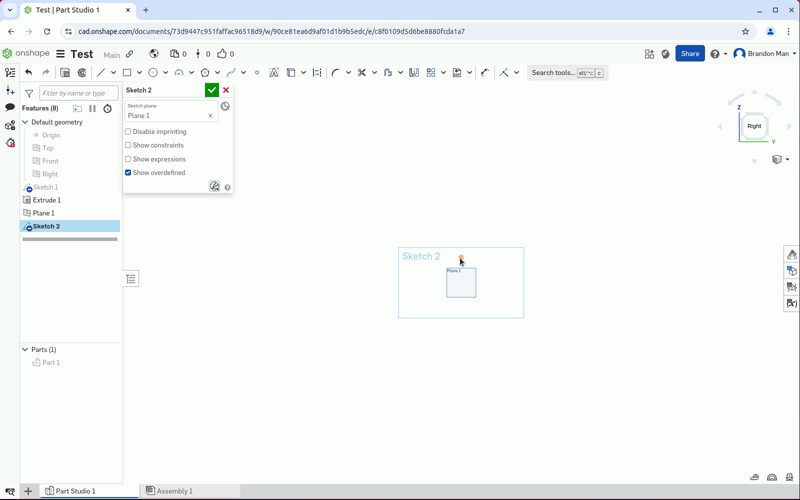
scroll(6)
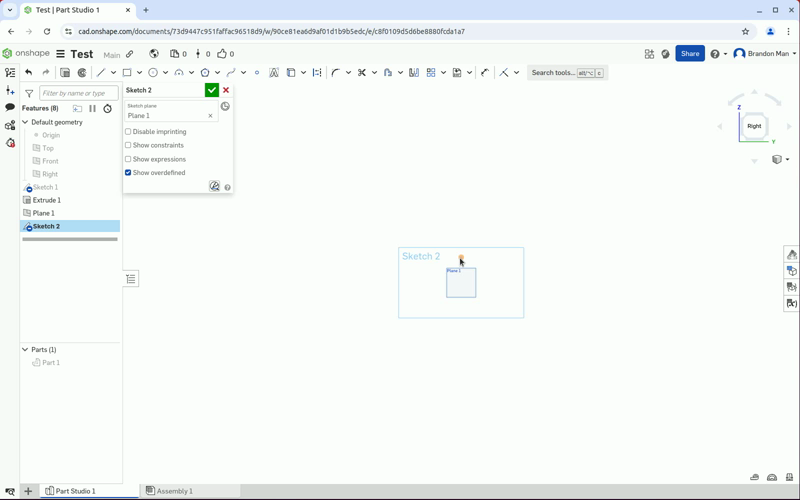
scroll(6)
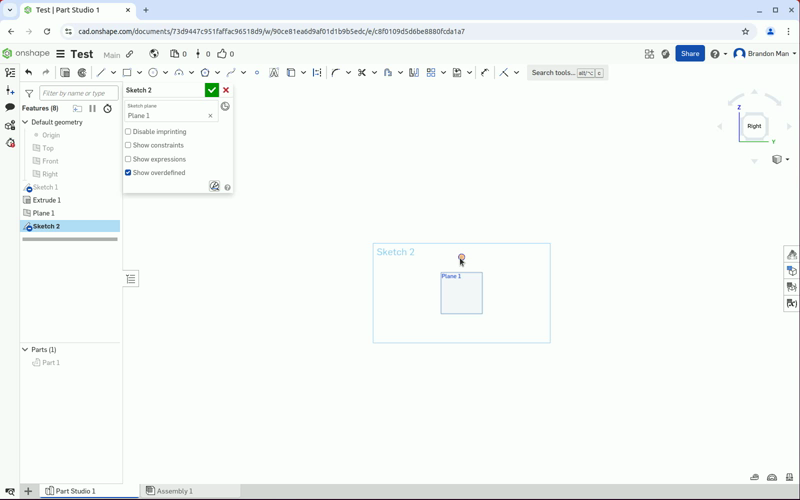
scroll(6)
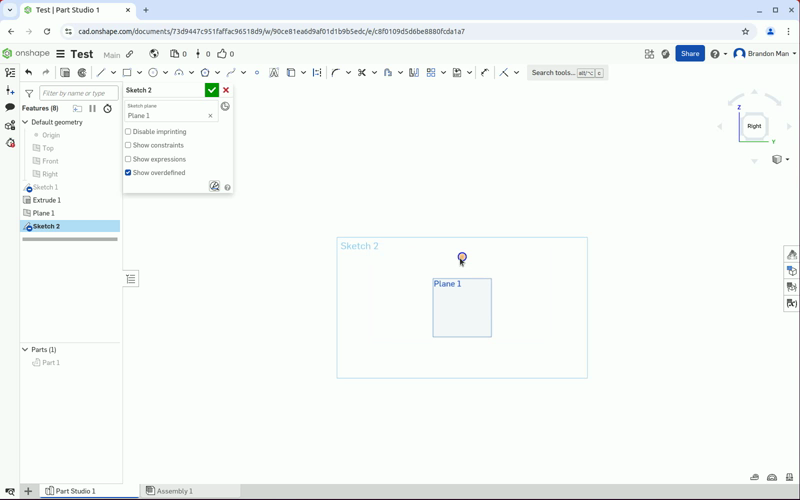
scroll(6)
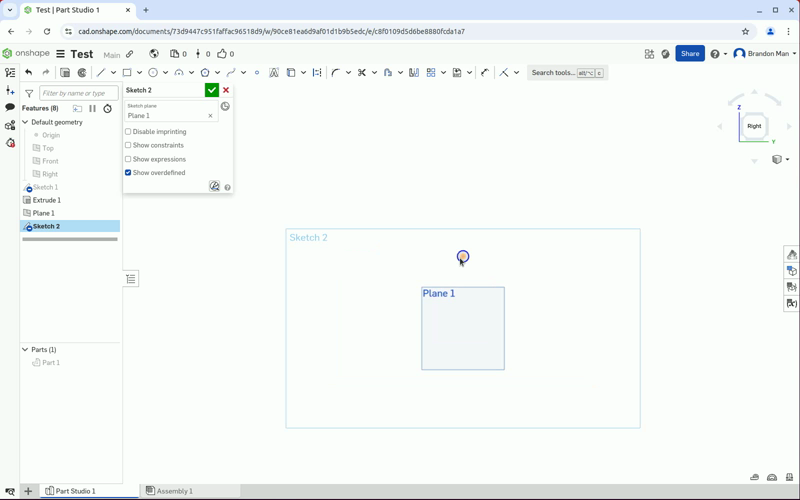
scroll(6)
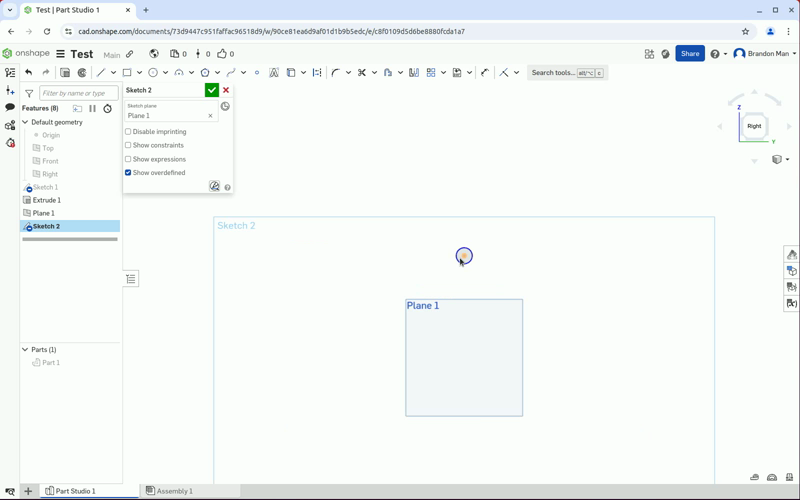
scroll(6)
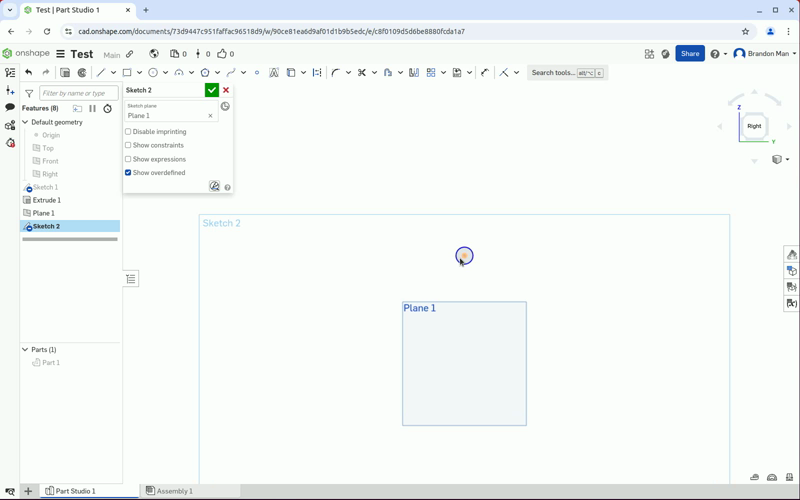
scroll(6)
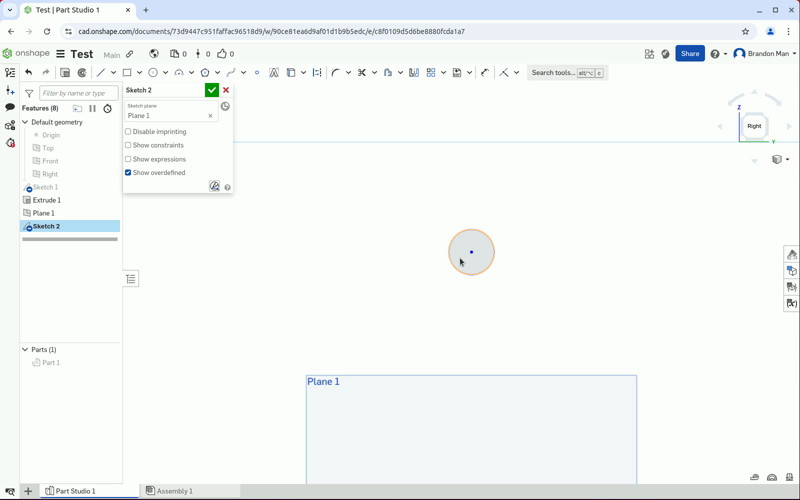
click(460, 257)
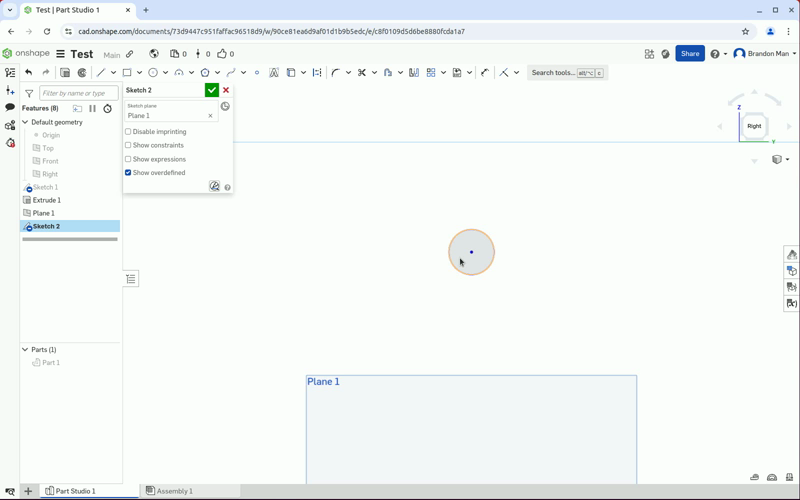
scroll(-6)
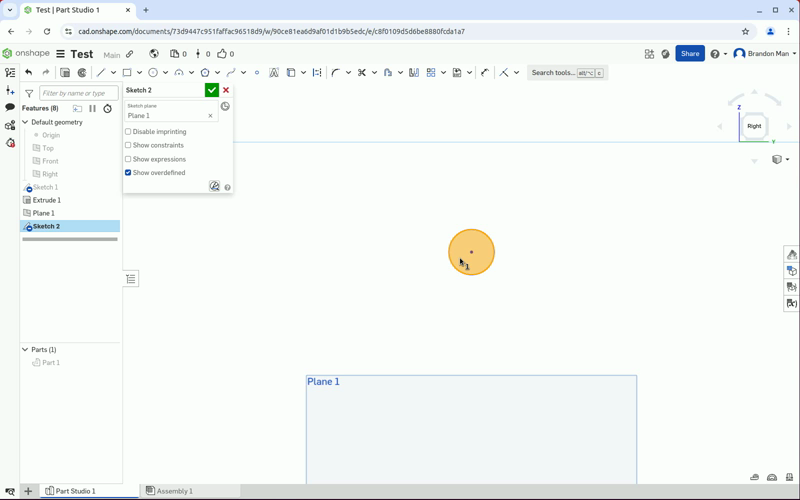
scroll(-6)
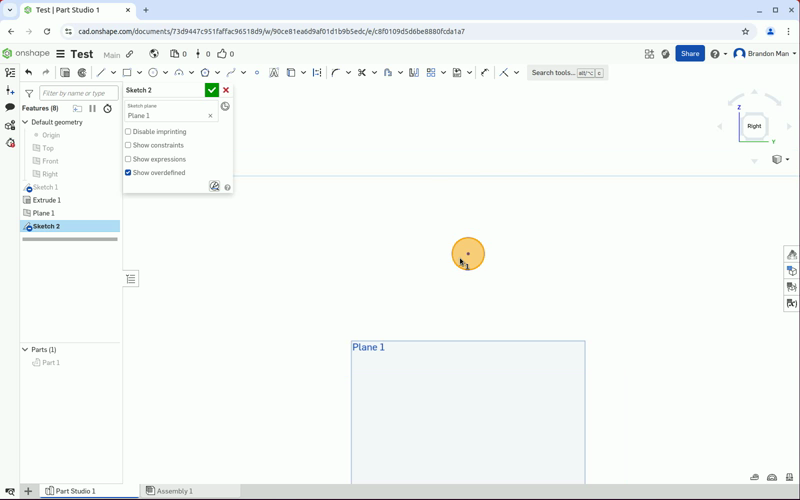
scroll(-6)
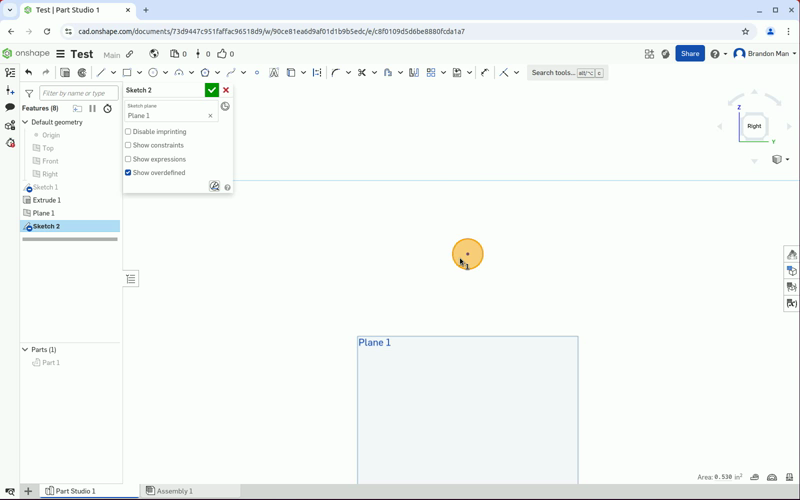
scroll(-6)
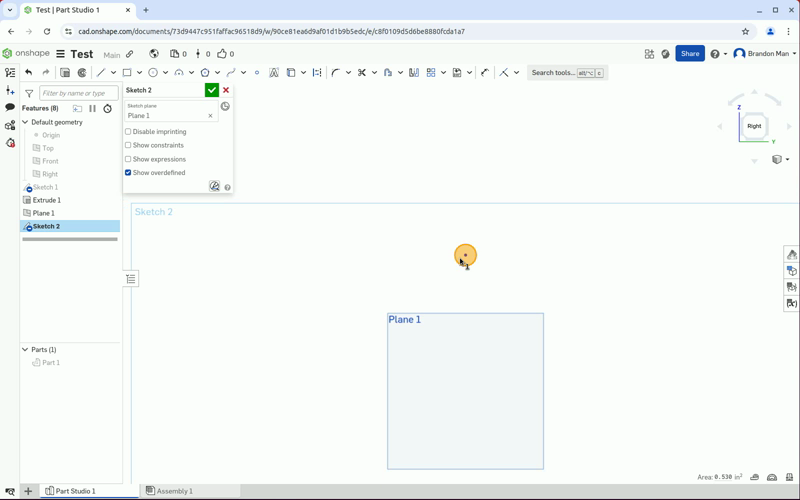
scroll(-6)
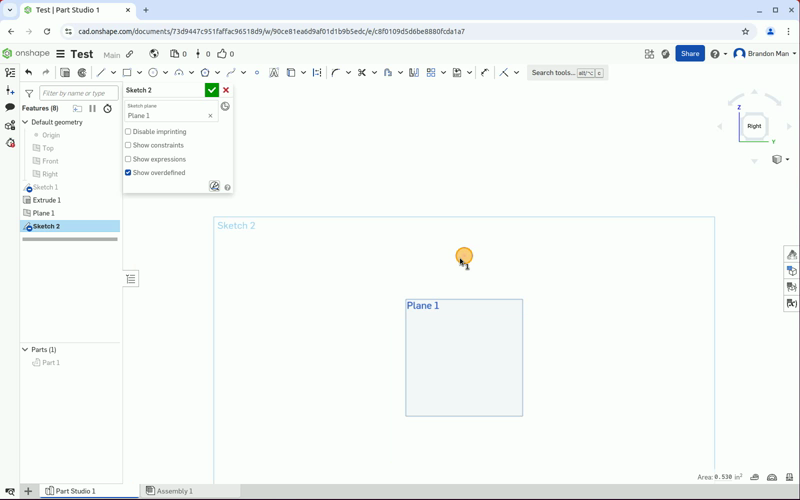
scroll(-6)
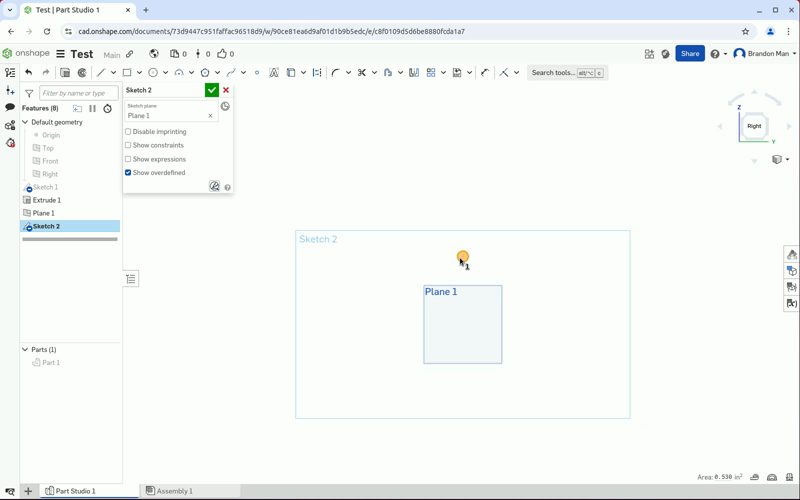
scroll(-6)
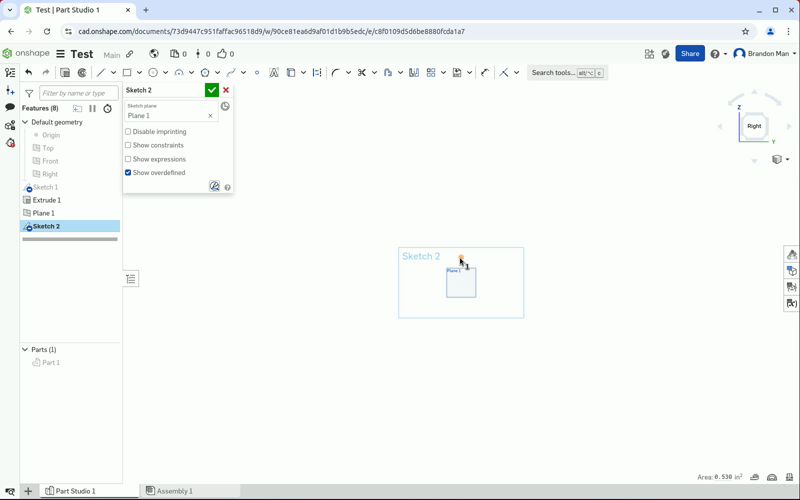
mouse_move(73, 352)
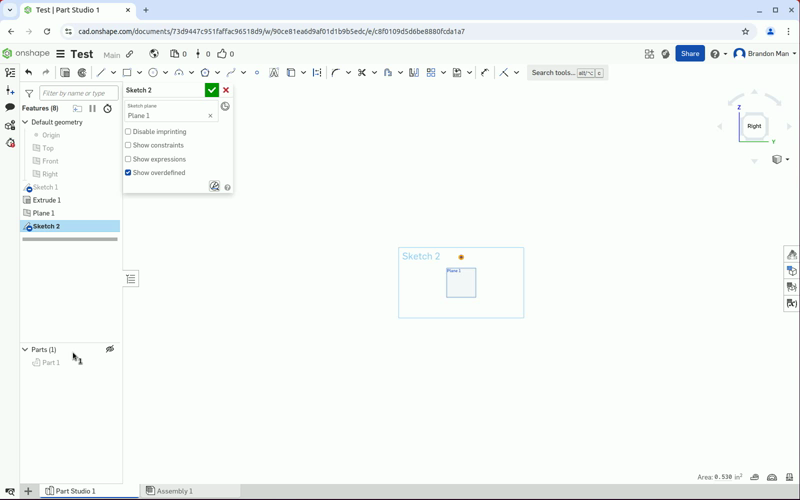
key(shift+y)
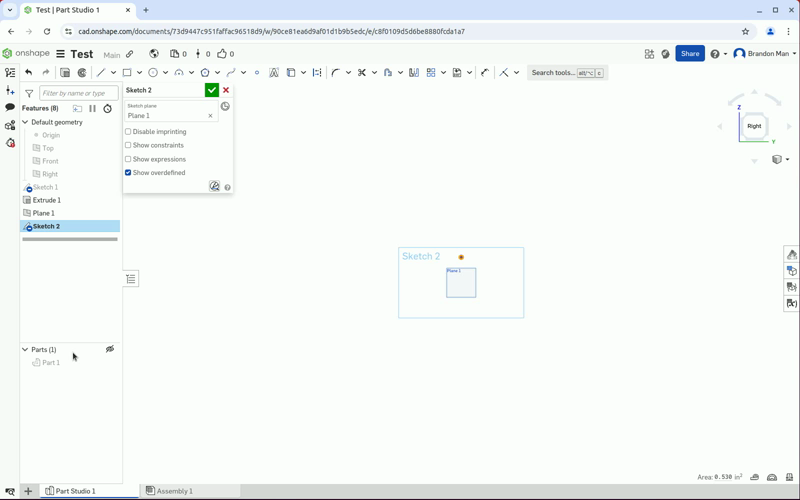
key(shift+e)
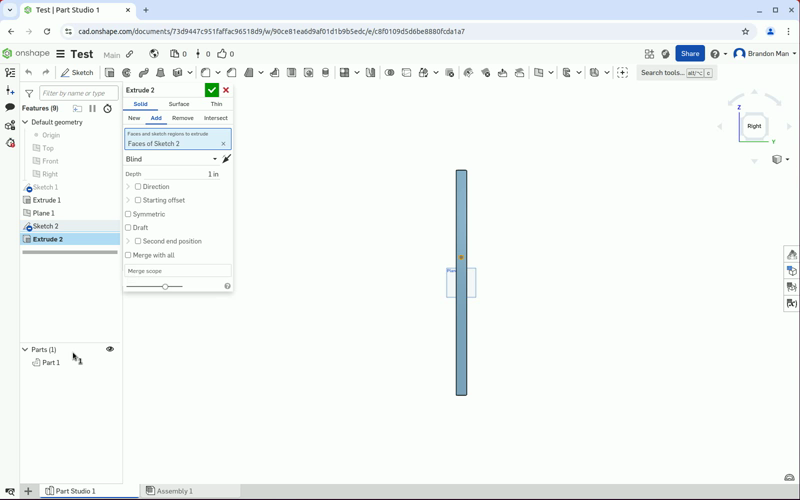
mouse_move(143, 106)
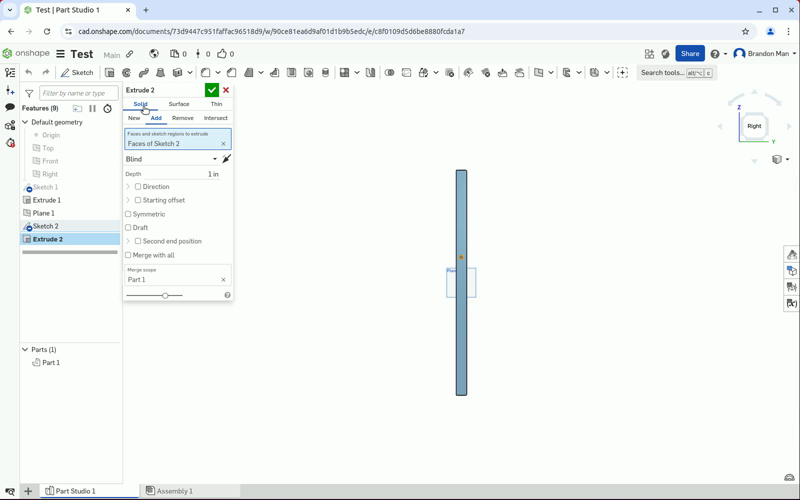
click(143, 106)
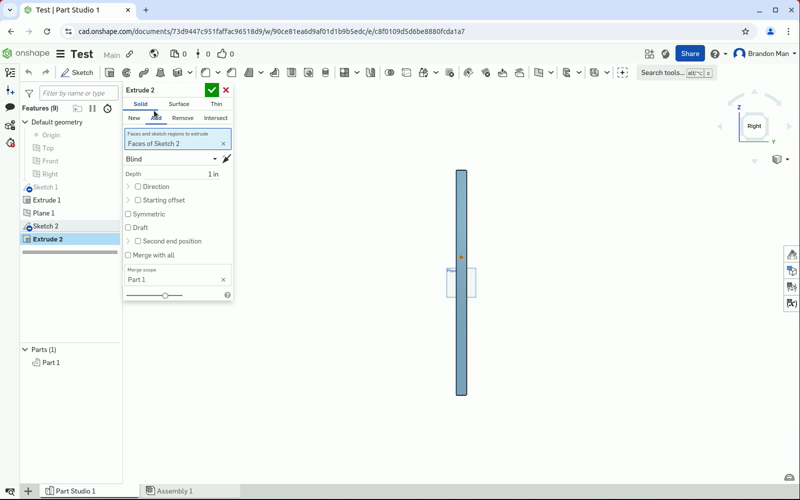
mouse_move(186, 120)
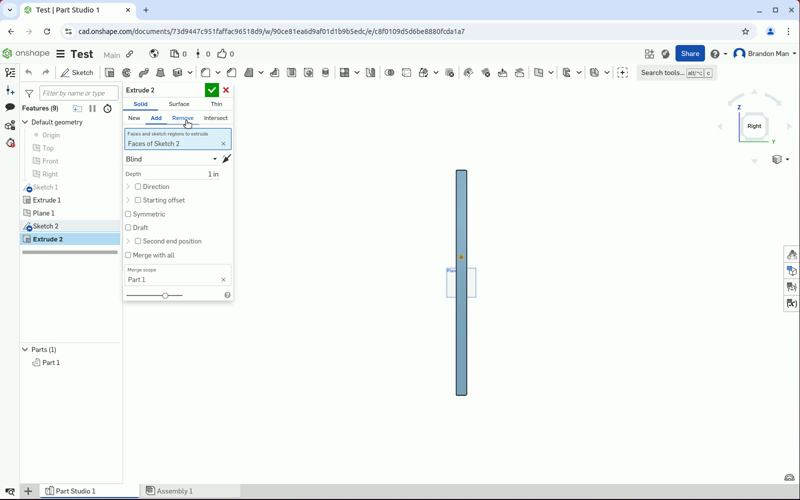
click(186, 120)
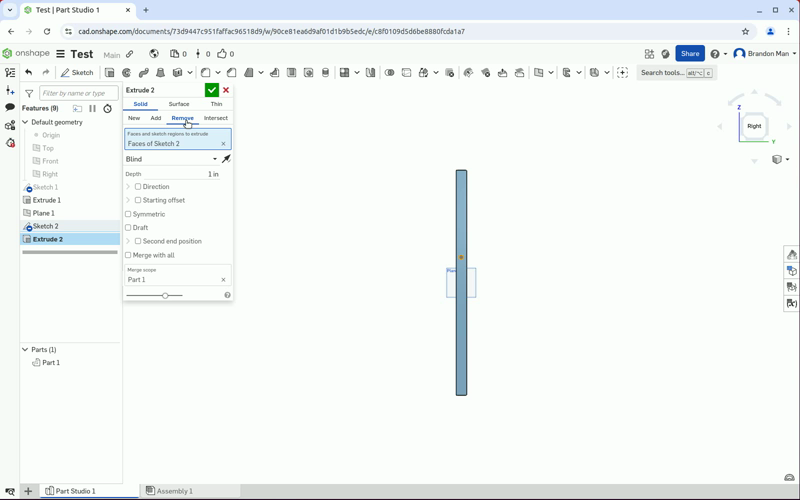
key(tab, 4)
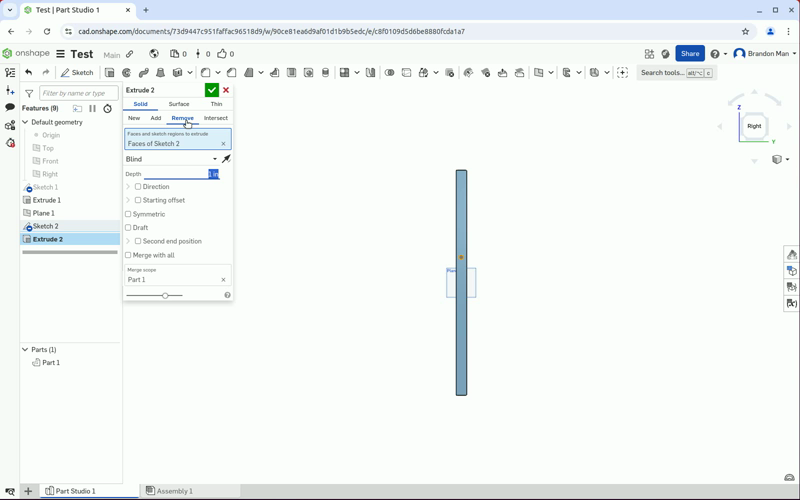
text(2.407)
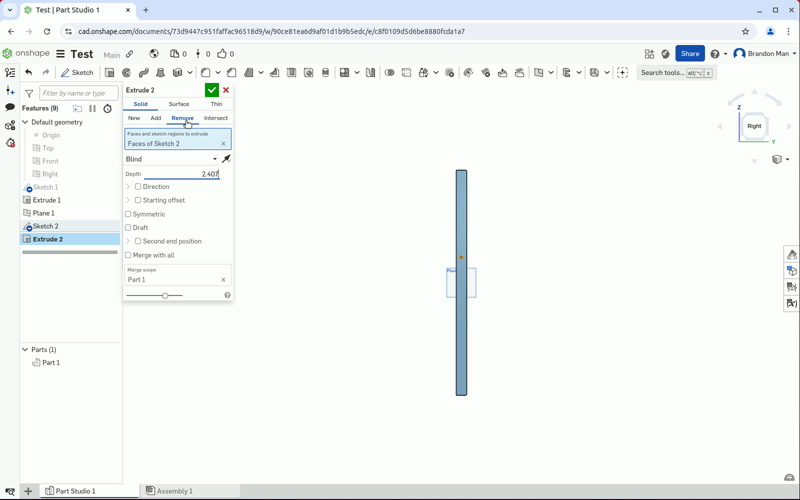
key(tab, 6)
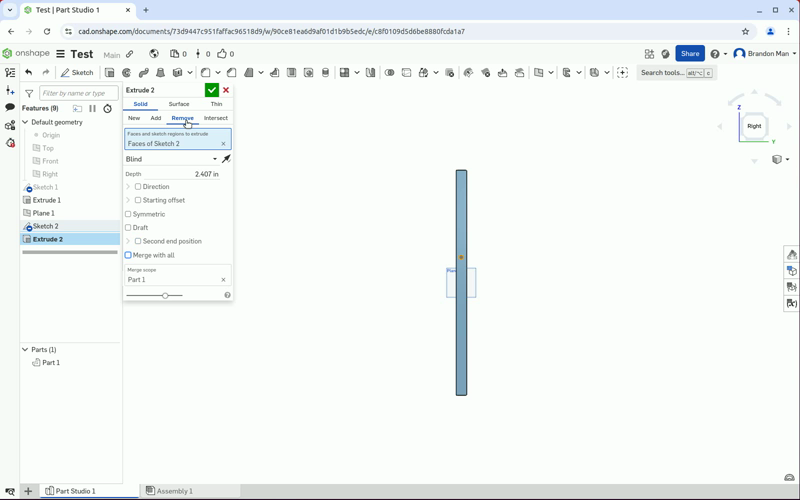
key(space)
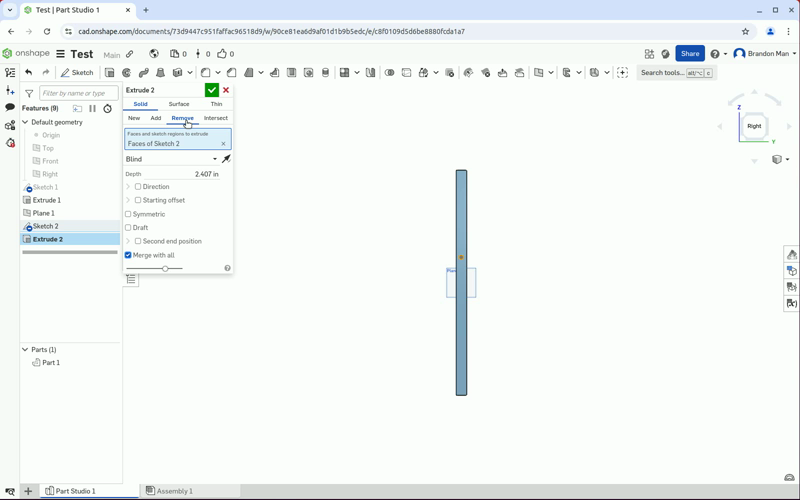
key(enter)
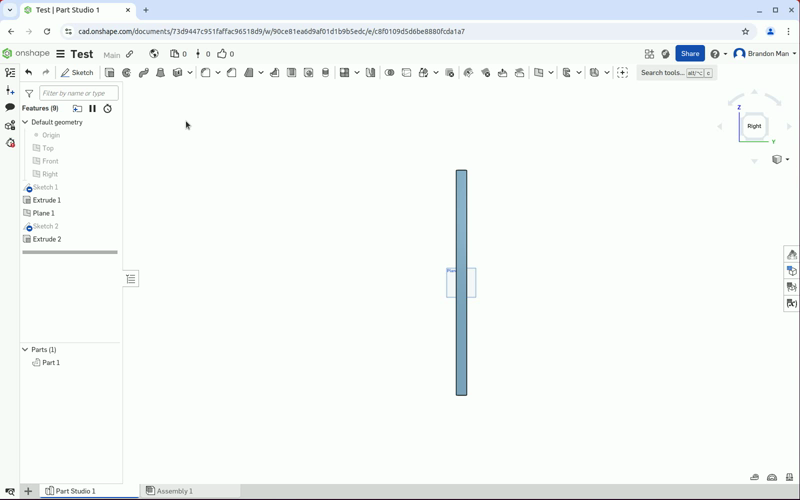
key(shift+h)
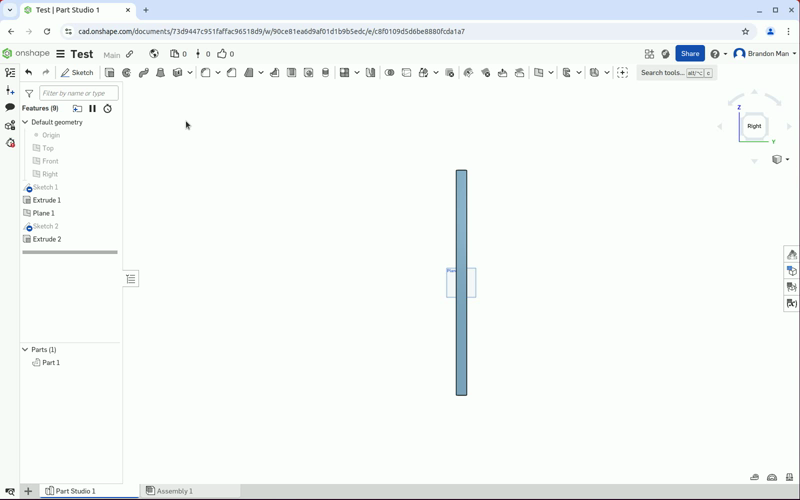
key(shift+h)
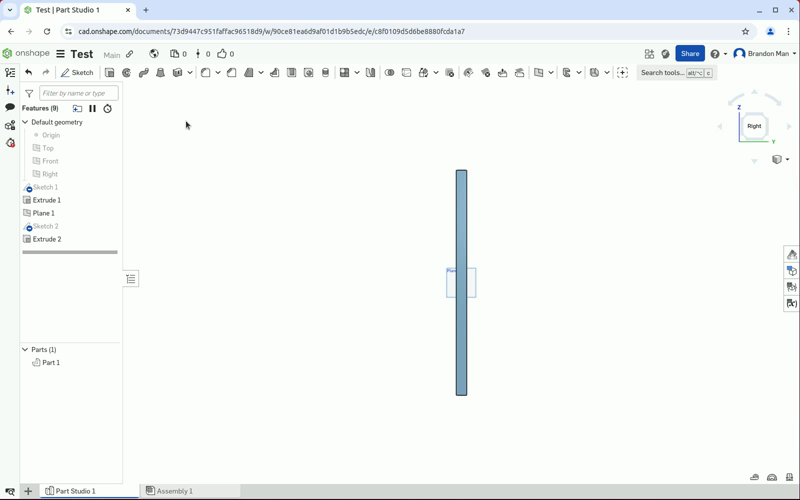
mouse_move(73, 189)
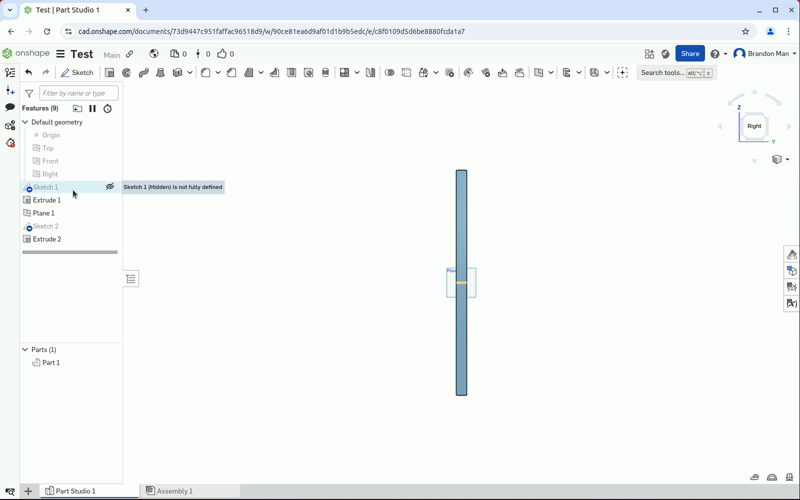
click(73, 189)
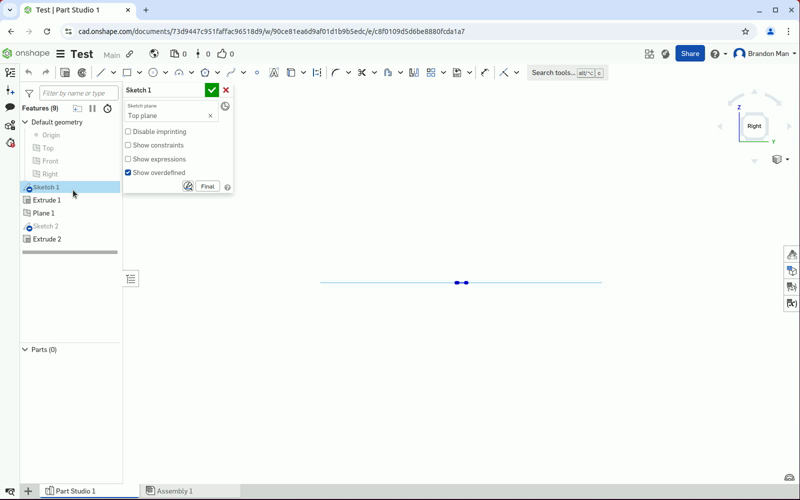
mouse_move(229, 92)
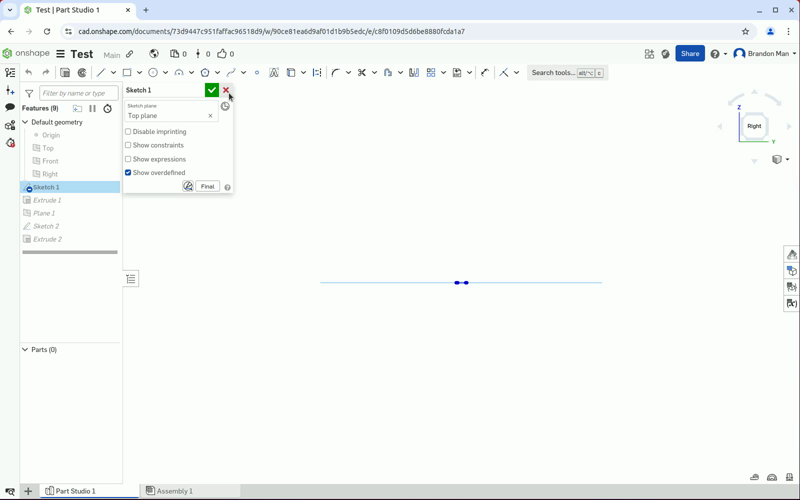
click(229, 92)
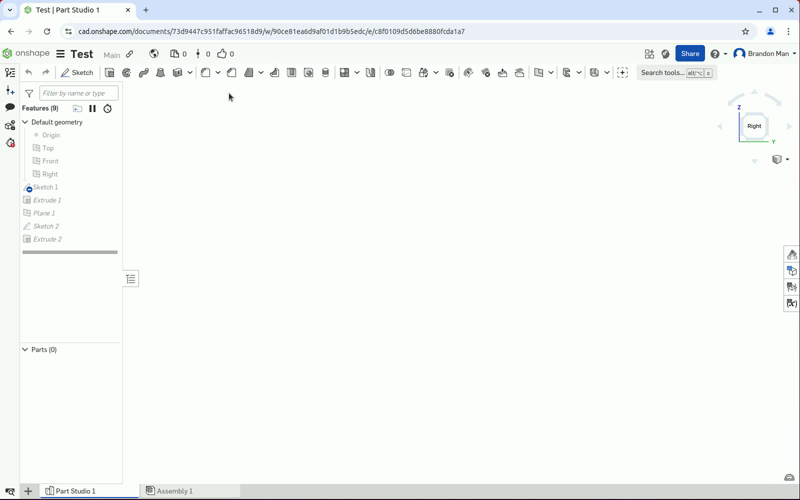
key(shift+s)
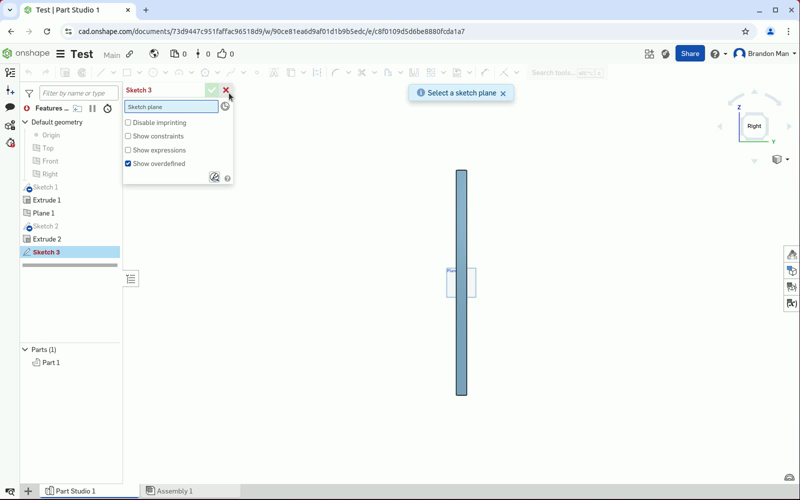
mouse_move(73, 215)
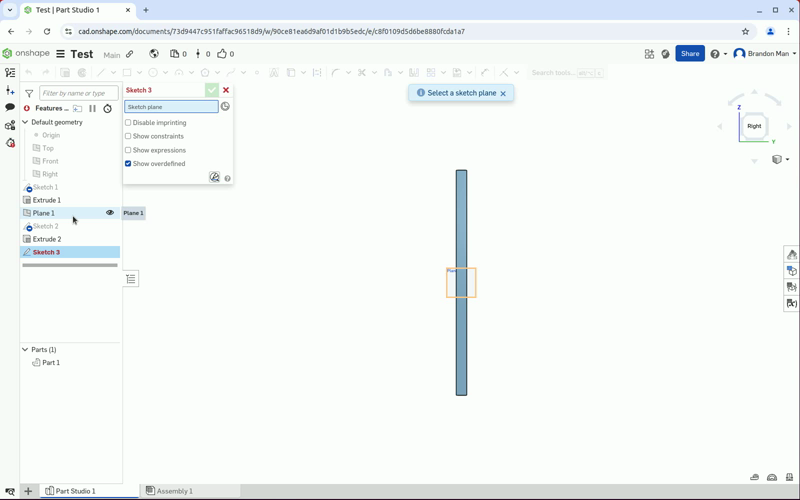
click(73, 215)
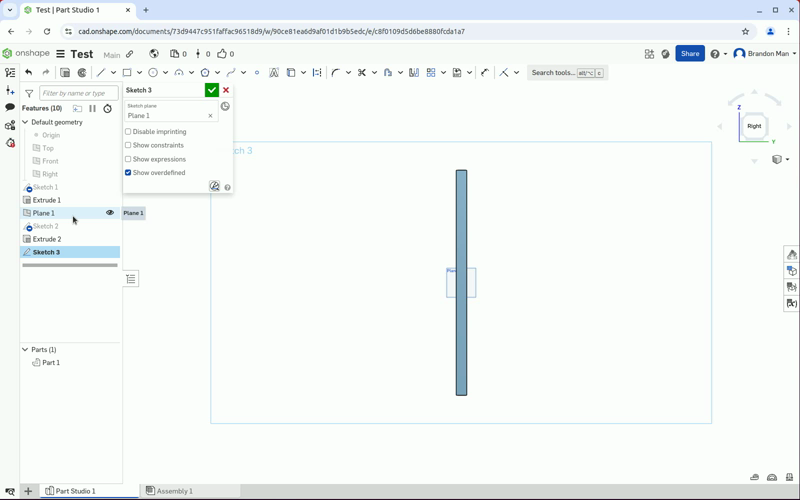
mouse_move(73, 352)
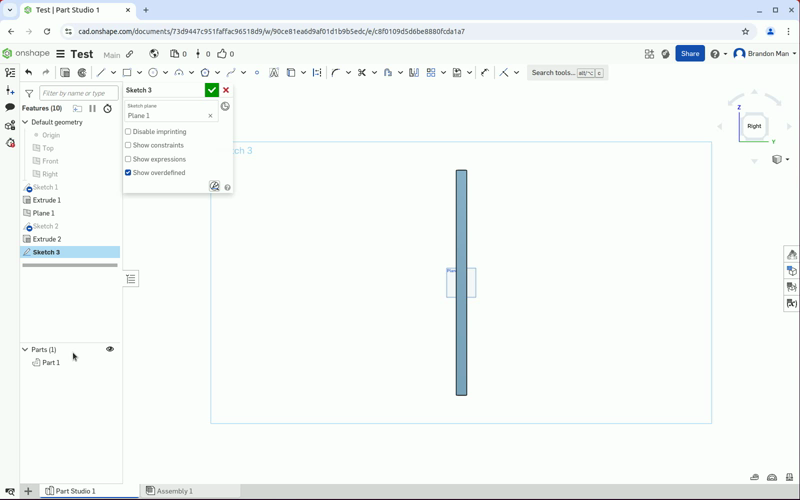
key(y)
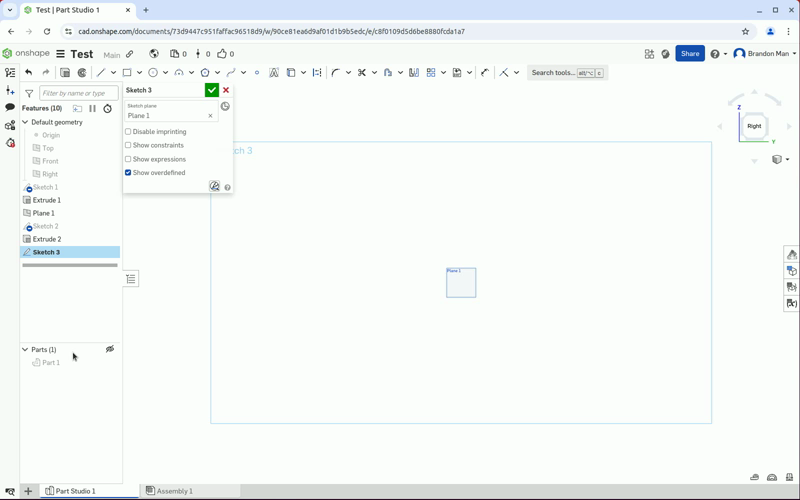
key(c)
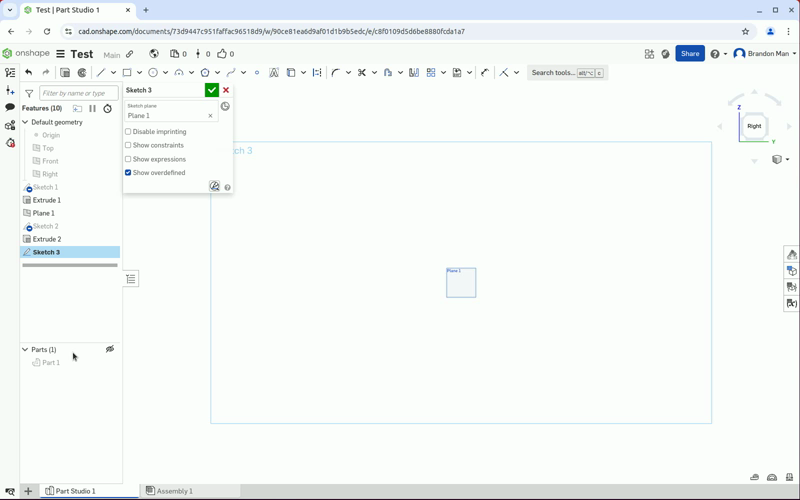
key_down(shift)
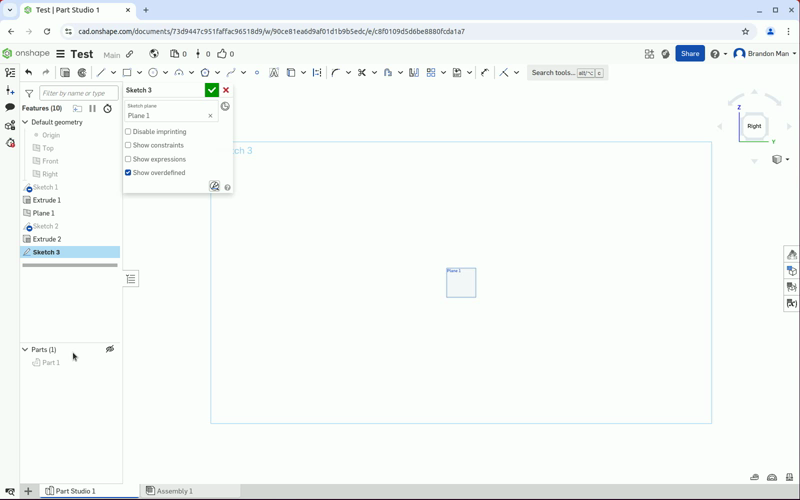
mouse_move(461, 389)
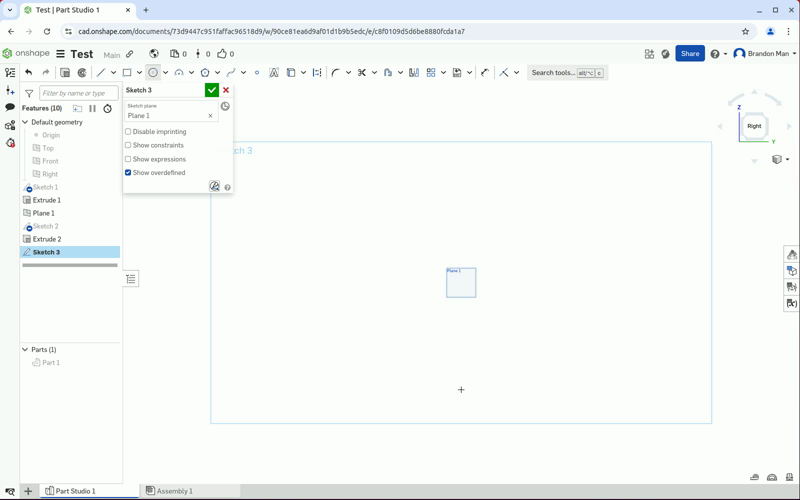
click(461, 389)
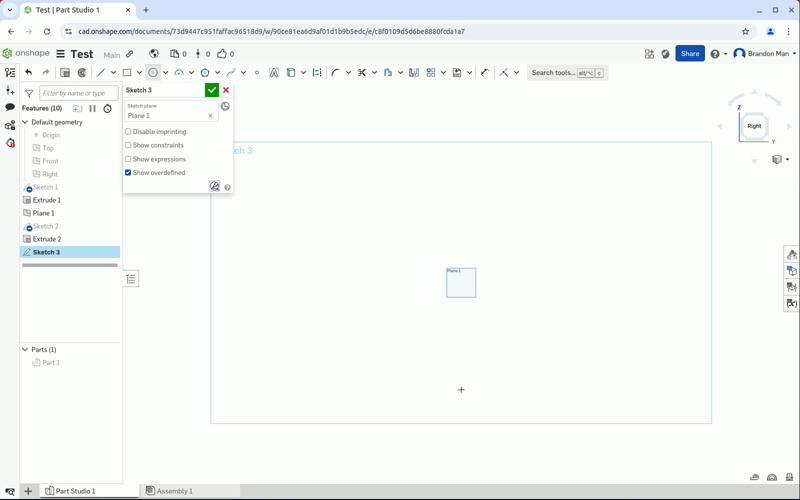
key_up(shift)
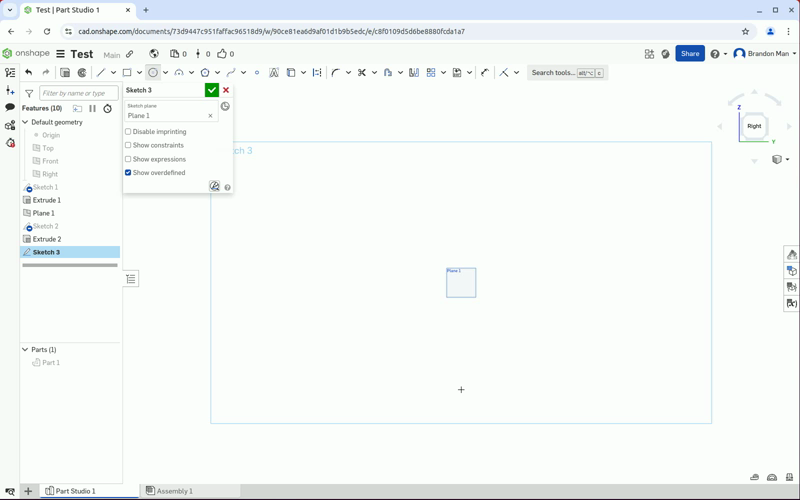
mouse_move(463, 389)
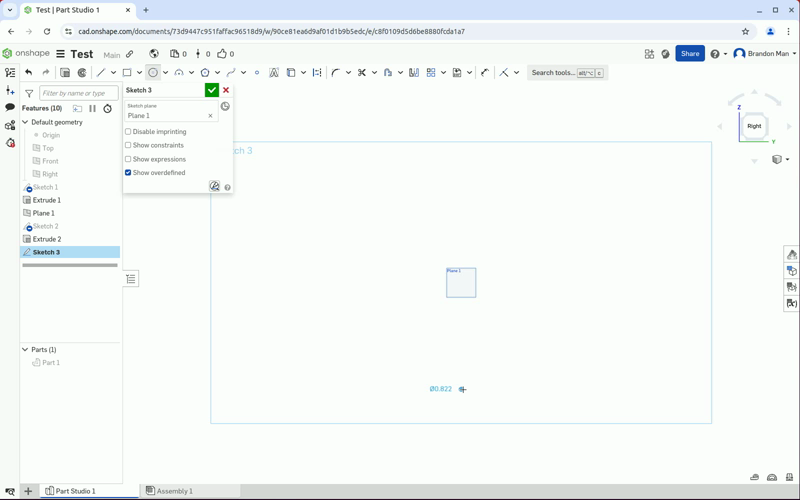
scroll(6)
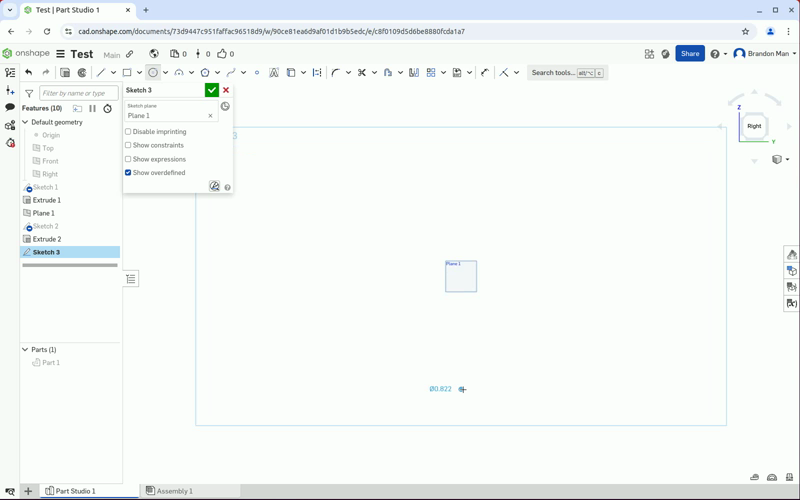
scroll(6)
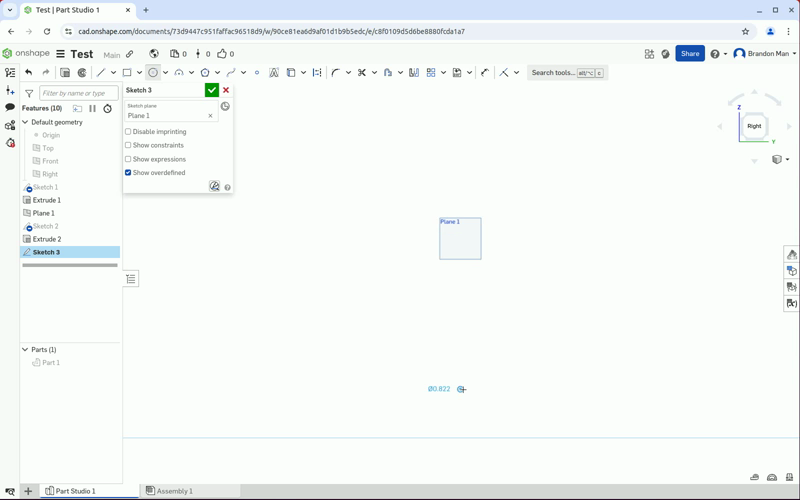
scroll(6)
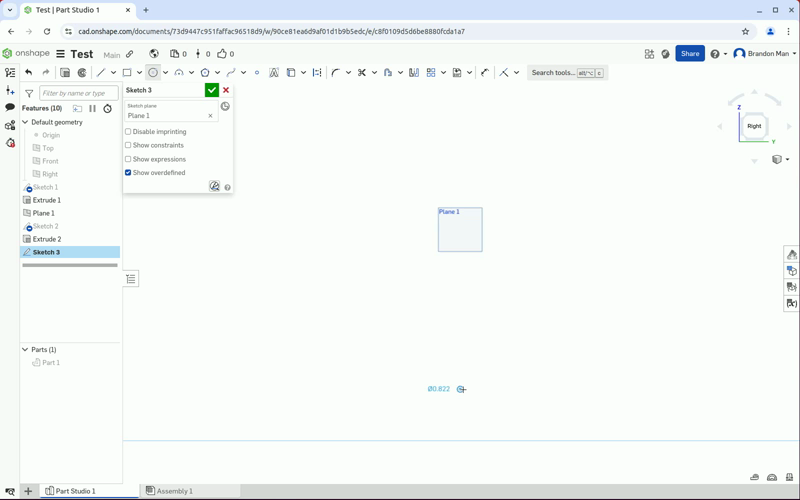
scroll(6)
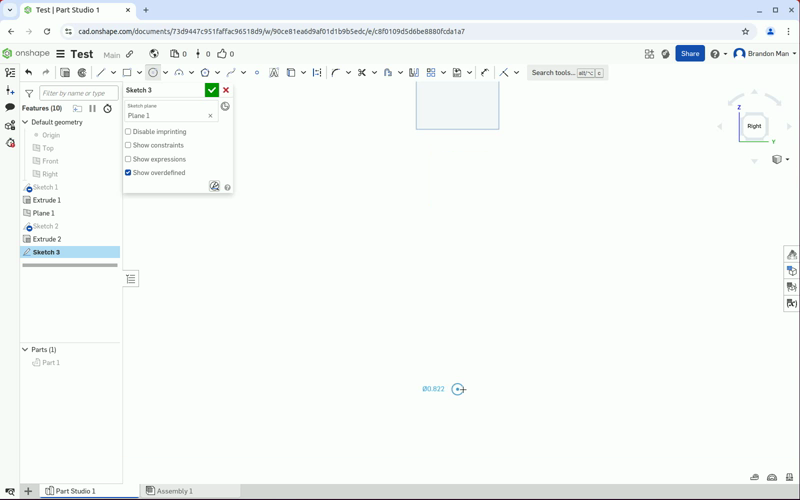
scroll(6)
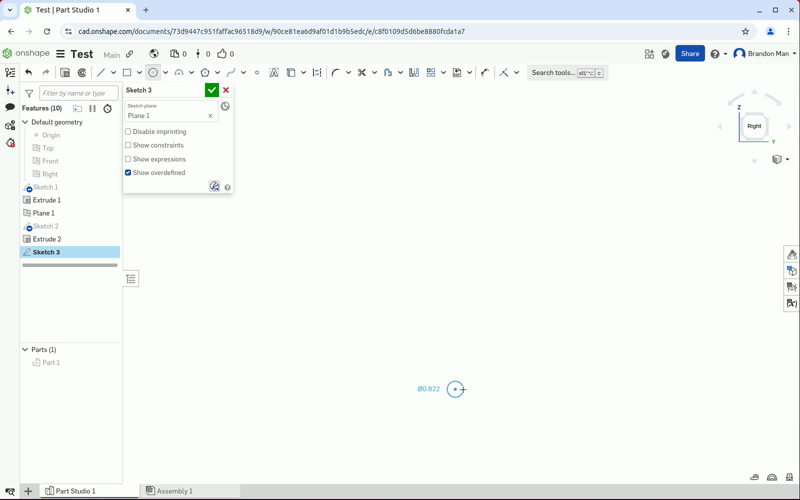
scroll(6)
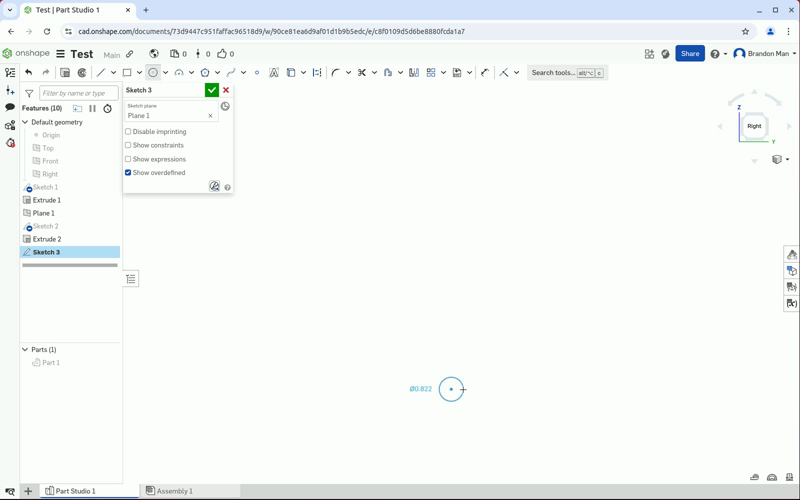
scroll(6)
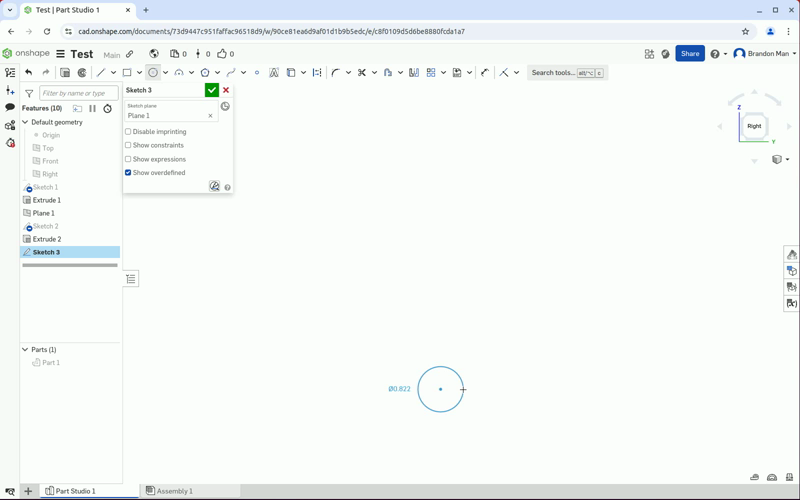
click(463, 389)
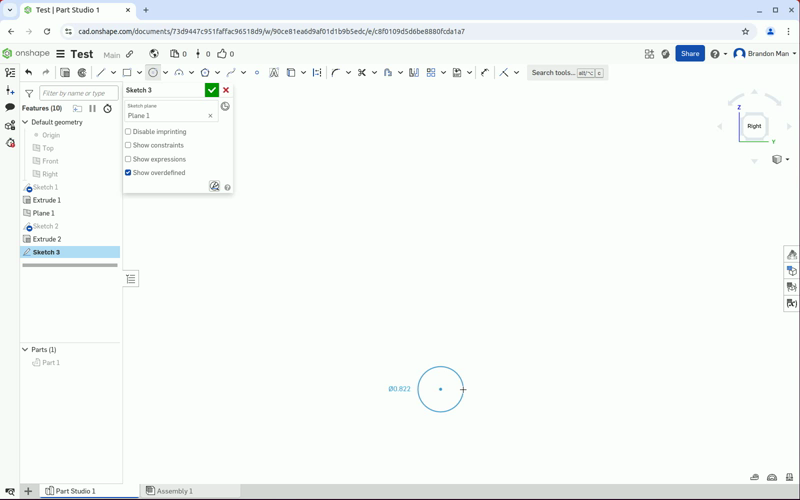
scroll(-6)
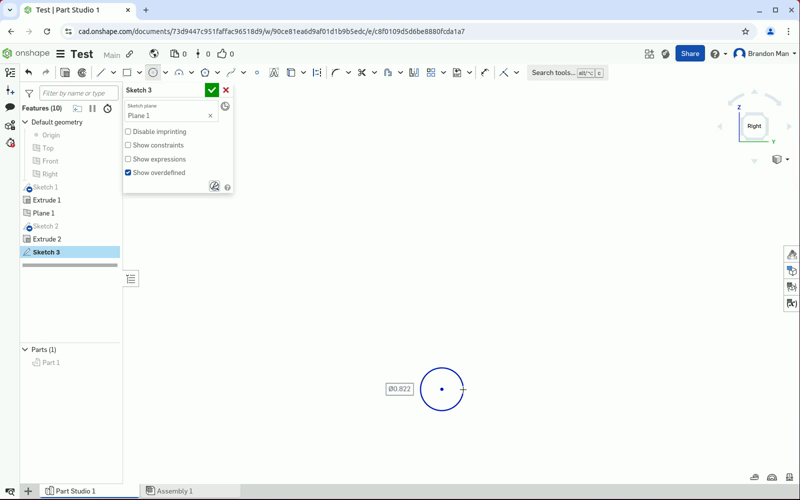
scroll(-6)
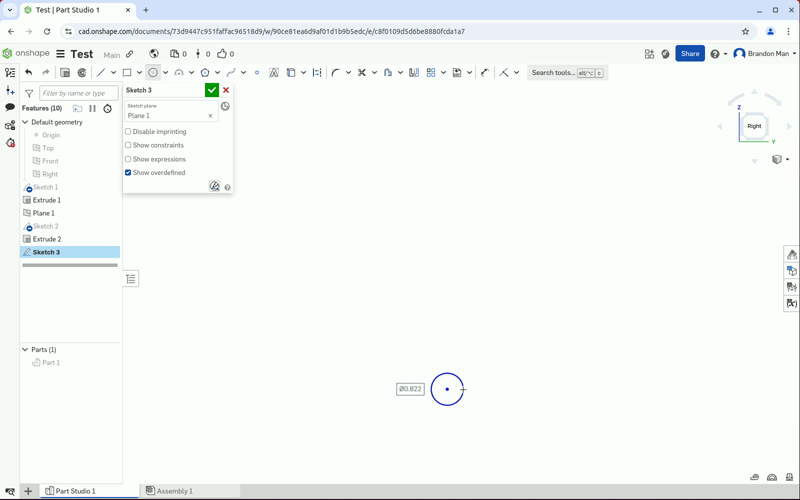
scroll(-6)
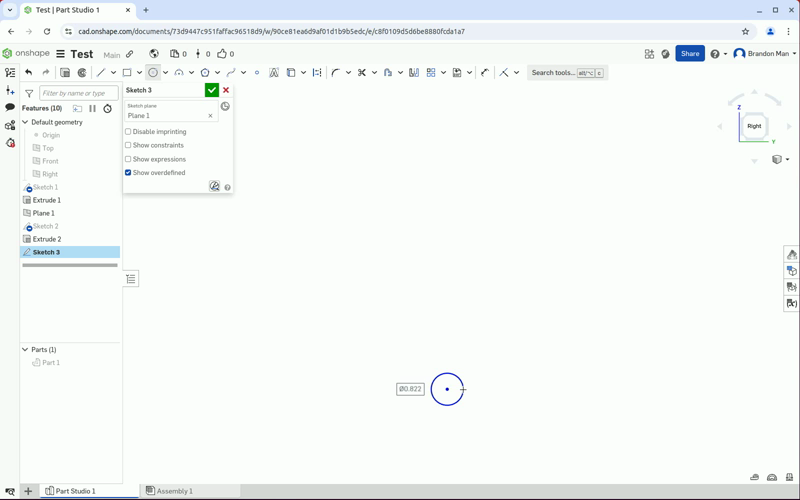
scroll(-6)
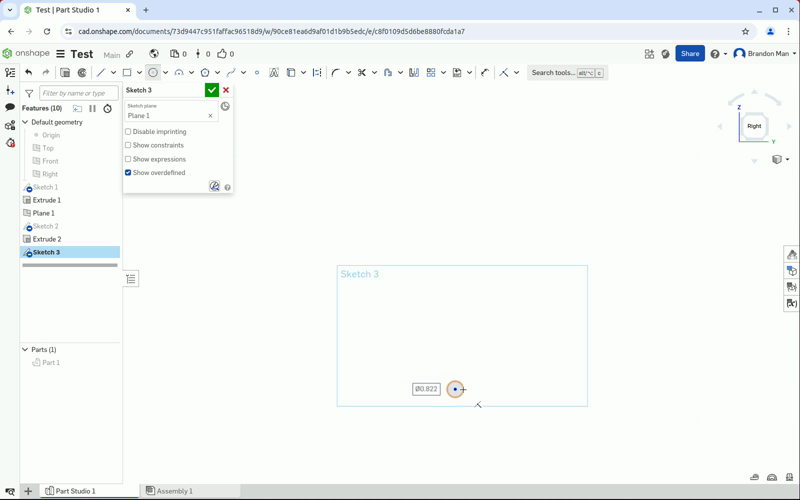
scroll(-6)
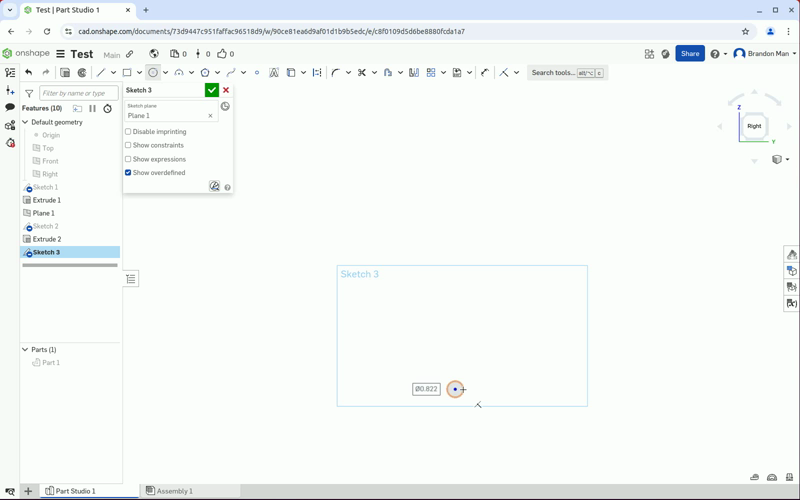
scroll(-6)
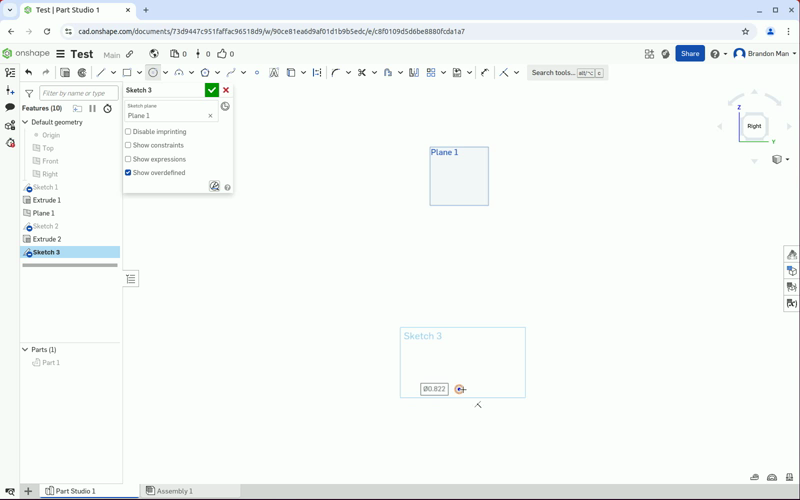
scroll(-6)
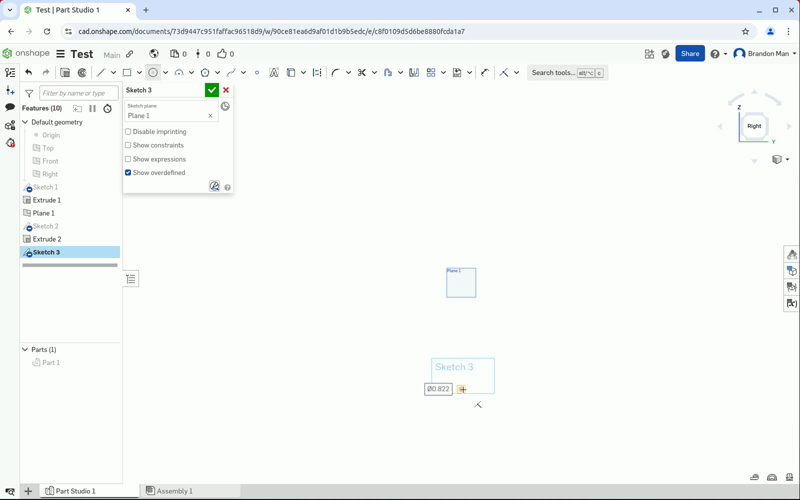
key(esc)
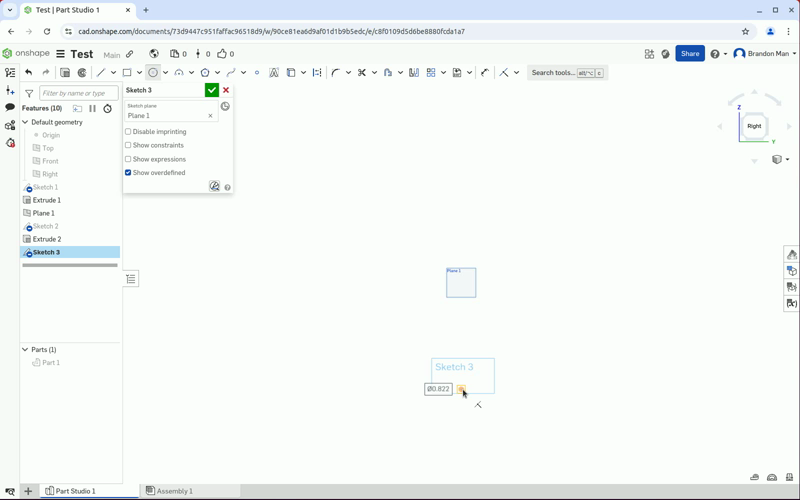
mouse_move(460, 388)
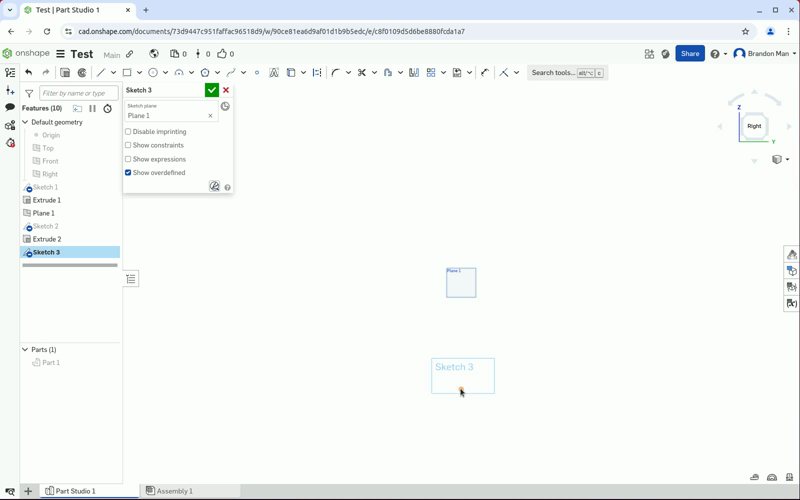
scroll(6)
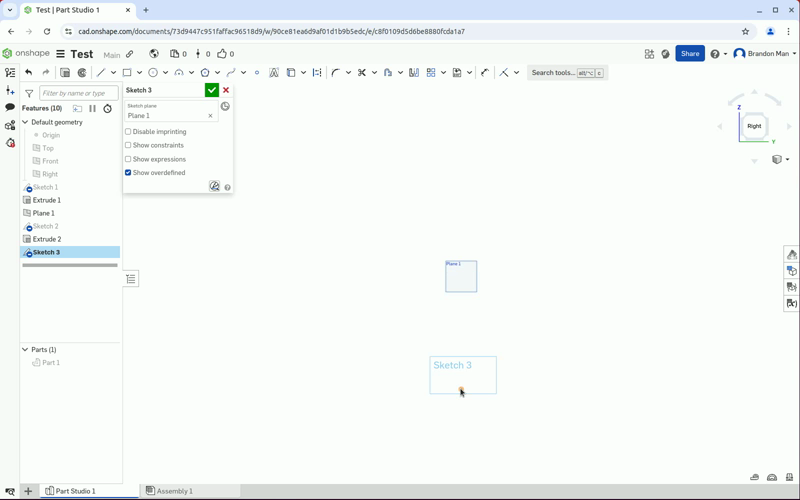
scroll(6)
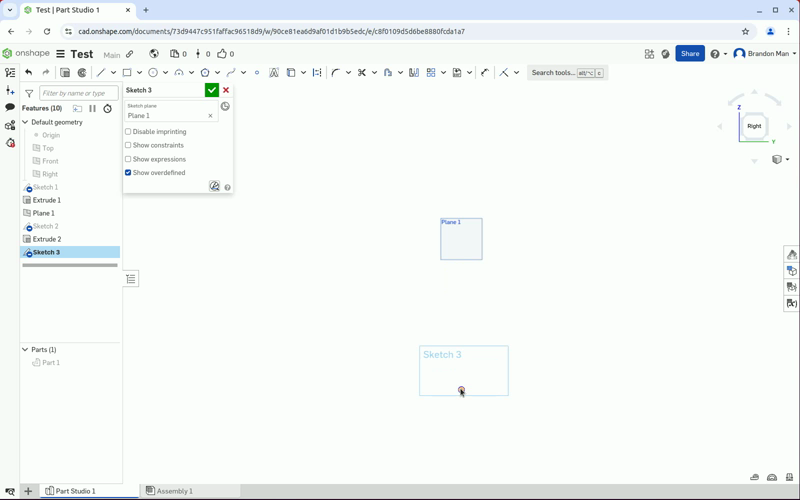
scroll(6)
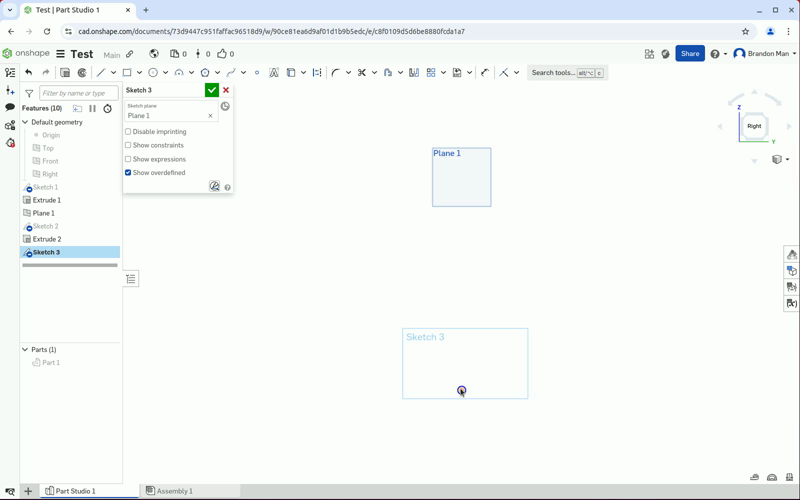
scroll(6)
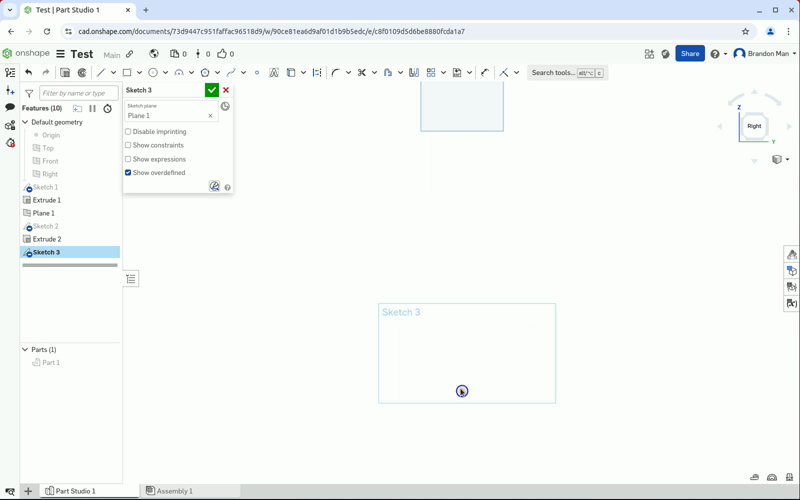
scroll(6)
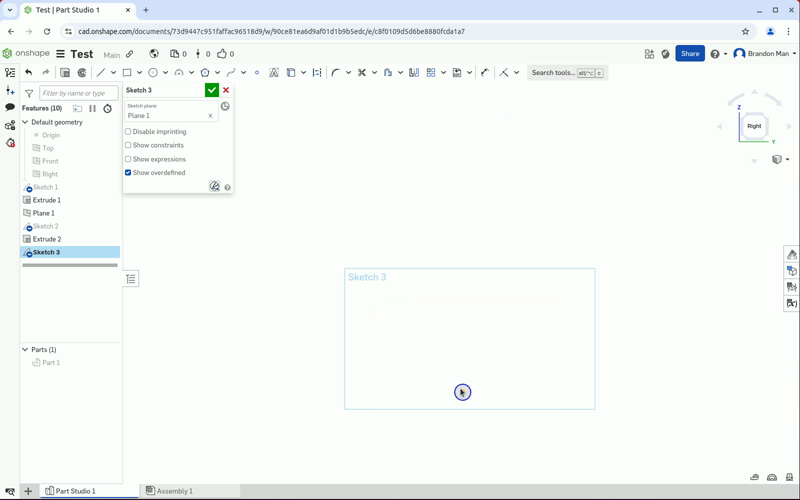
scroll(6)
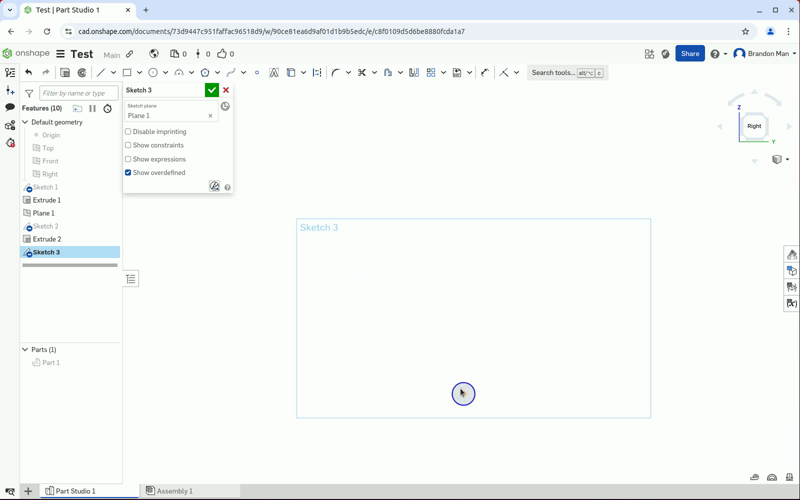
scroll(6)
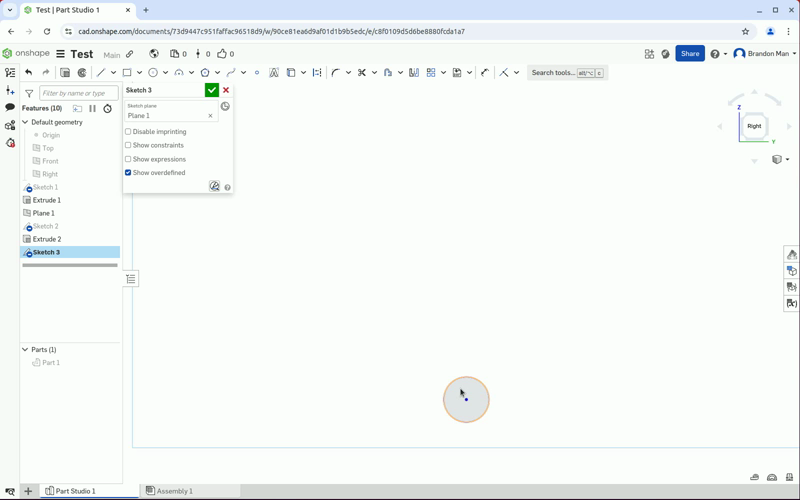
click(460, 388)
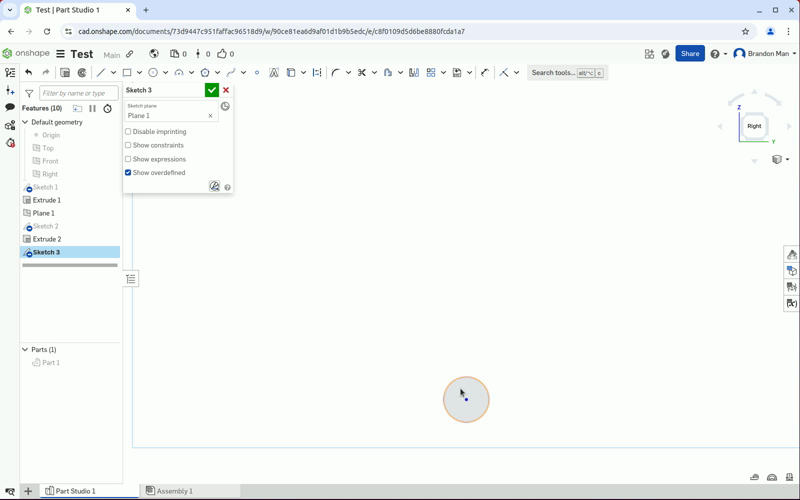
scroll(-6)
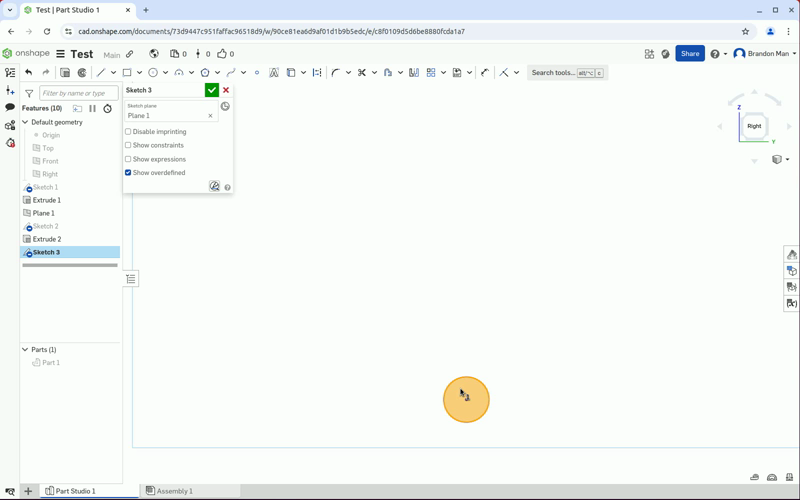
scroll(-6)
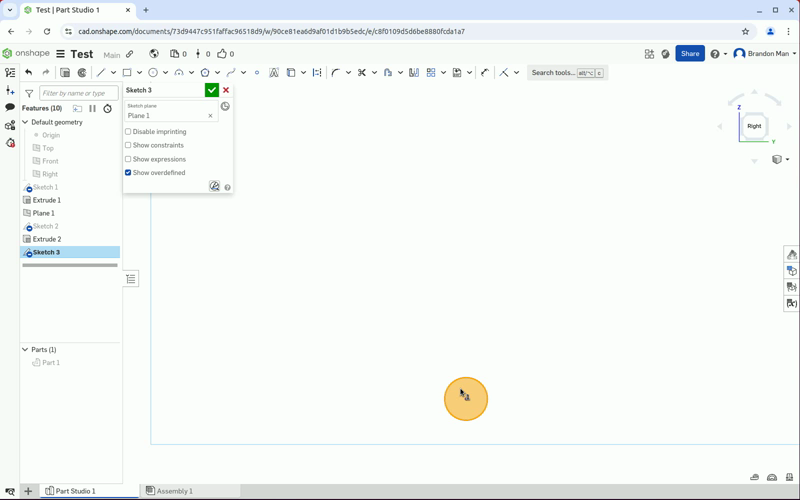
scroll(-6)
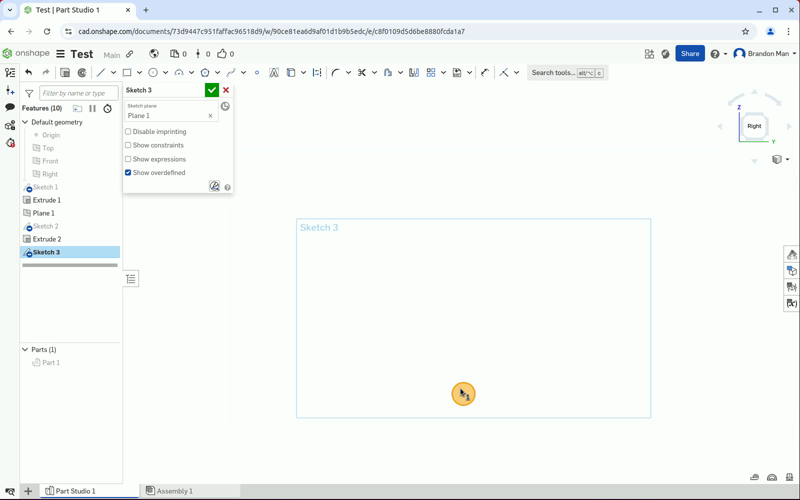
scroll(-6)
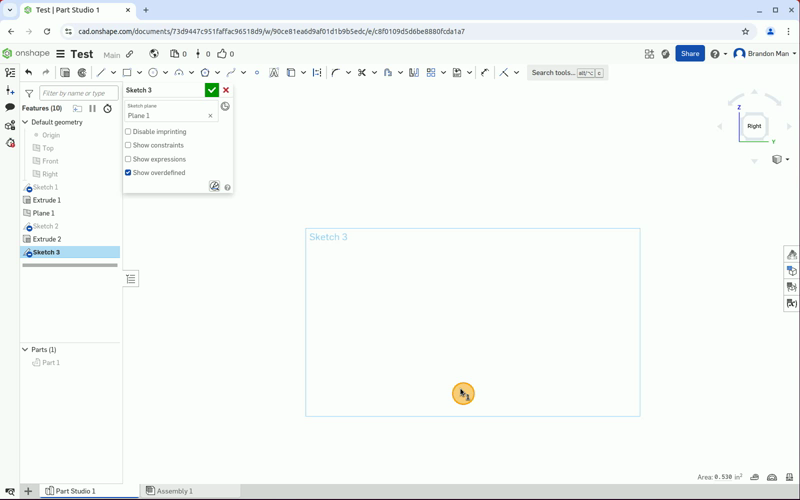
scroll(-6)
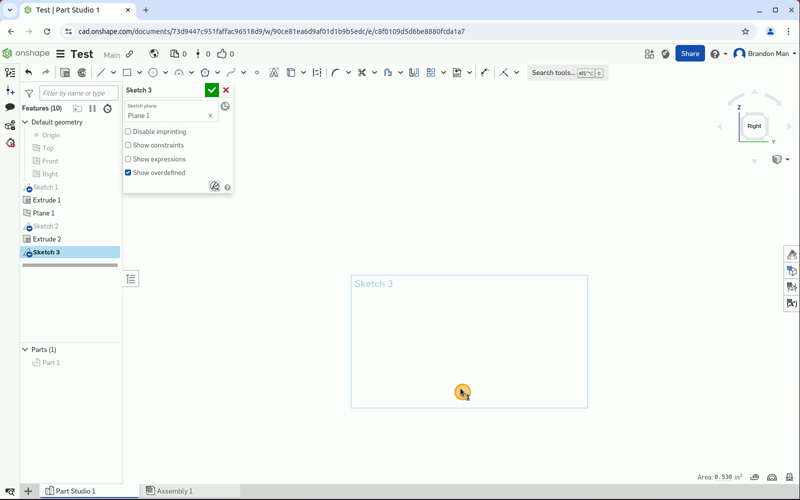
scroll(-6)
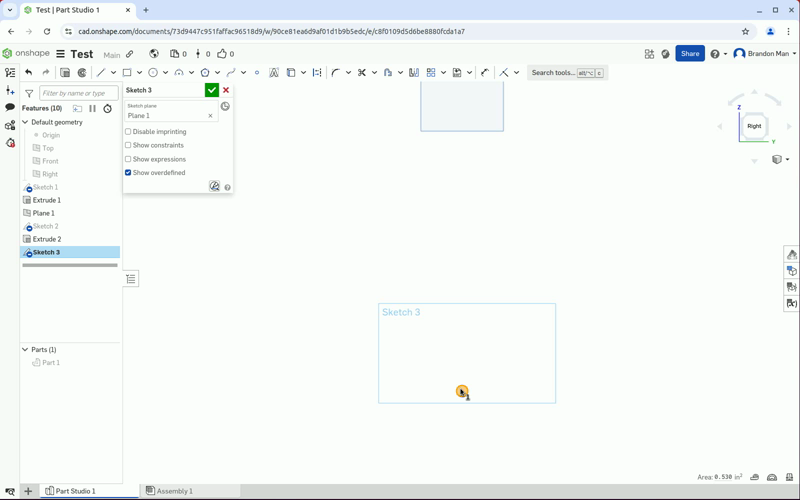
scroll(-6)
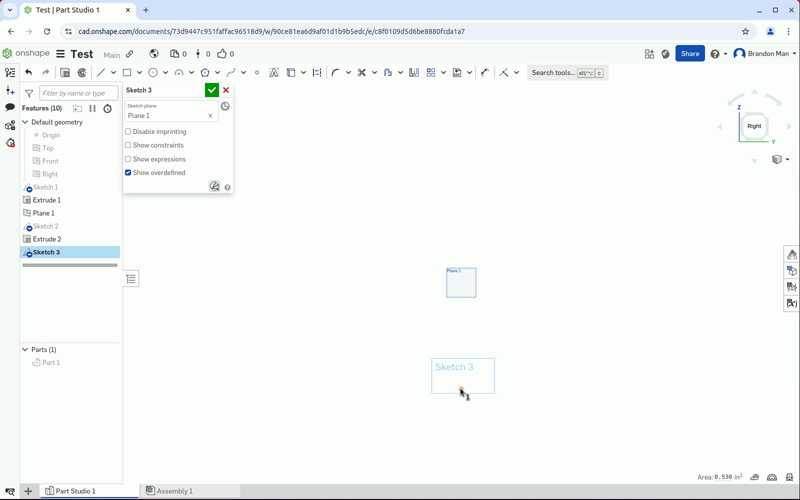
mouse_move(73, 352)
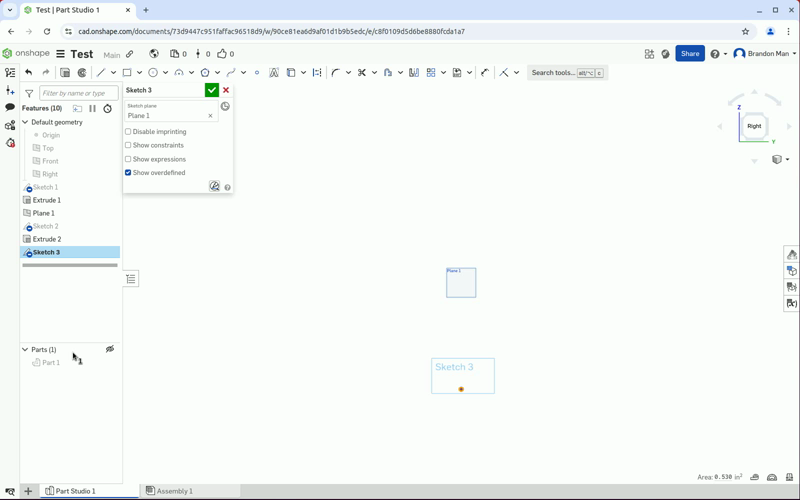
key(shift+y)
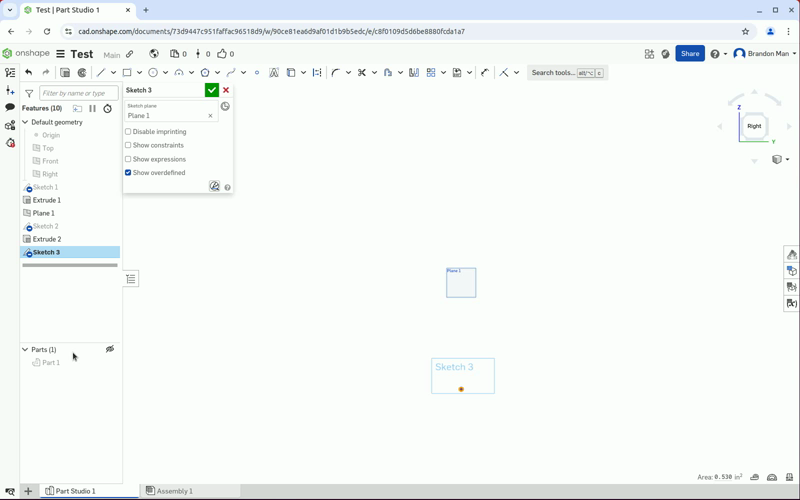
key(shift+e)
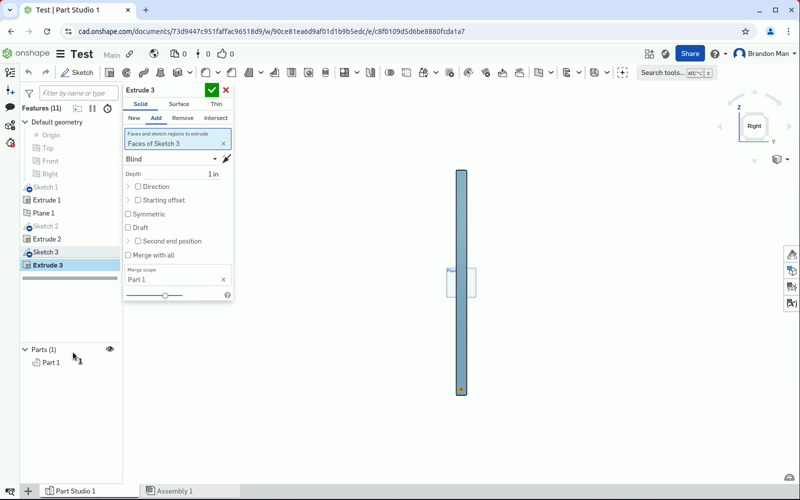
mouse_move(143, 106)
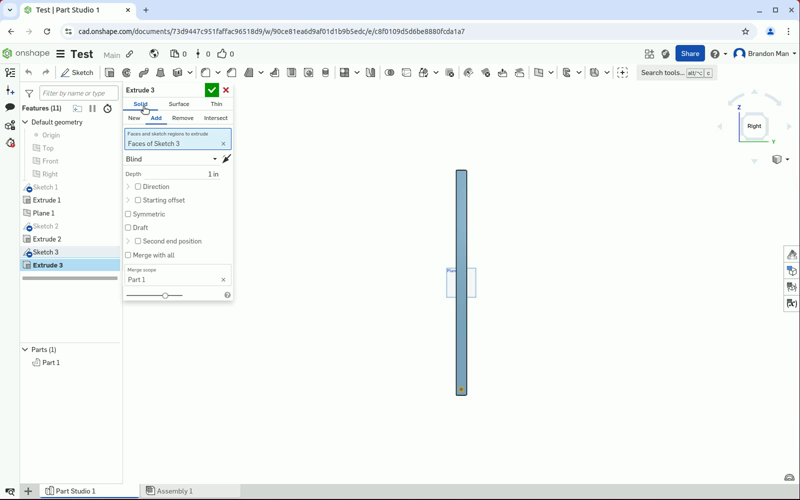
click(143, 106)
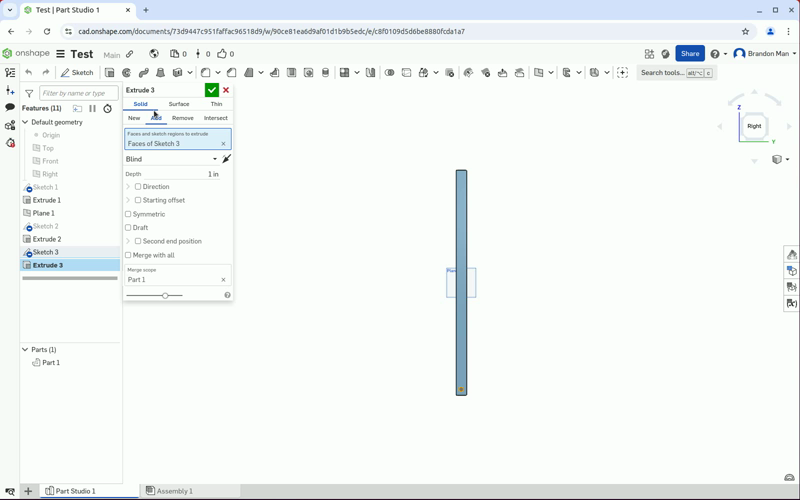
mouse_move(186, 120)
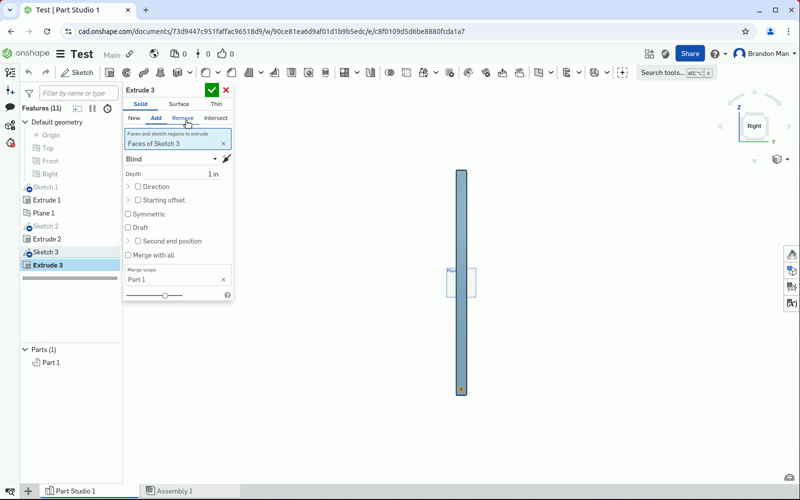
click(186, 120)
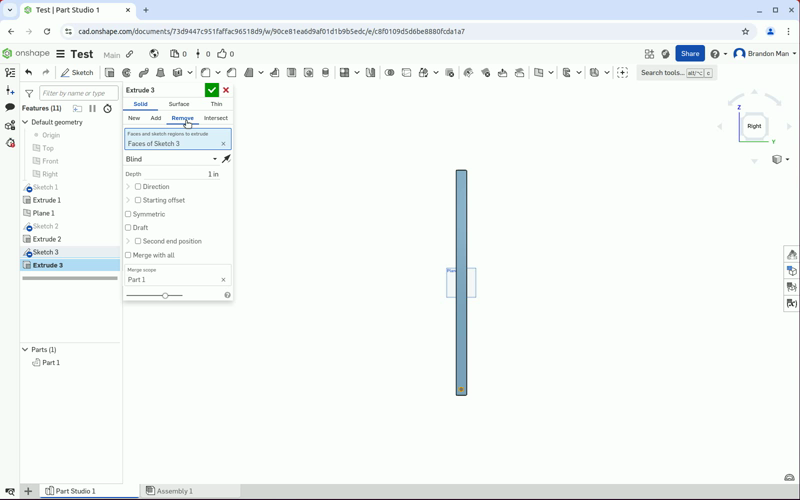
key(tab, 4)
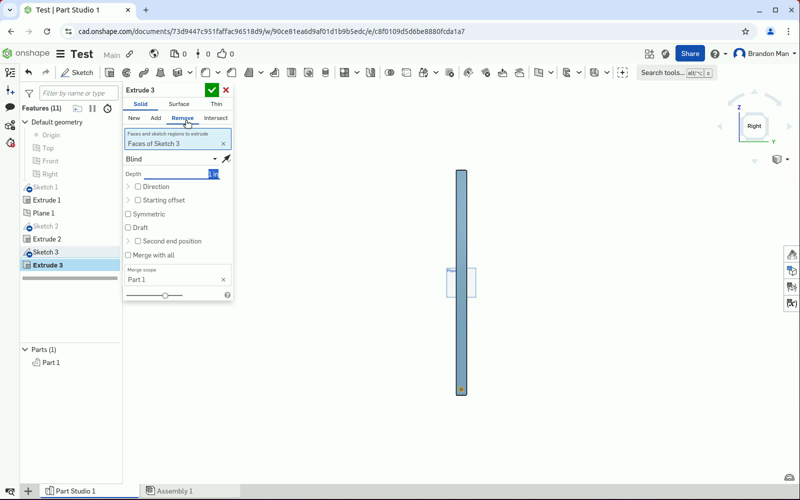
text(2.407)
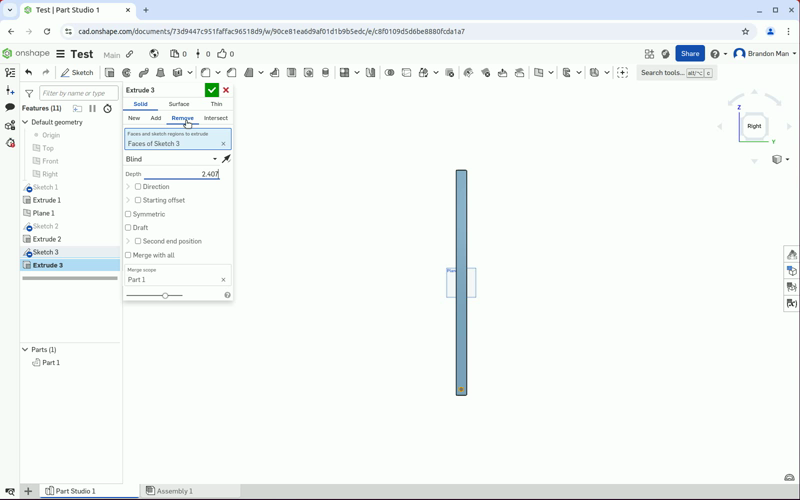
key(tab, 6)
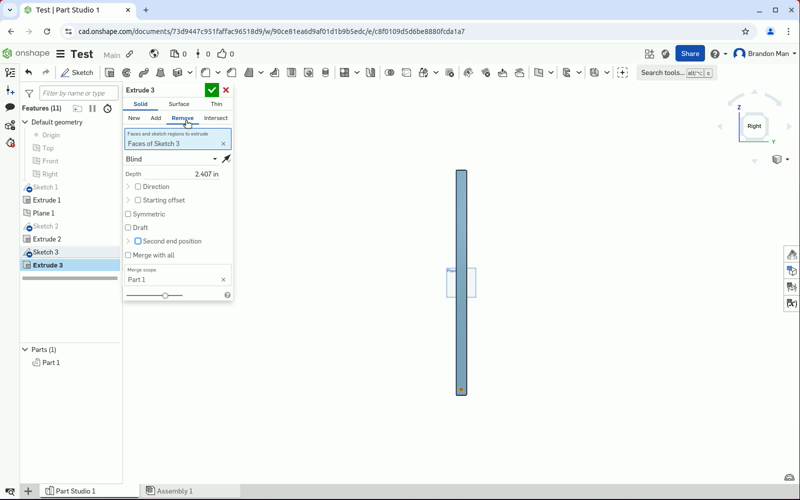
key(space)
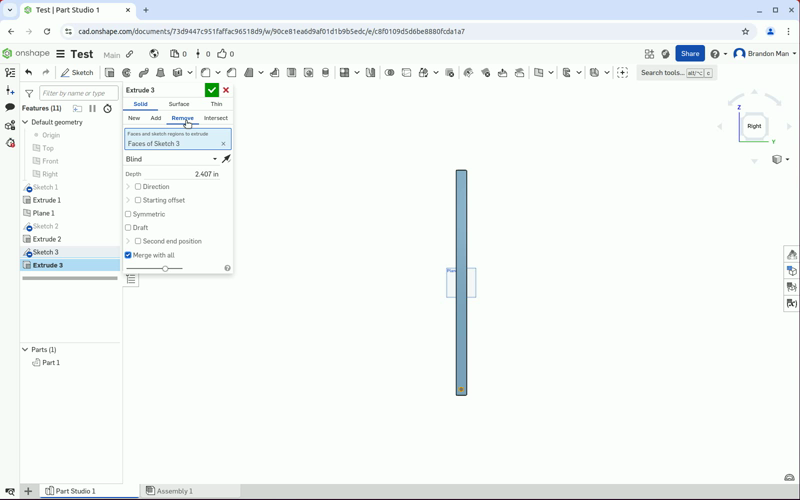
key(enter)
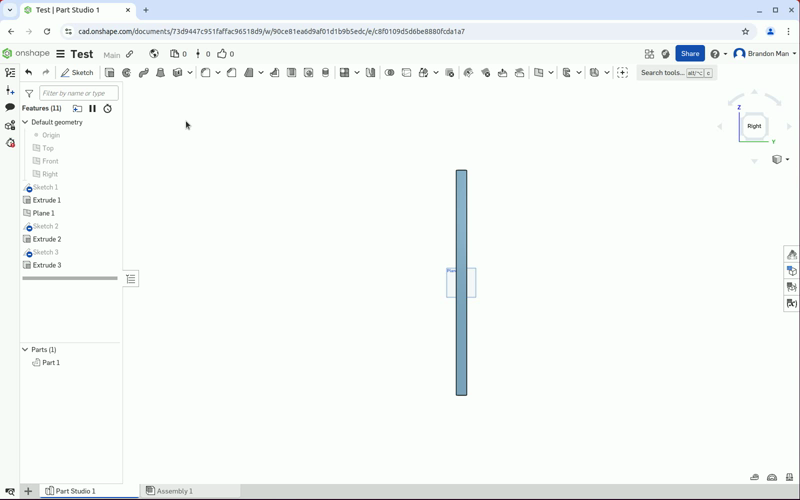
key(shift+h)
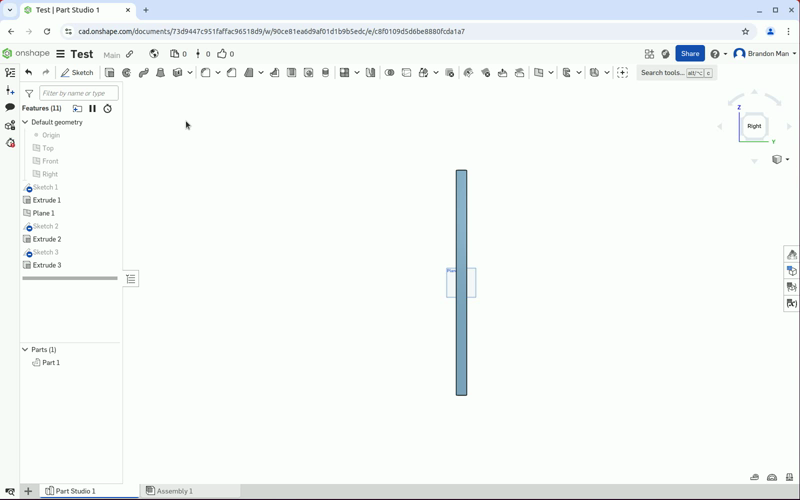
key(shift+h)
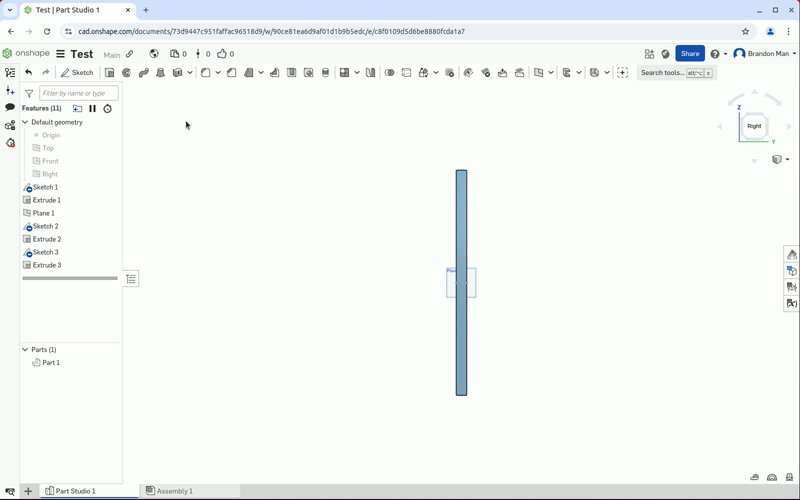
key(shift+7)
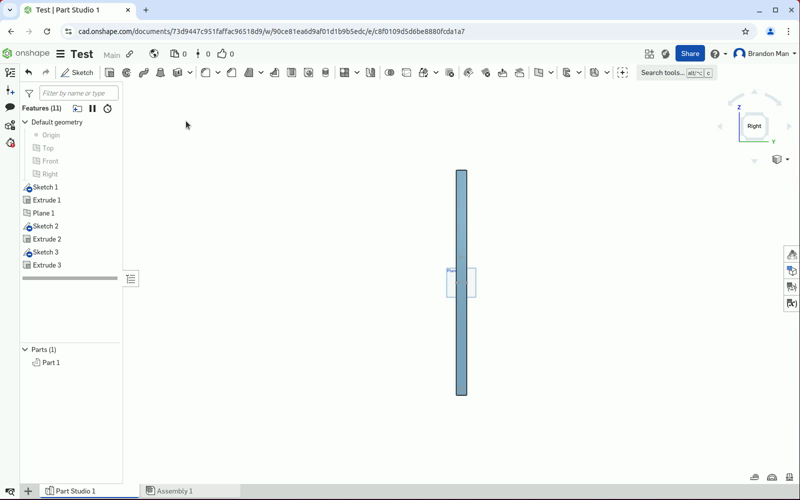
key(right, 2)
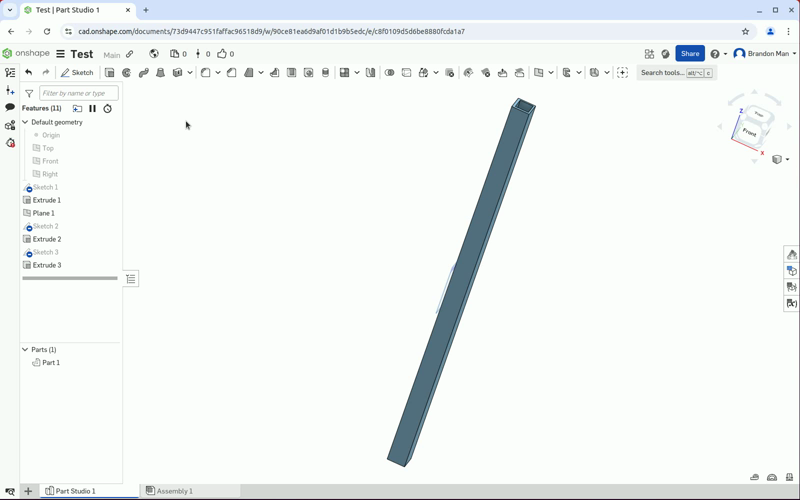
key(down, 2)
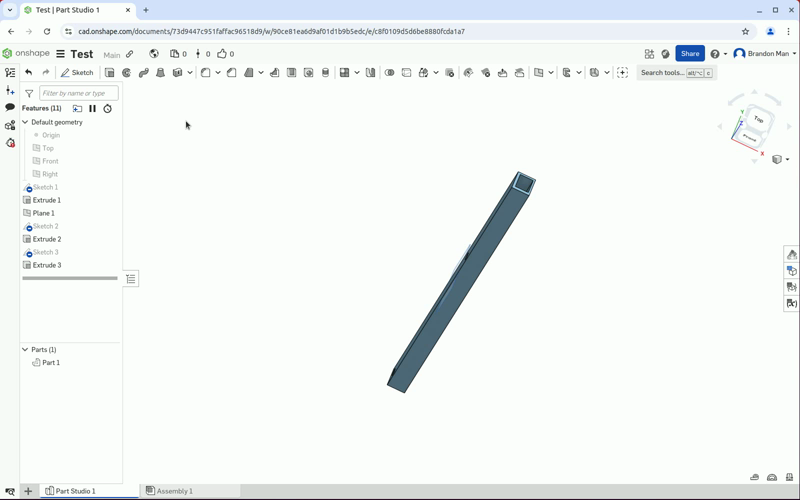
key(up, 2)
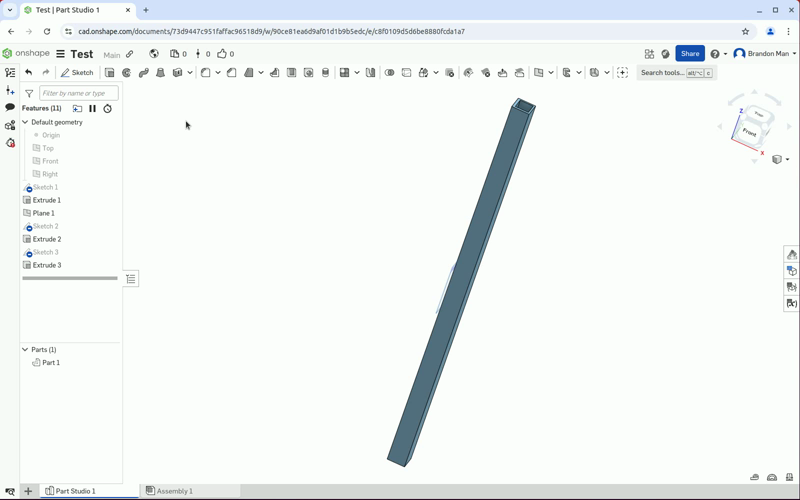
key(left, 2)
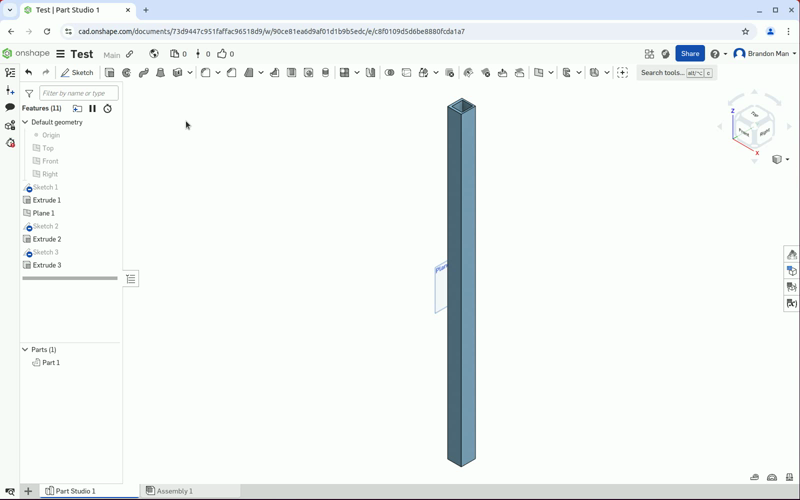
mouse_move(73, 189)
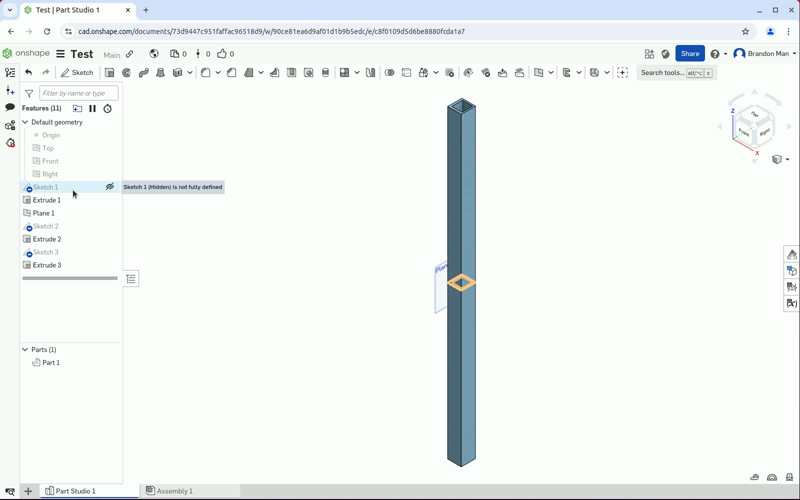
click(73, 189)